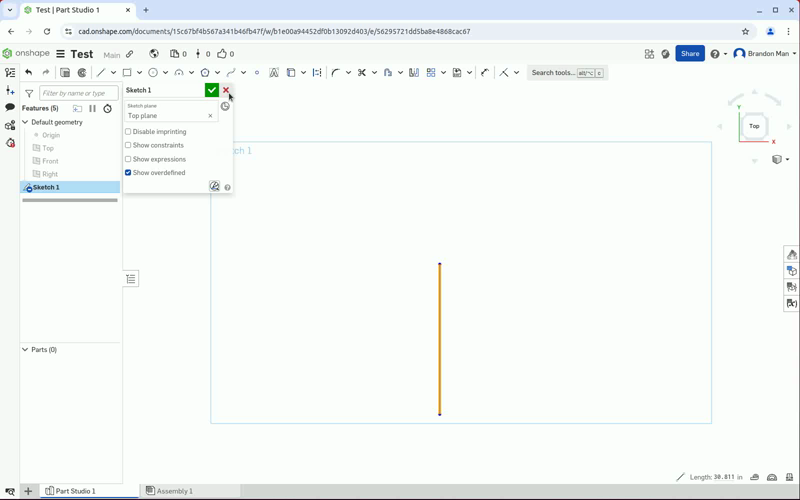
key(shift+h)
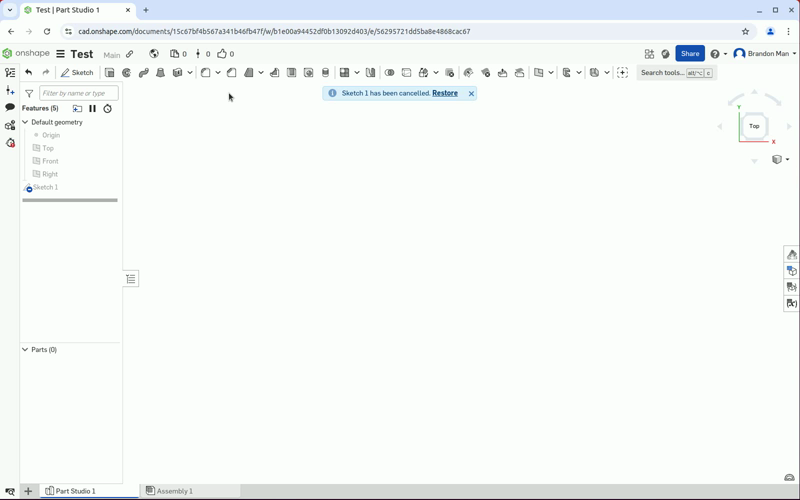
mouse_move(73, 352)
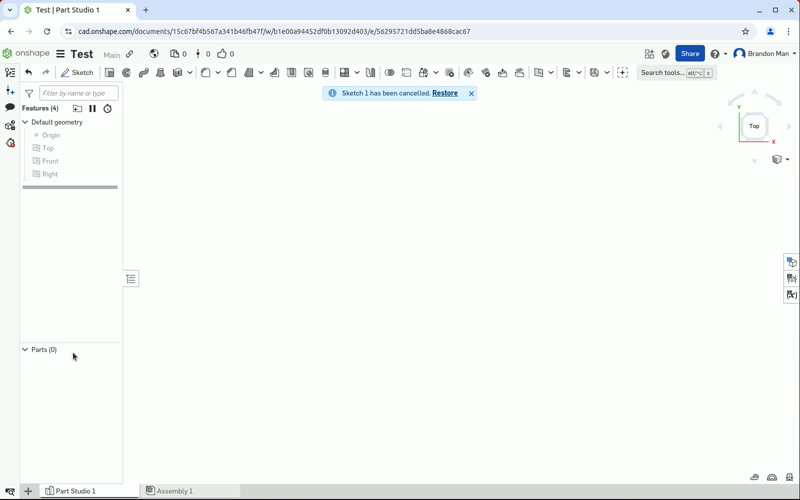
key(y)
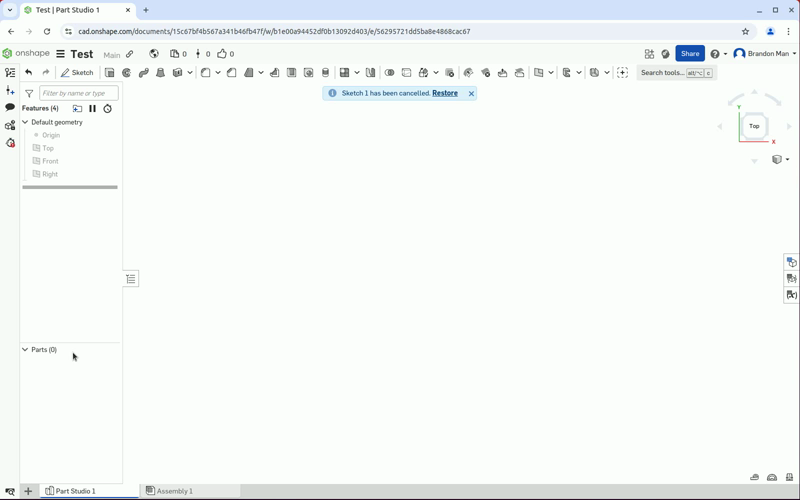
key(shift+p)
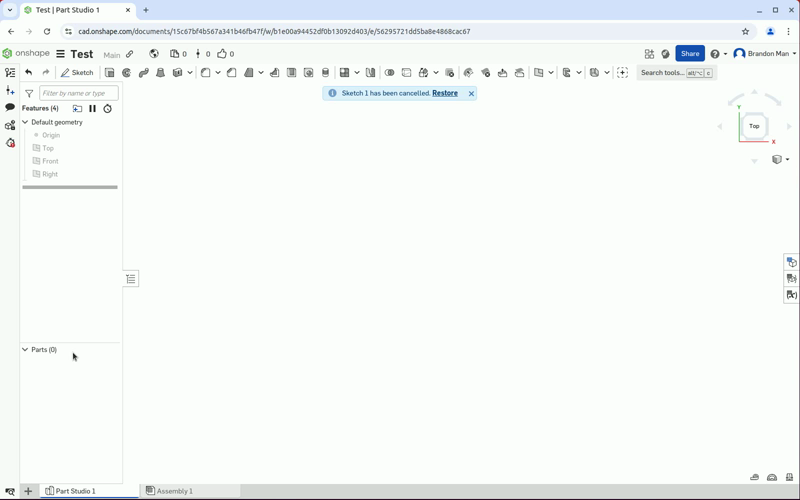
key(space)
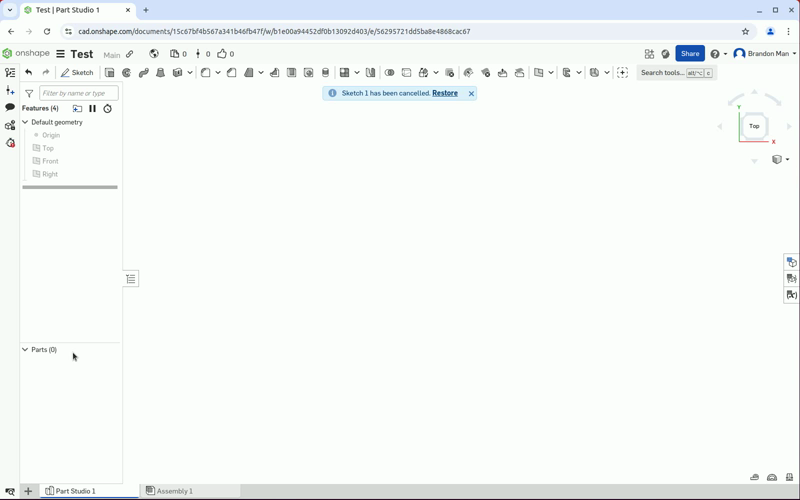
key_down(shift)
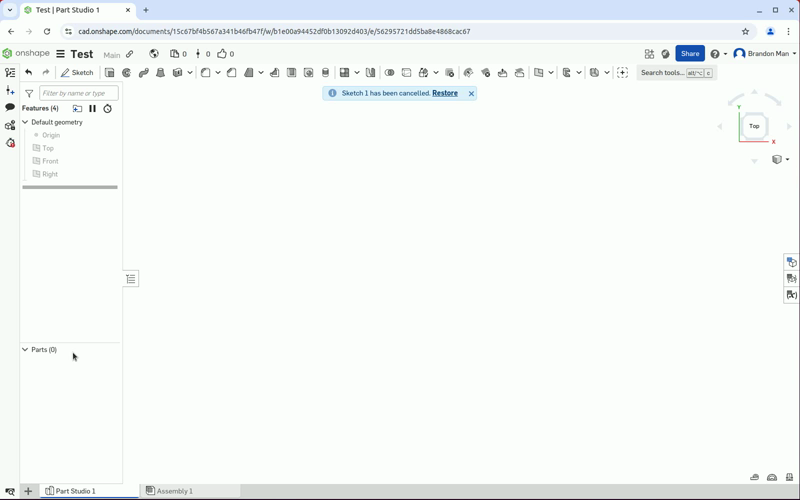
key(up)
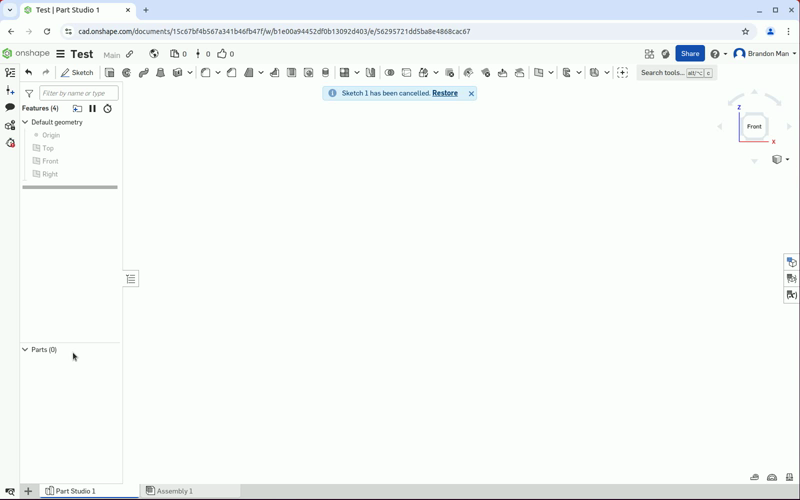
key_up(shift)
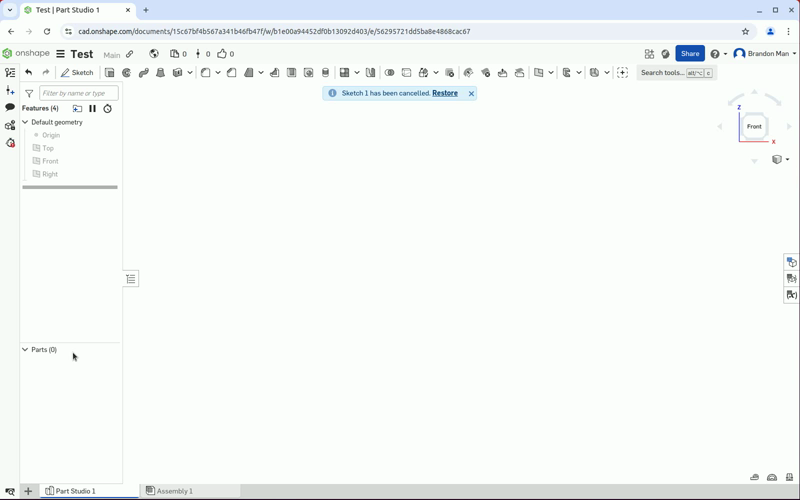
mouse_move(73, 352)
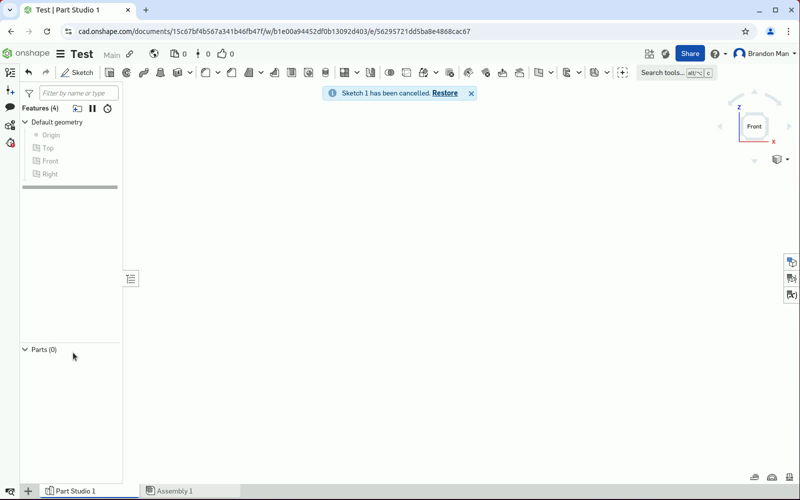
key(shift+y)
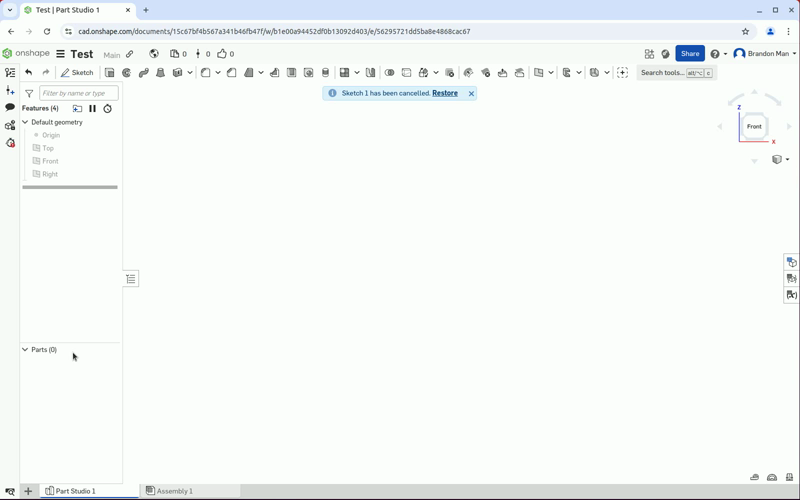
key(shift+s)
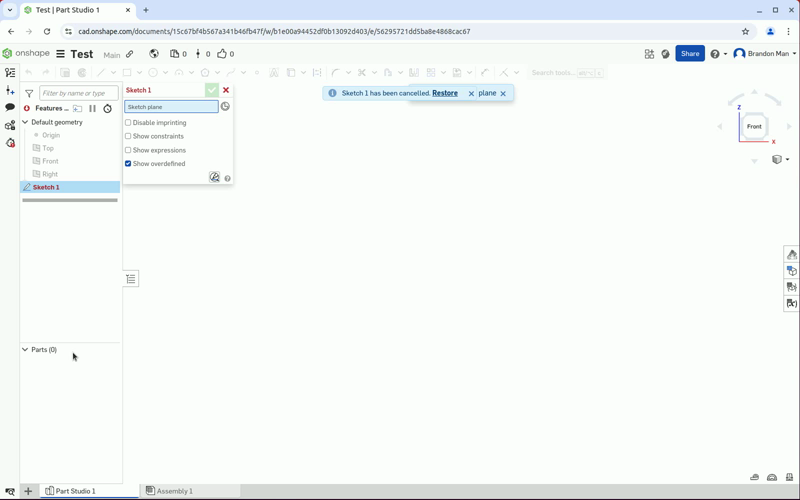
mouse_move(73, 163)
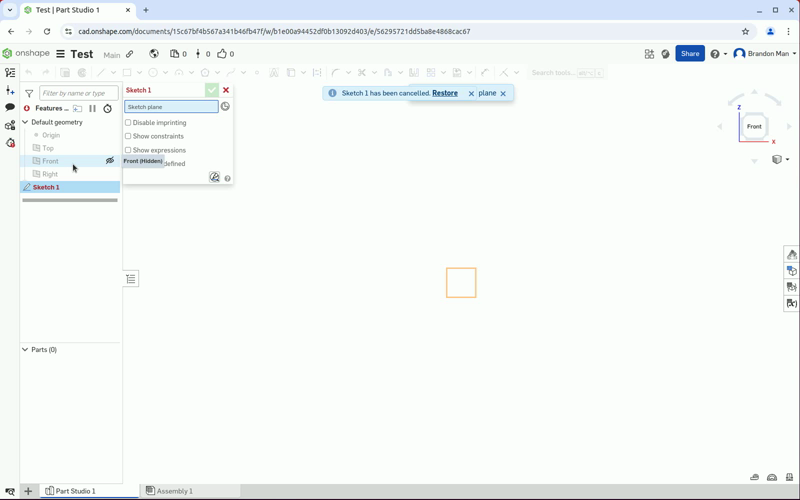
click(73, 163)
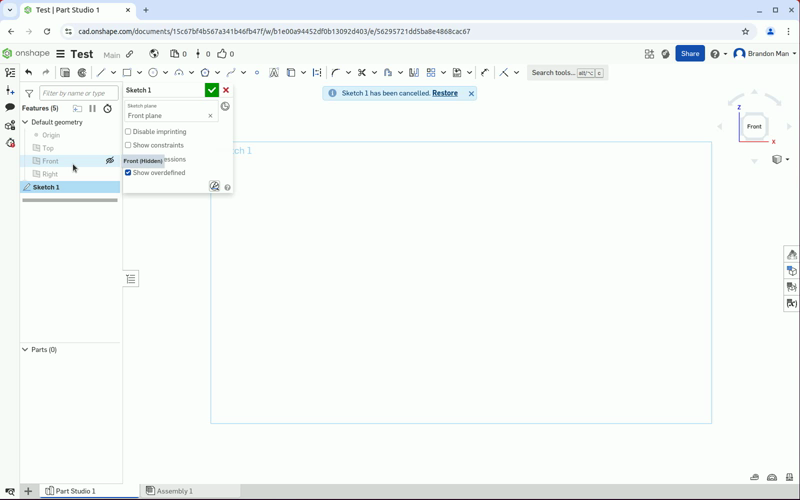
mouse_move(73, 352)
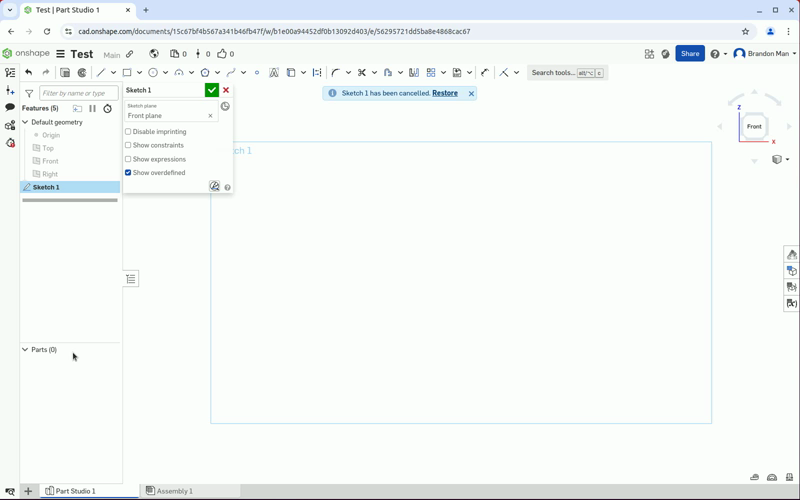
key(y)
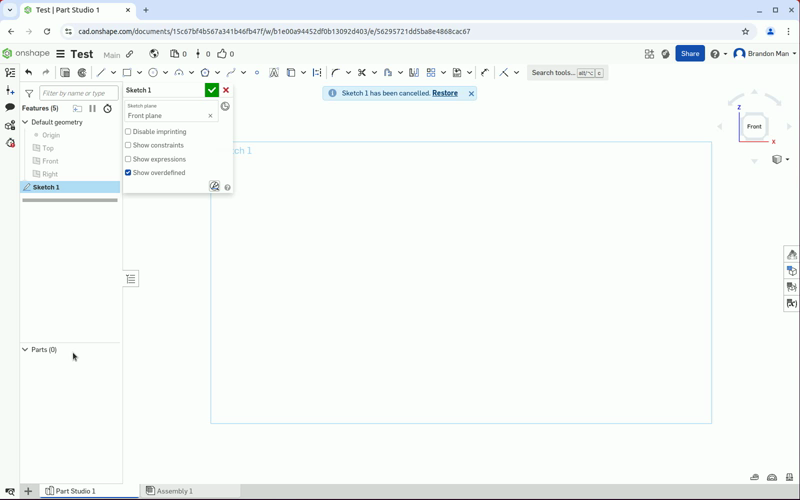
key(l)
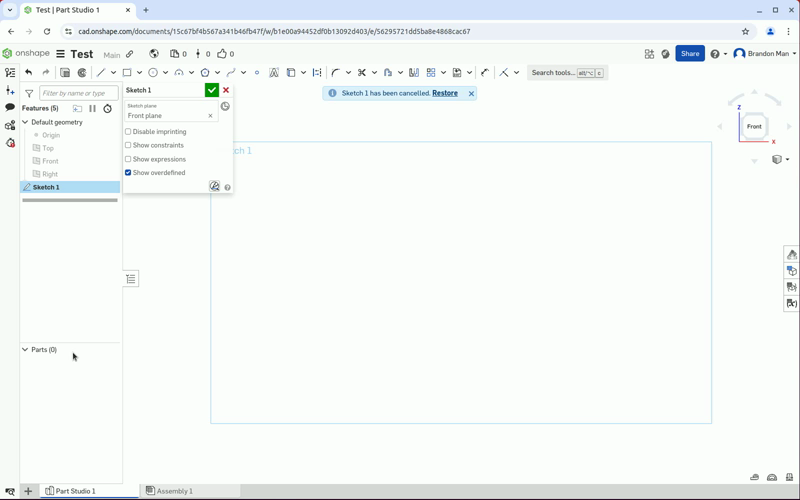
key_down(shift)
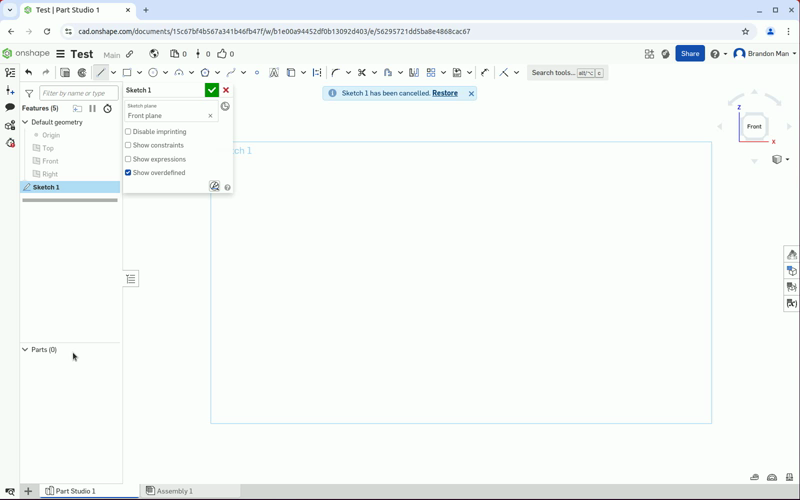
mouse_move(447, 386)
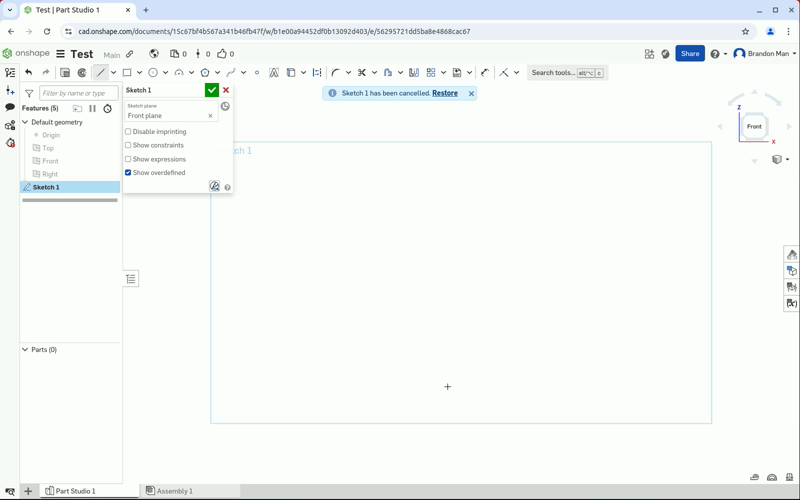
click(447, 386)
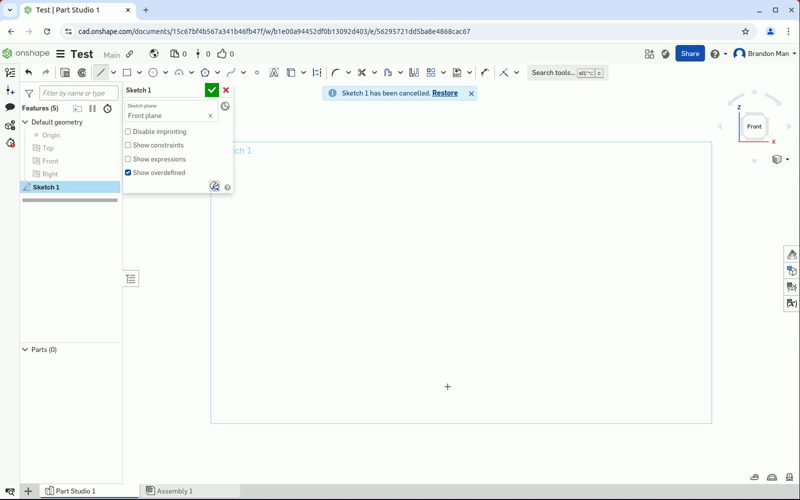
key_up(shift)
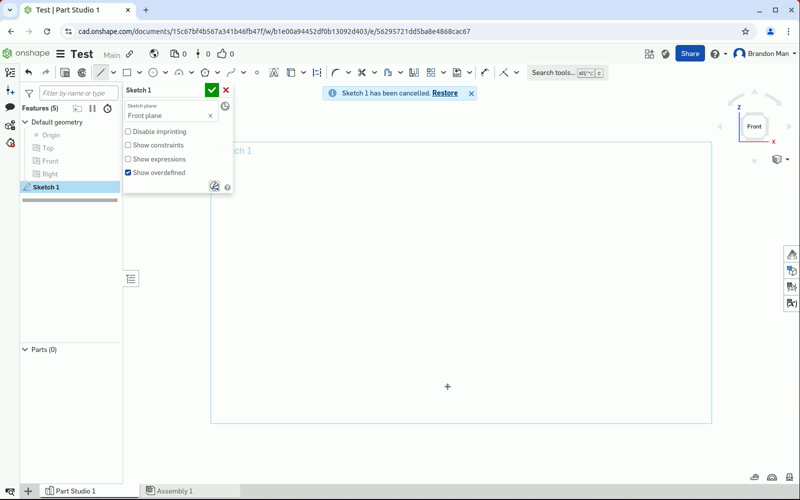
key_down(shift)
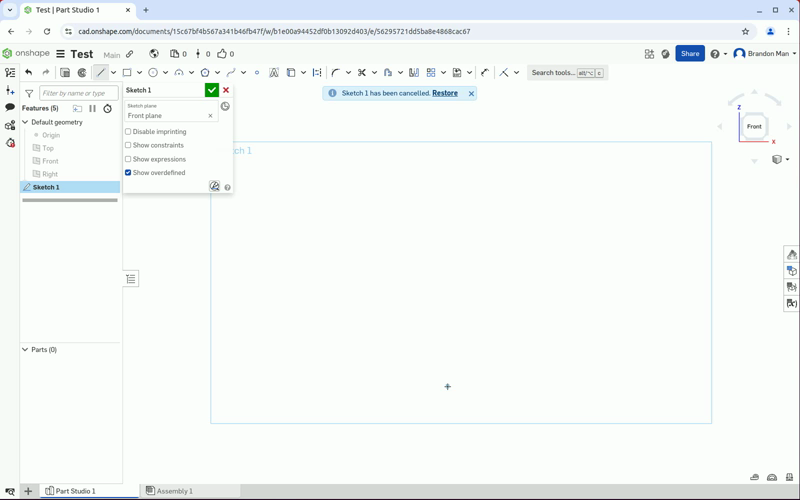
mouse_move(477, 386)
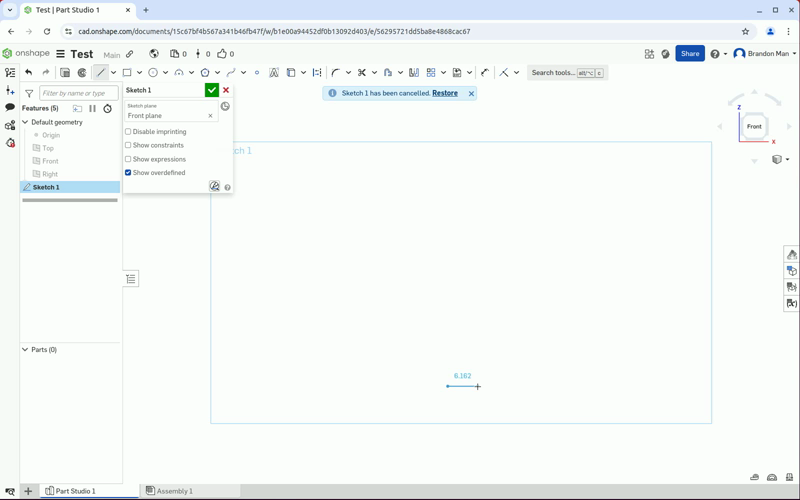
mouse_move(474, 386)
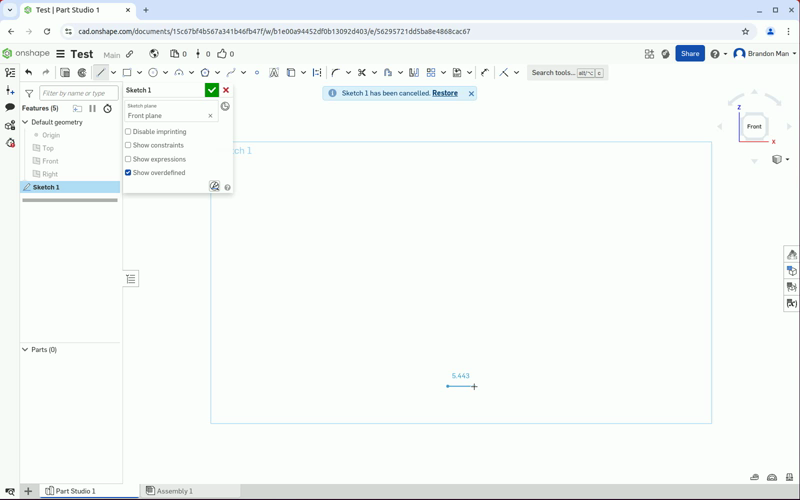
click(474, 386)
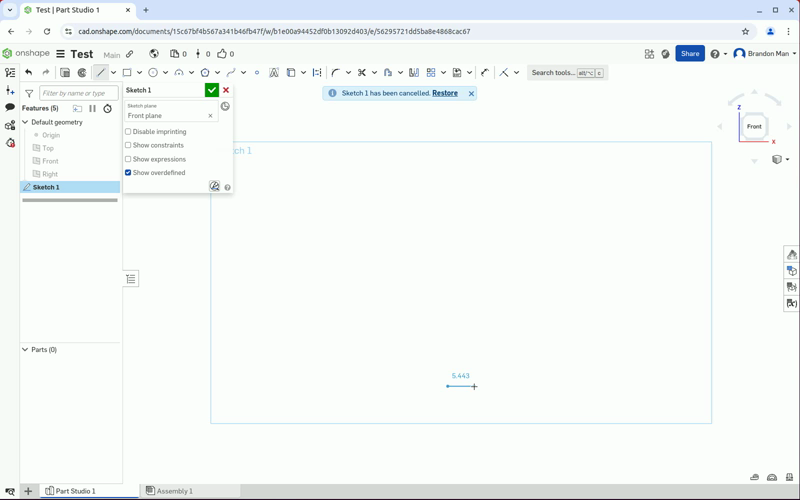
key_up(shift)
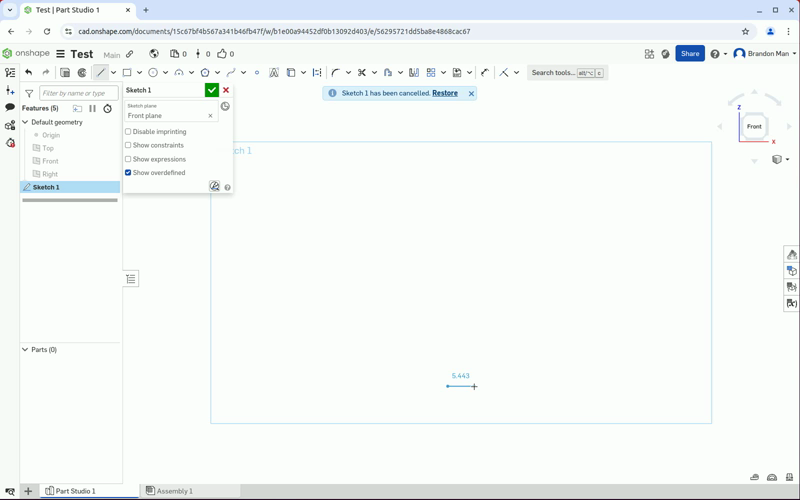
key_down(shift)
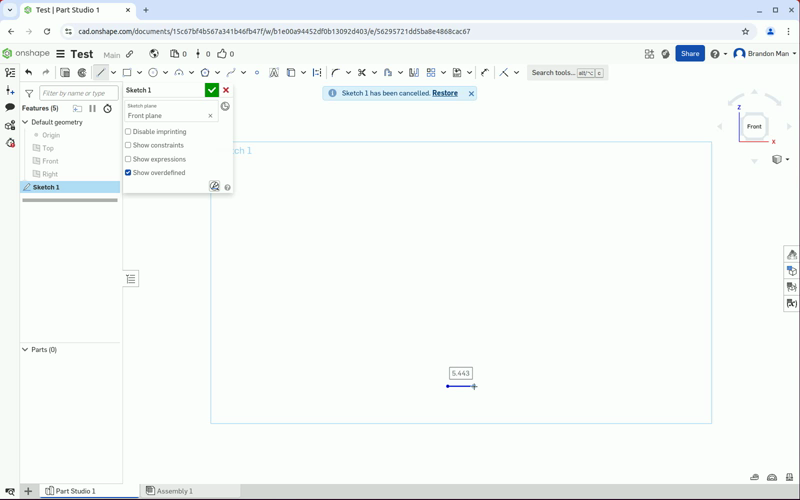
mouse_move(474, 188)
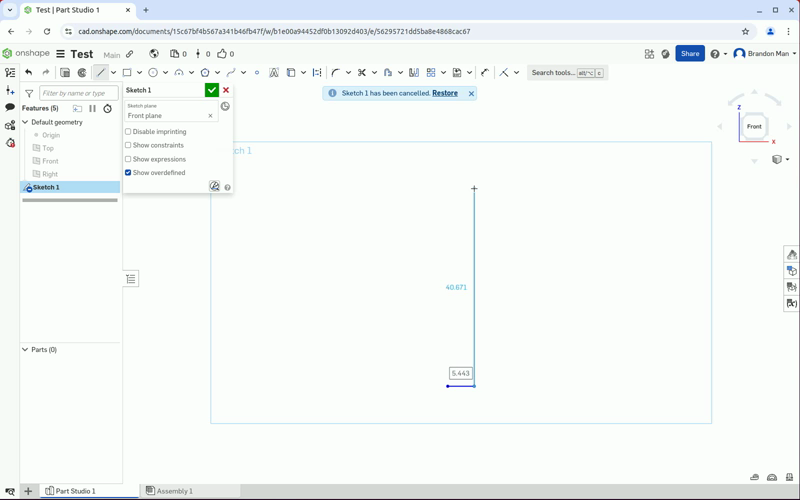
click(474, 188)
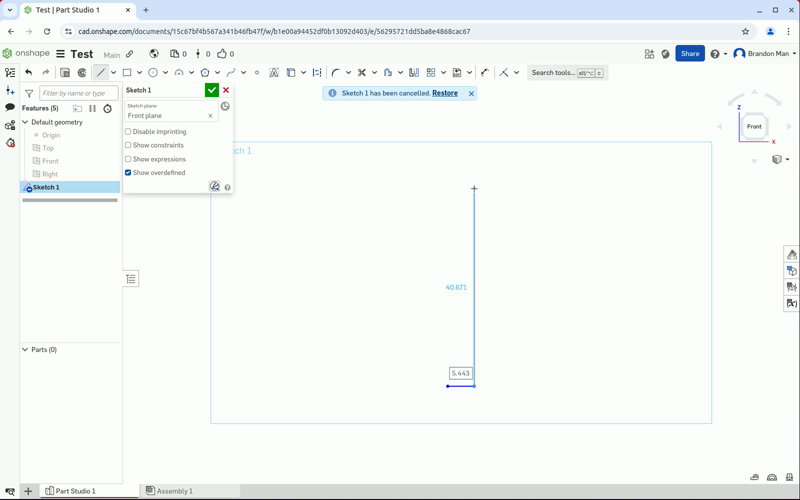
key_up(shift)
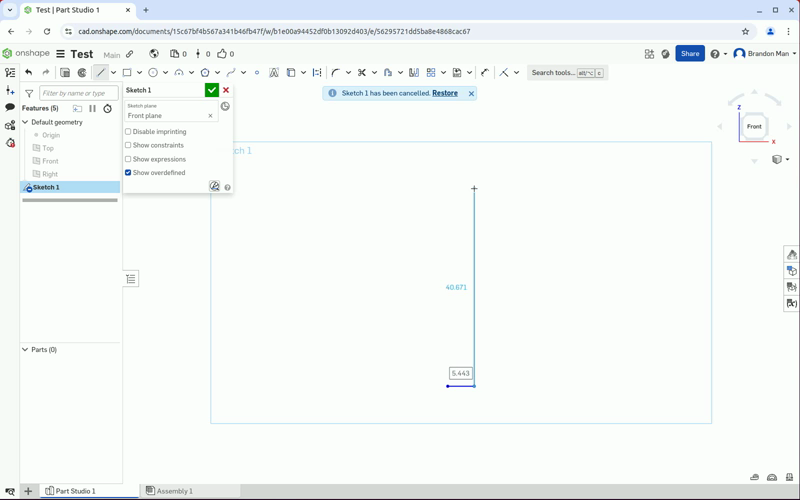
key_down(shift)
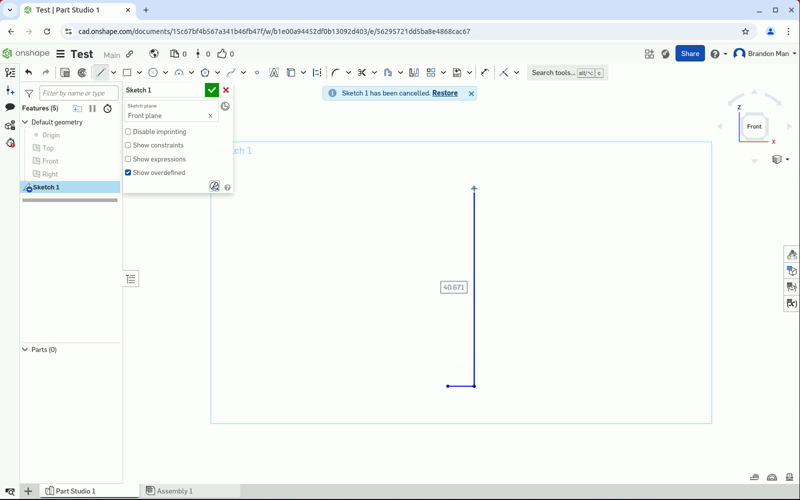
mouse_move(504, 188)
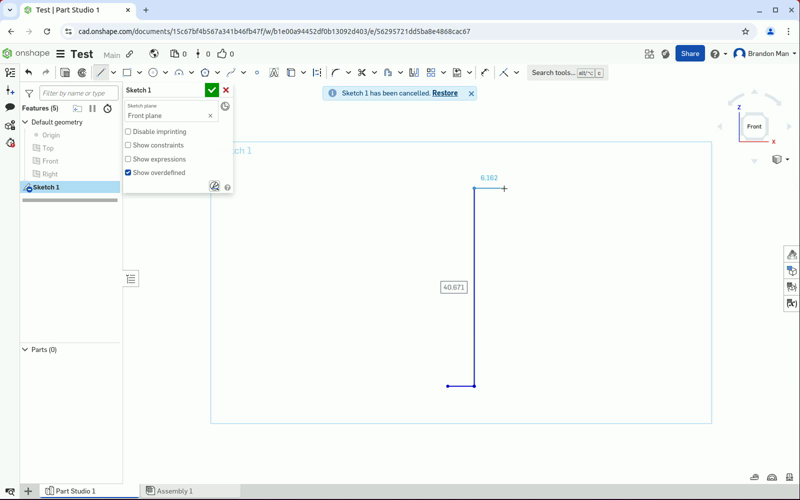
mouse_move(471, 188)
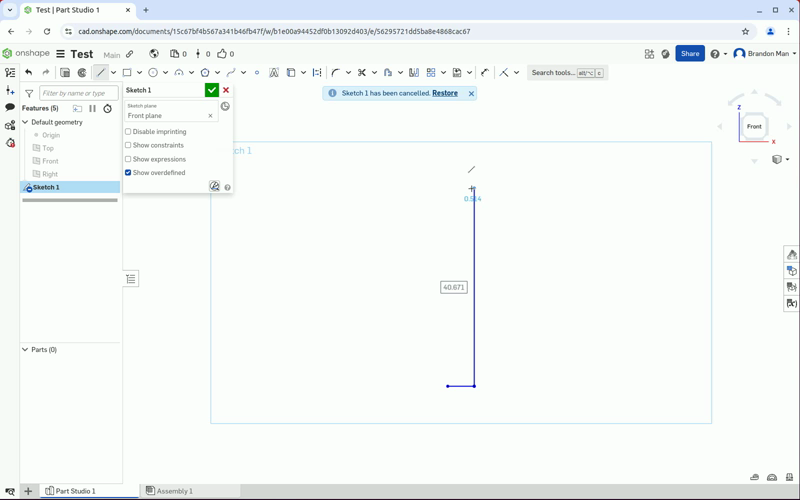
scroll(6)
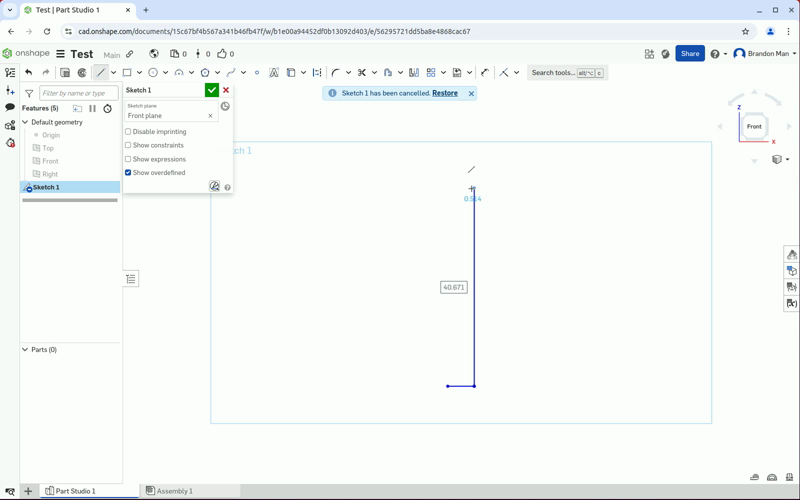
scroll(6)
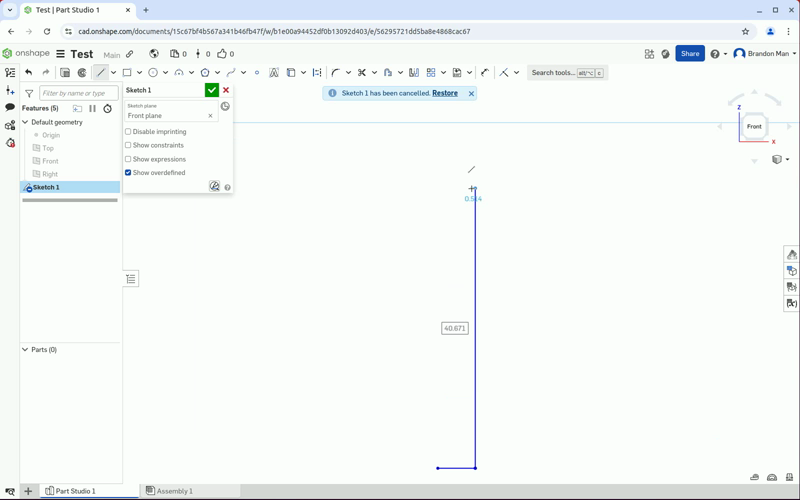
scroll(6)
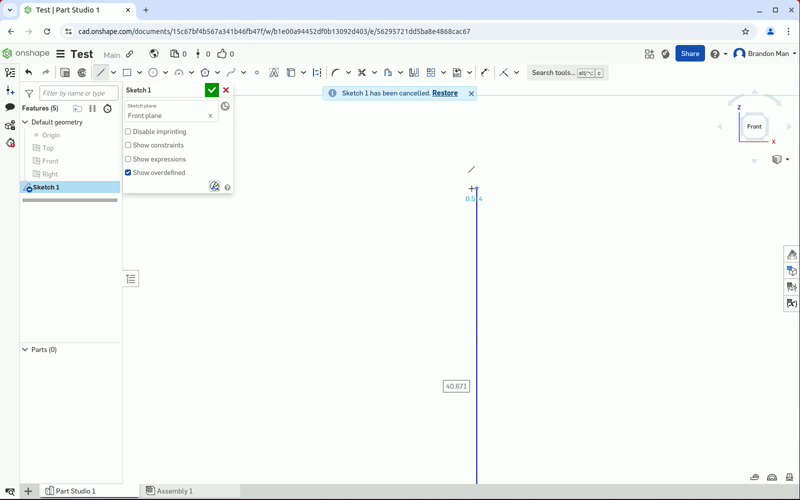
scroll(6)
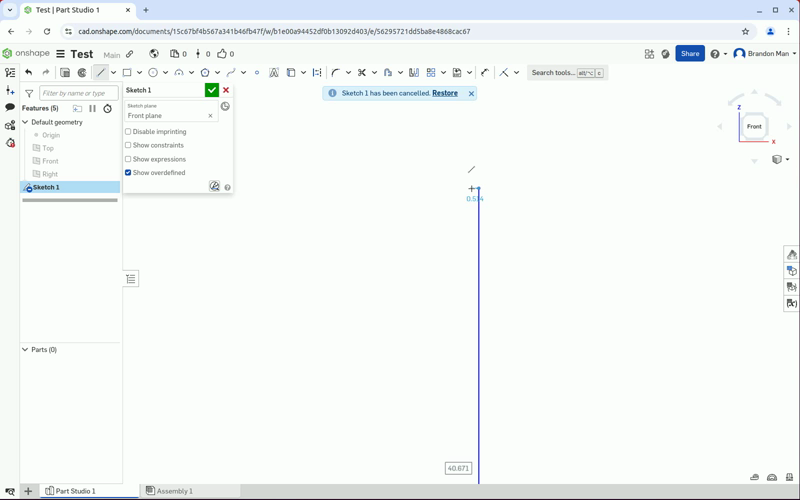
scroll(6)
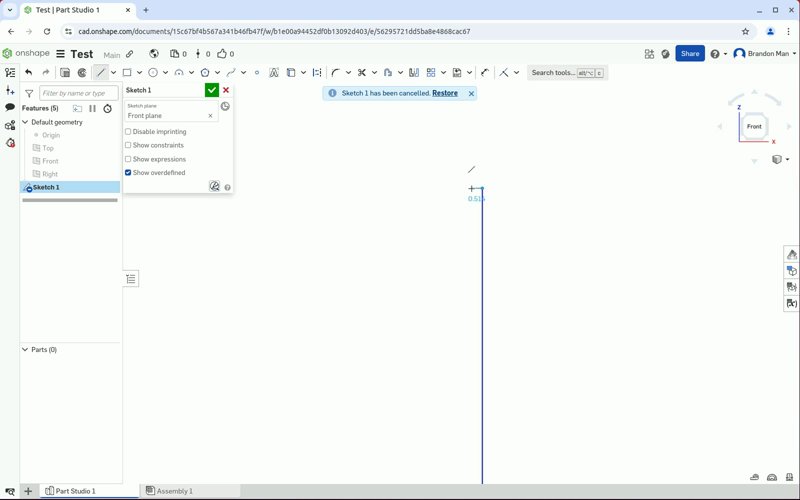
scroll(6)
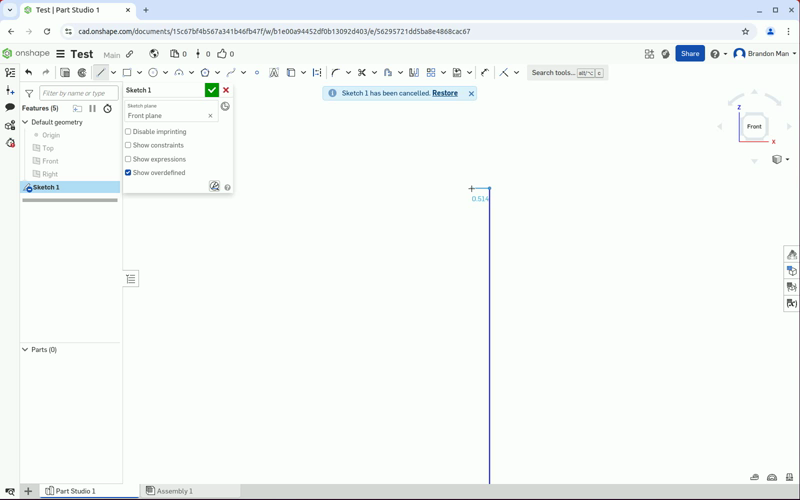
scroll(6)
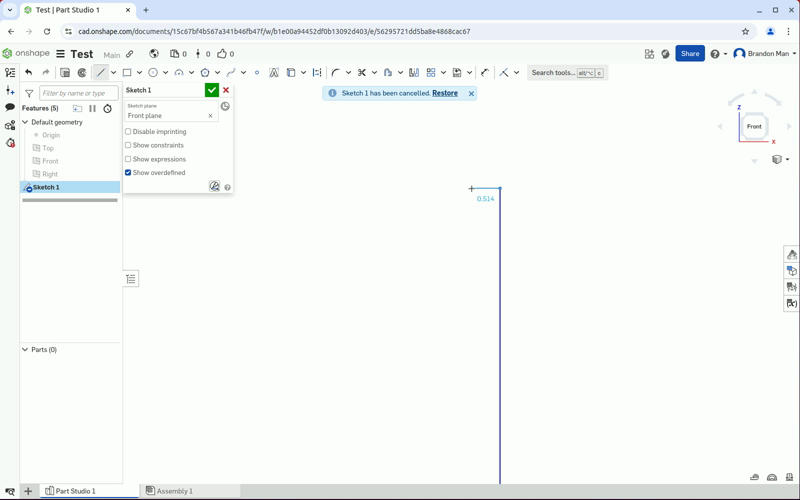
click(471, 188)
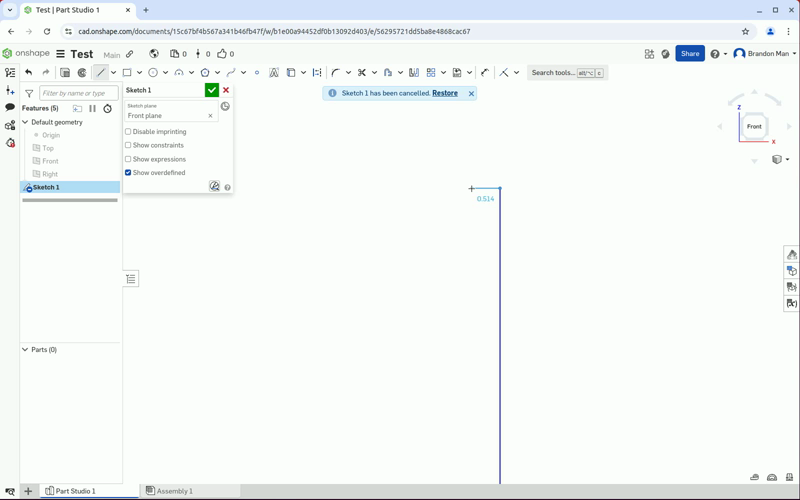
scroll(-6)
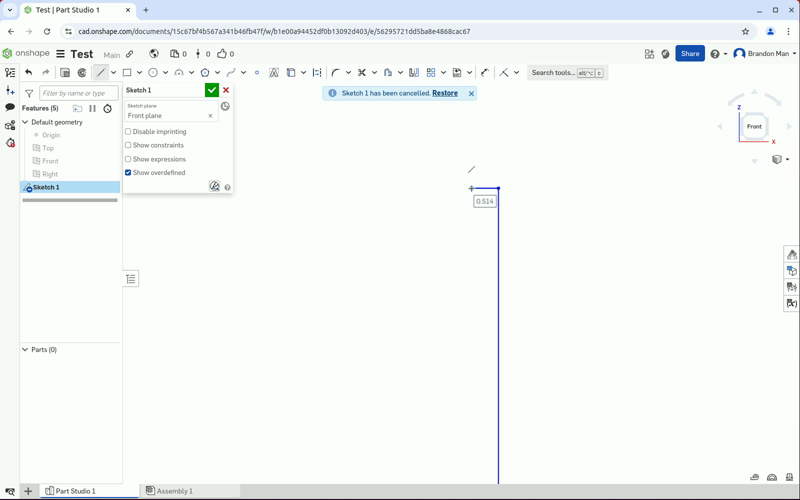
scroll(-6)
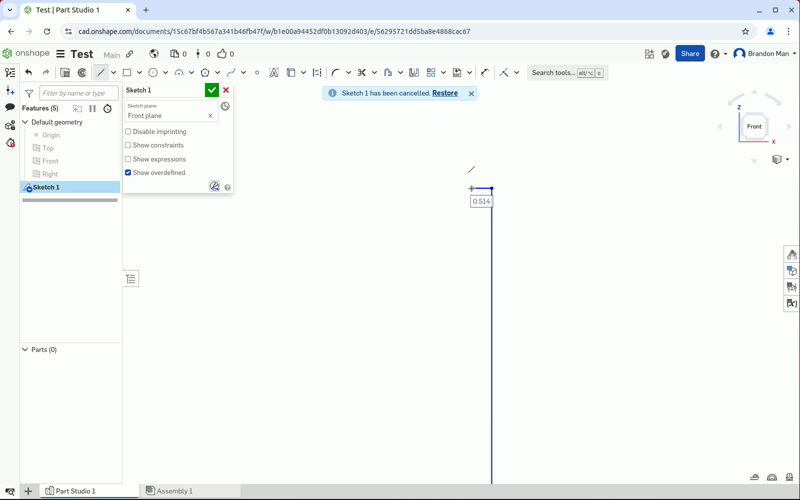
scroll(-6)
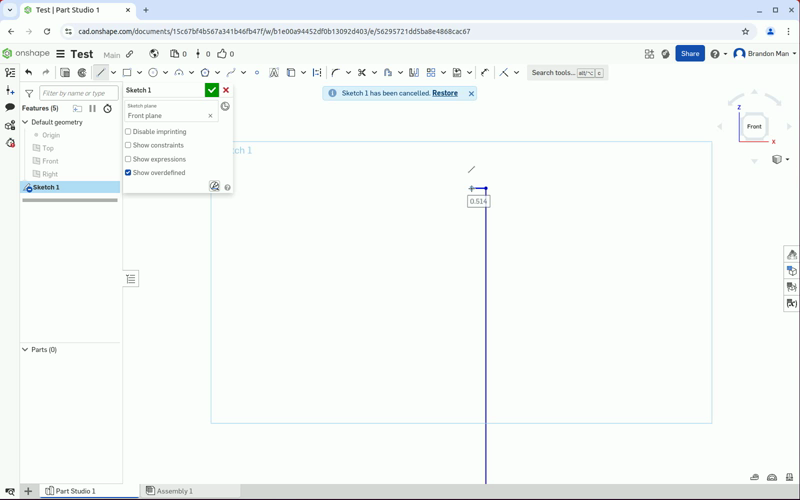
scroll(-6)
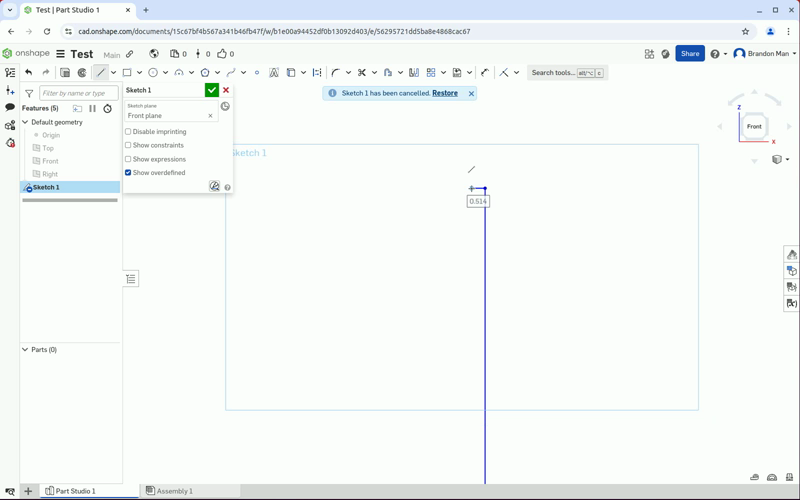
scroll(-6)
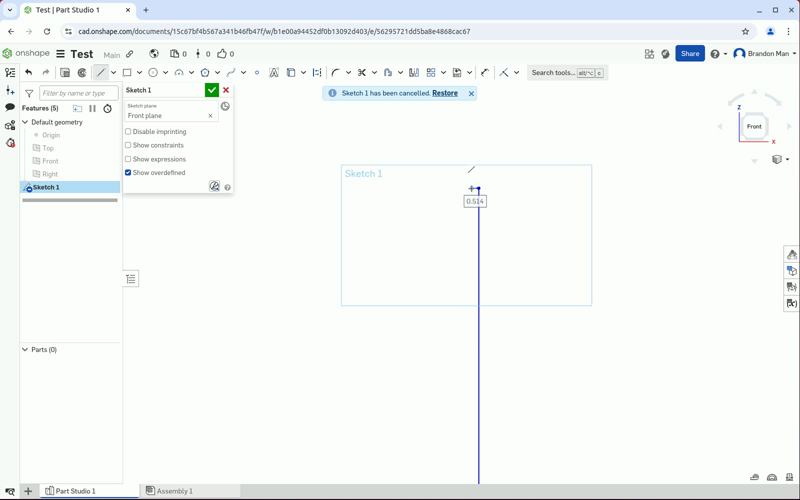
scroll(-6)
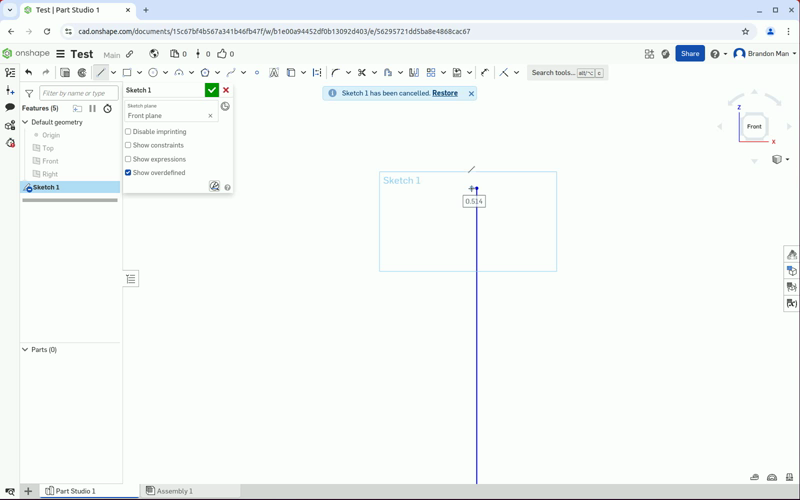
scroll(-6)
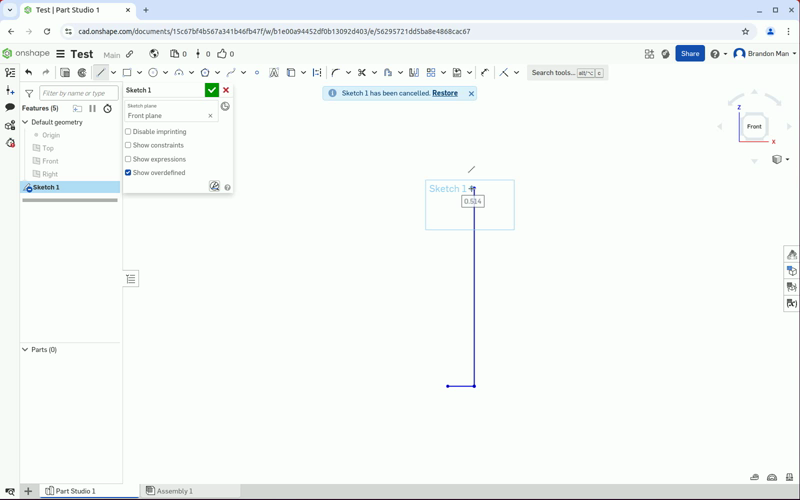
key_up(shift)
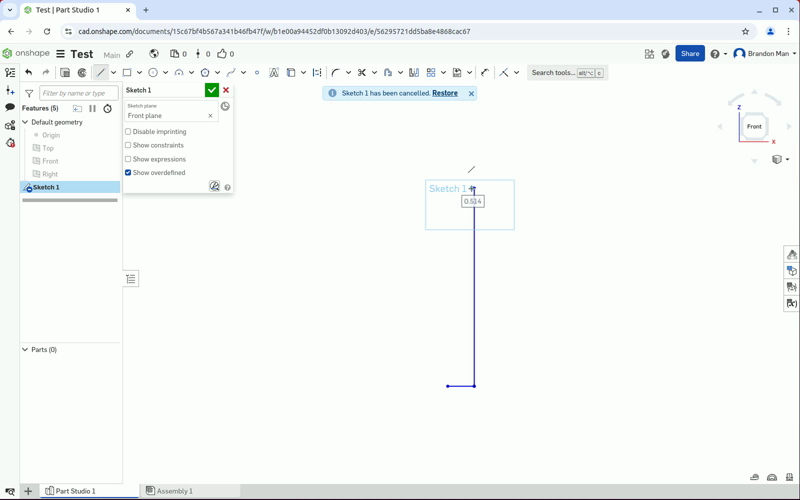
key_down(shift)
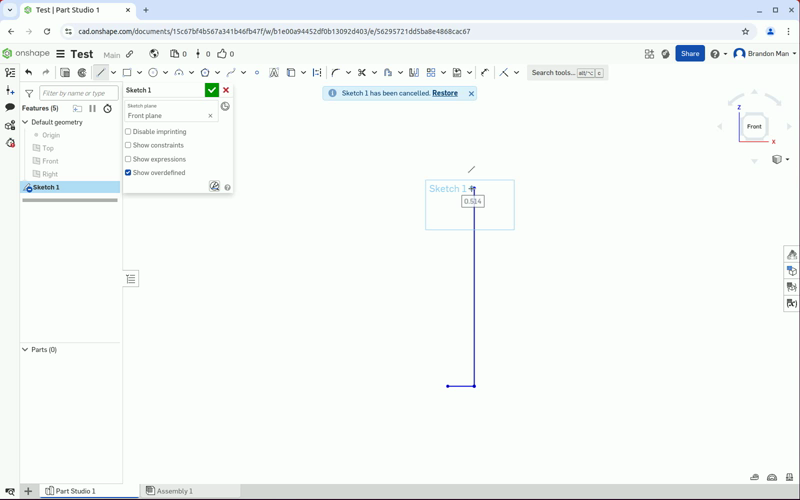
mouse_move(501, 188)
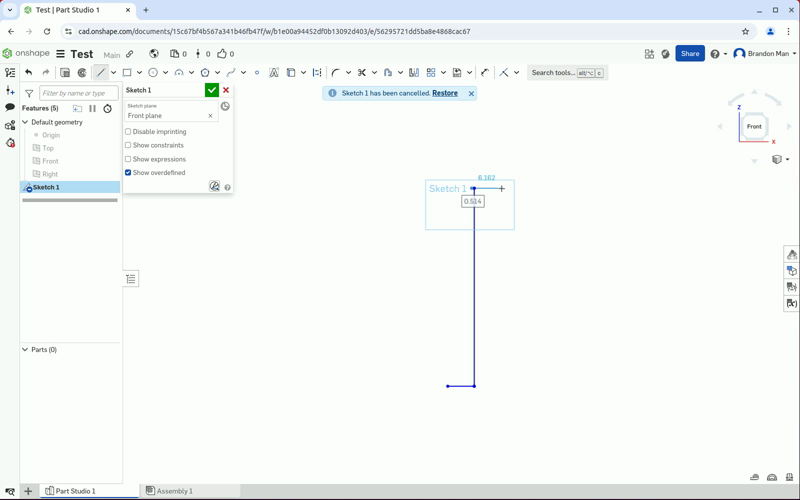
mouse_move(463, 188)
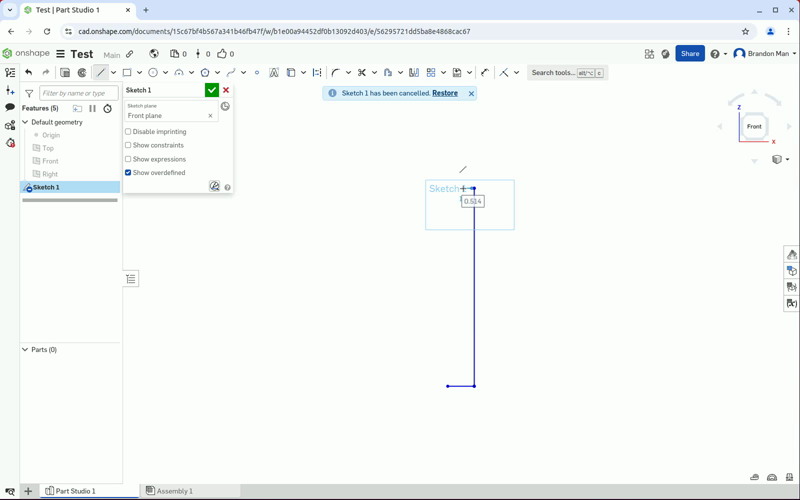
click(463, 188)
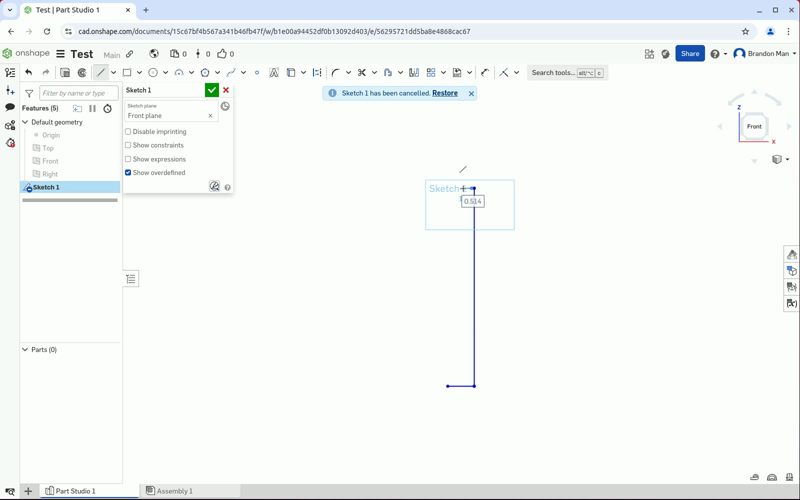
key_up(shift)
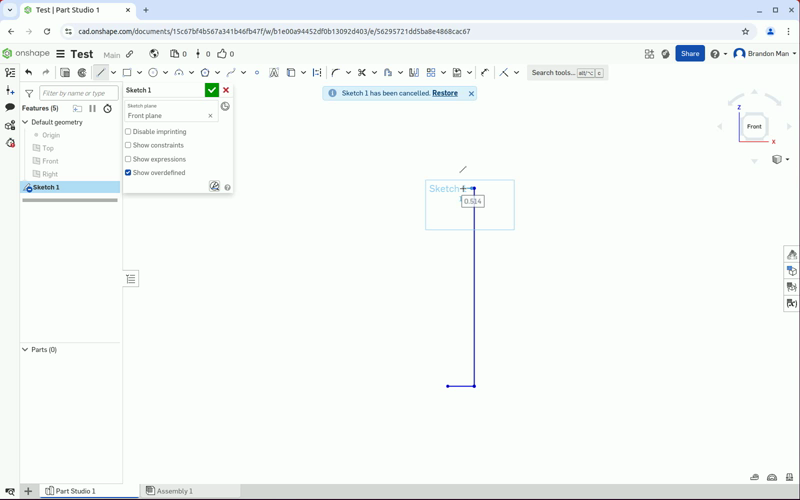
key_down(shift)
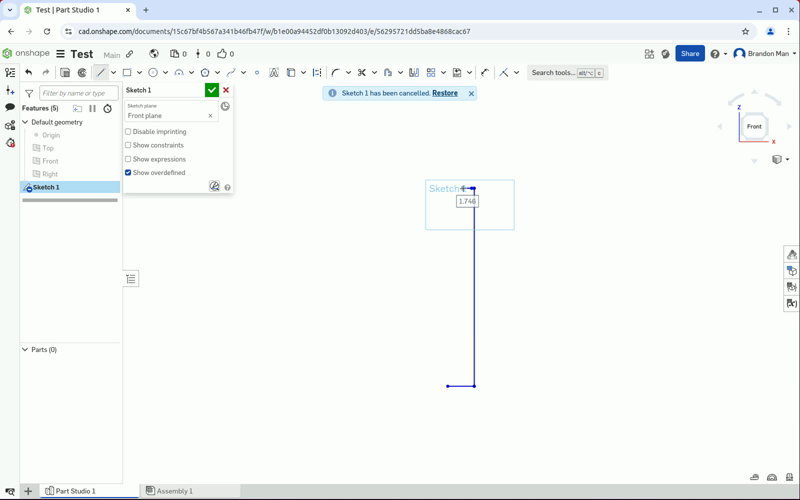
mouse_move(493, 188)
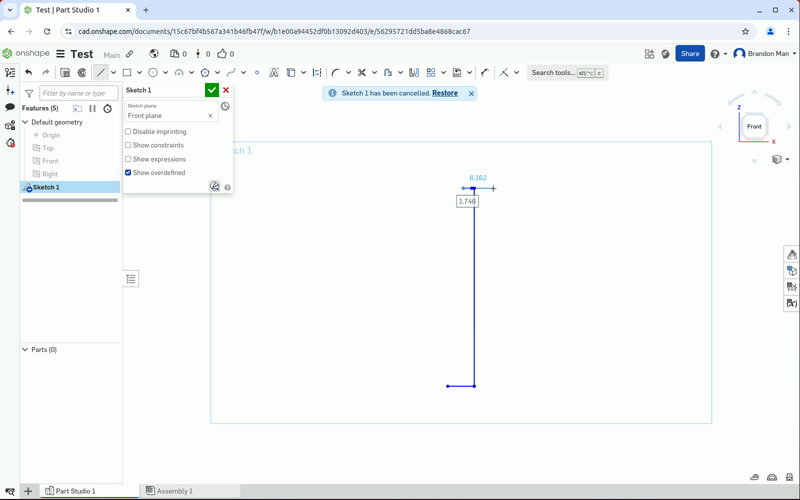
mouse_move(463, 179)
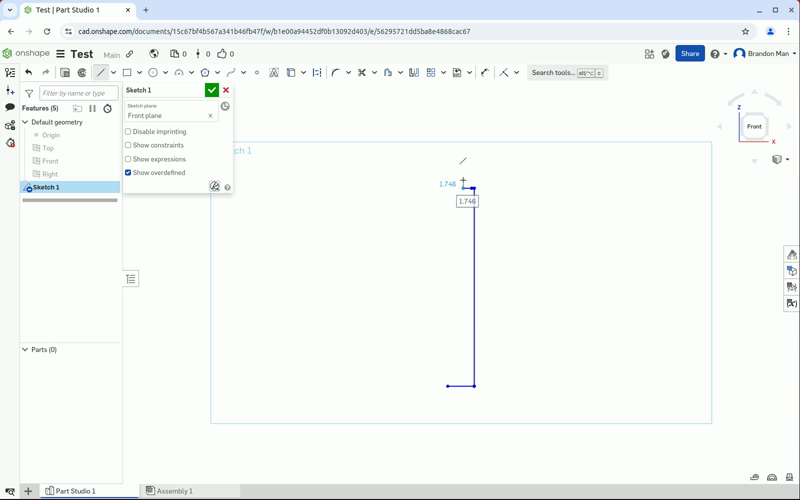
click(463, 179)
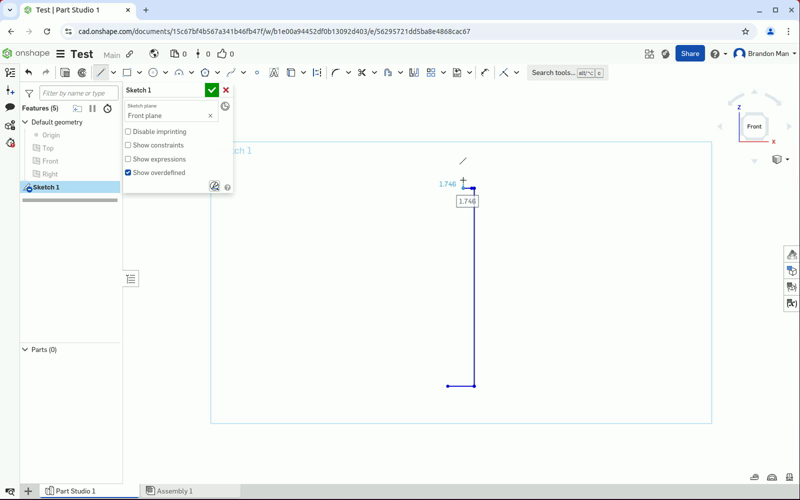
key_up(shift)
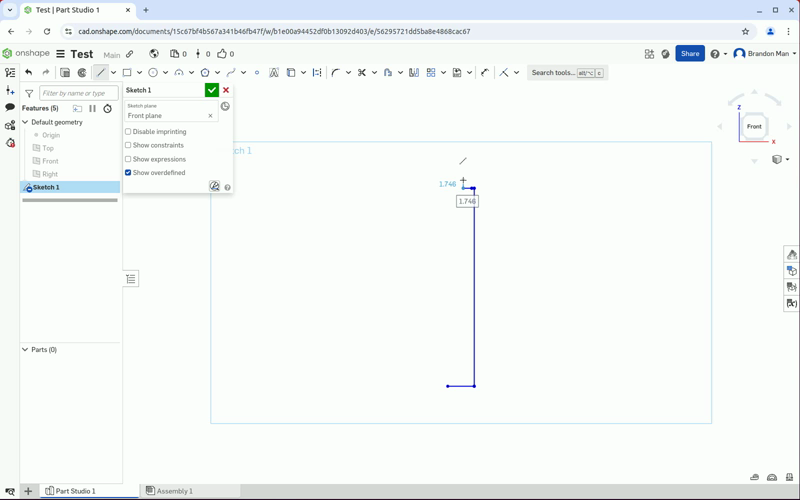
key_down(shift)
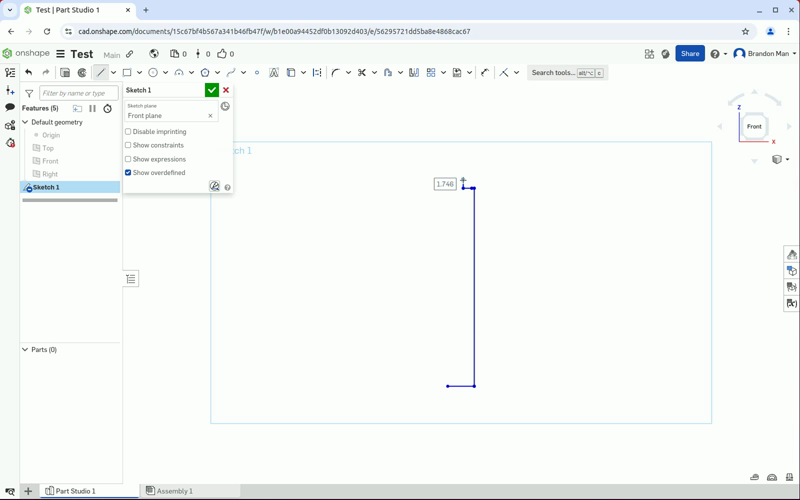
mouse_move(493, 179)
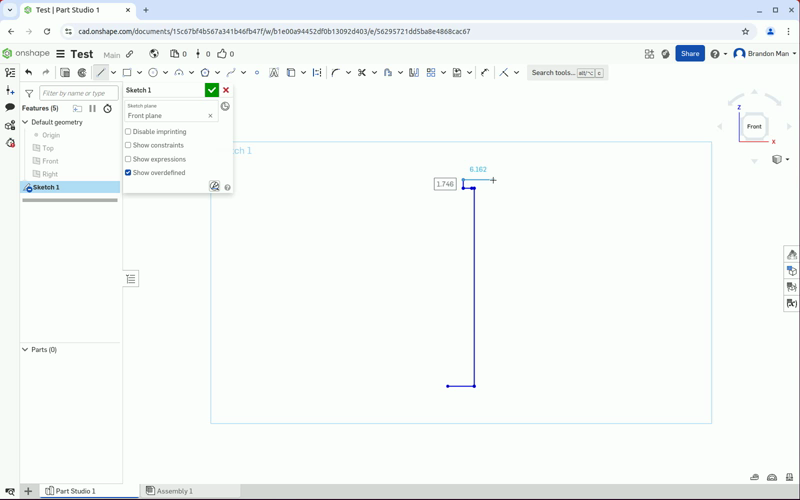
mouse_move(447, 179)
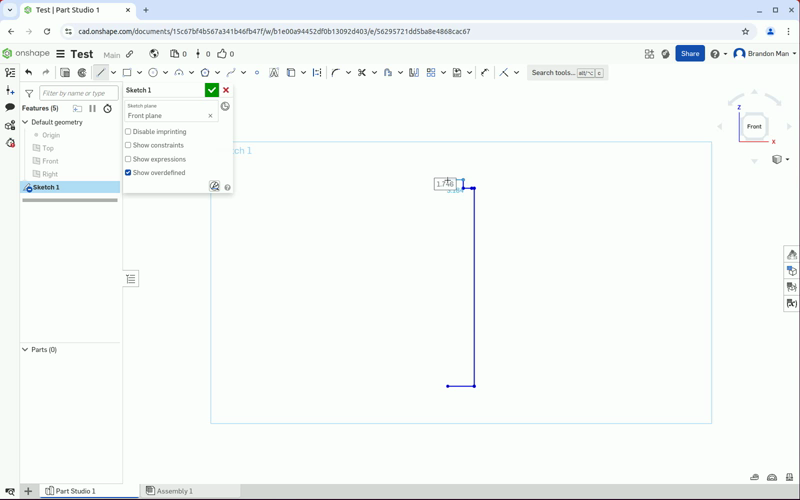
click(447, 179)
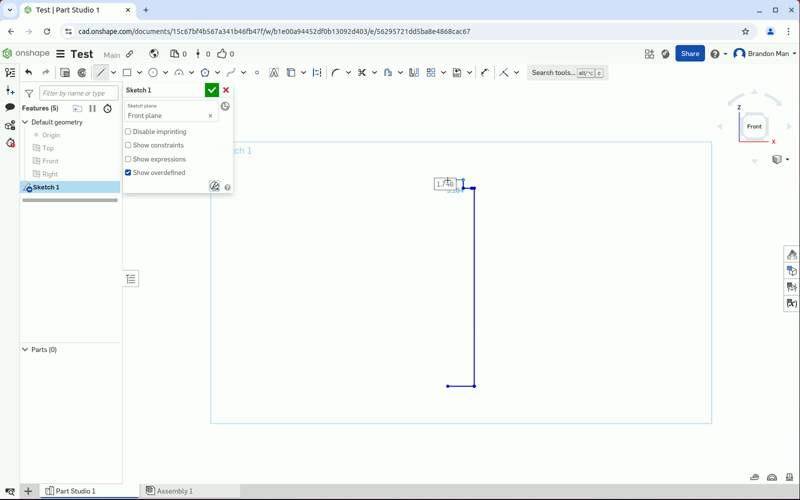
key_up(shift)
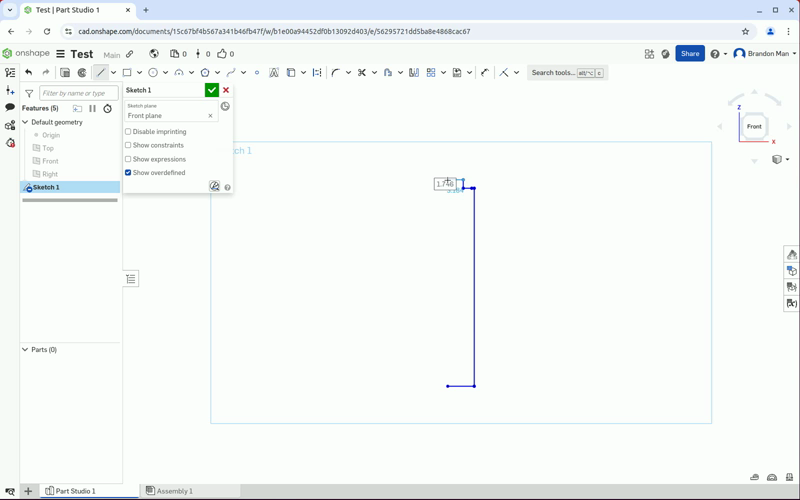
key_down(shift)
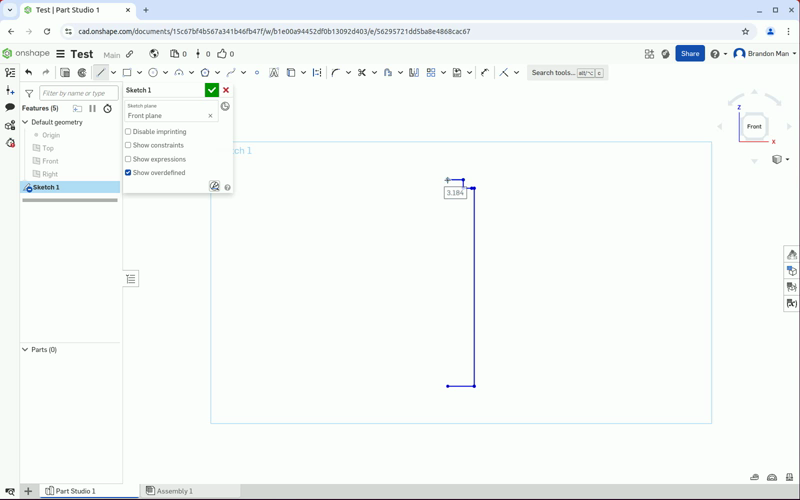
mouse_move(447, 386)
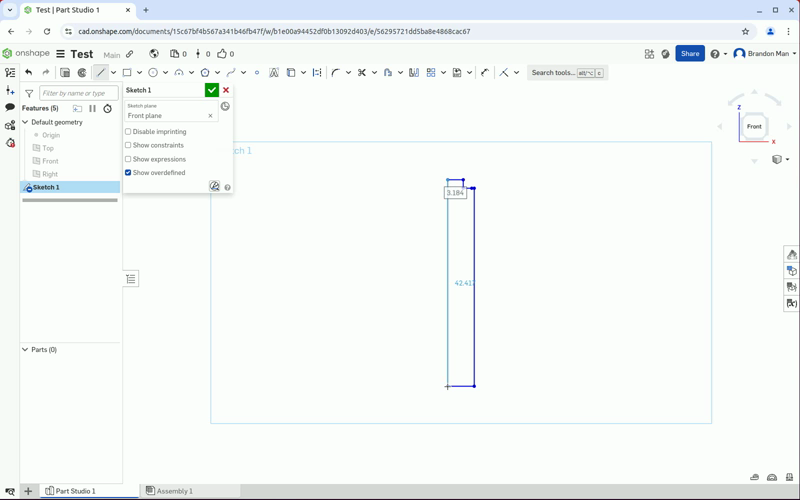
key_up(shift)
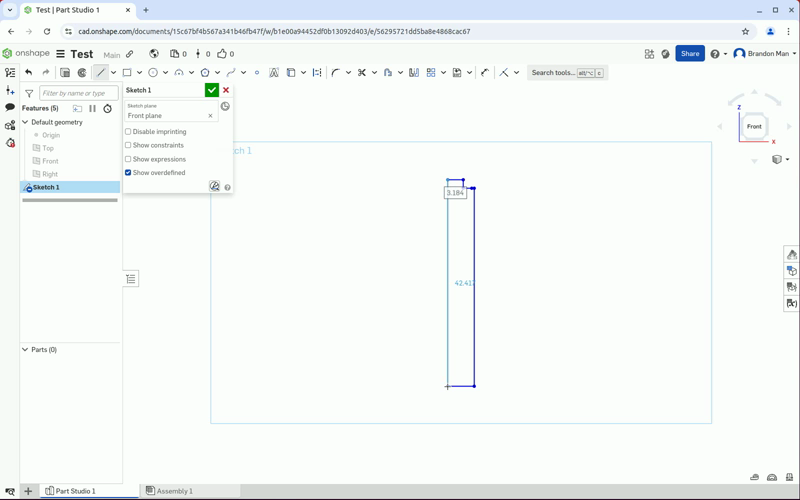
click(447, 386)
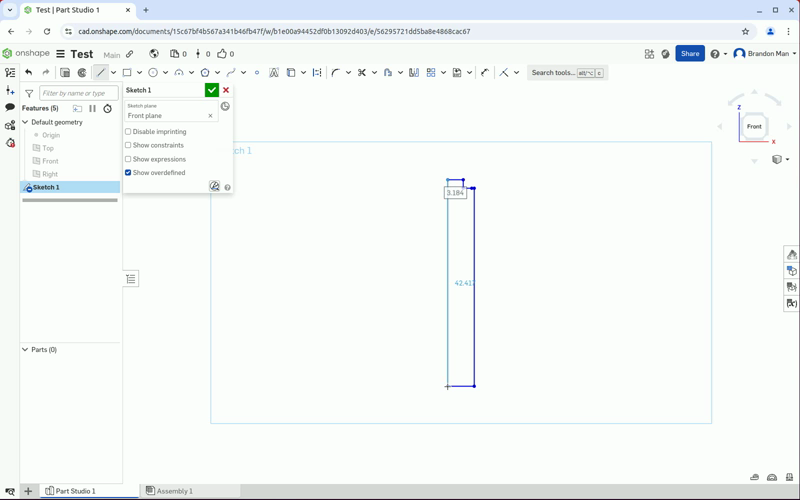
key(esc)
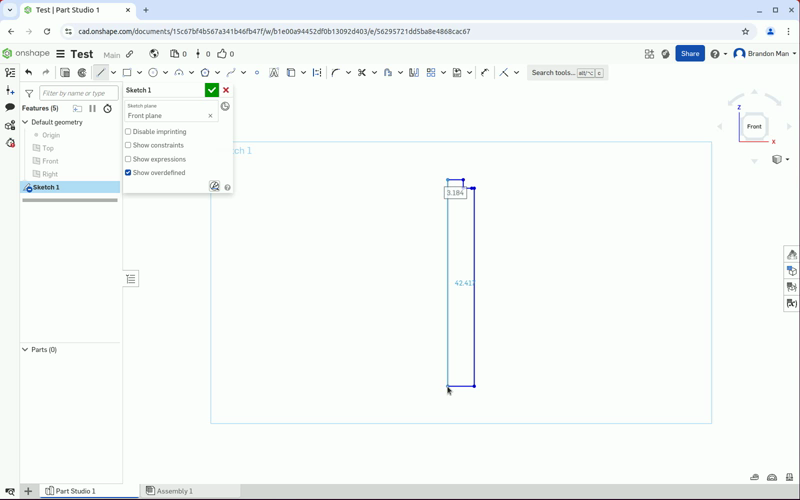
mouse_move(451, 354)
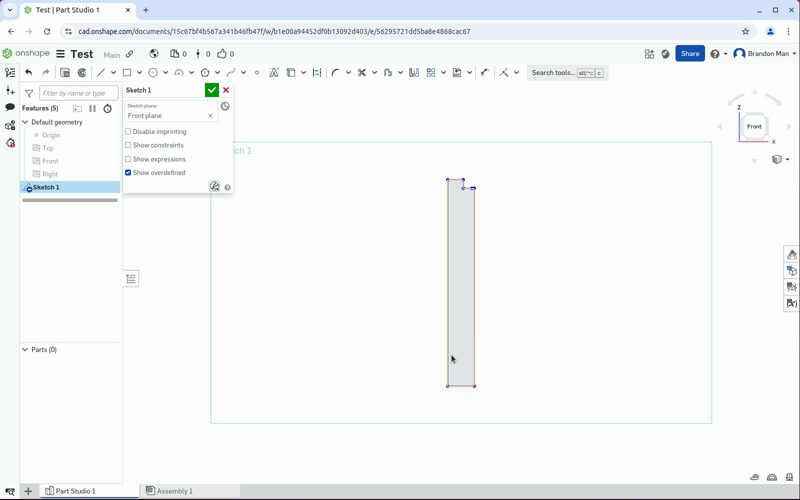
click(451, 354)
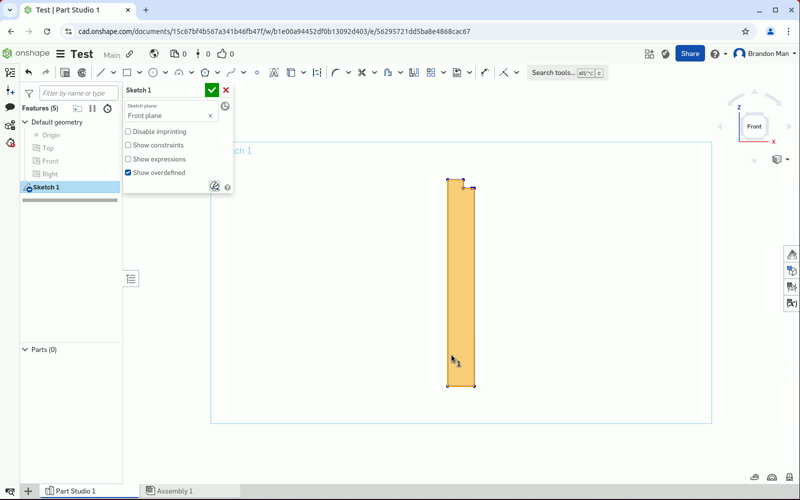
mouse_move(73, 352)
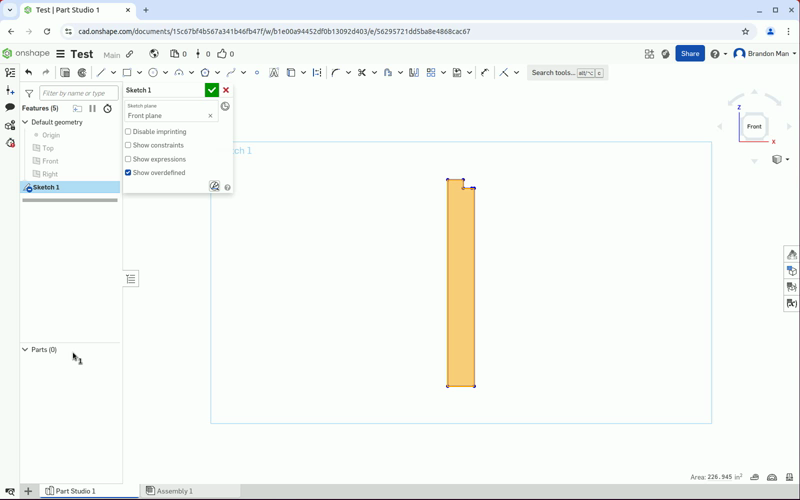
key(shift+y)
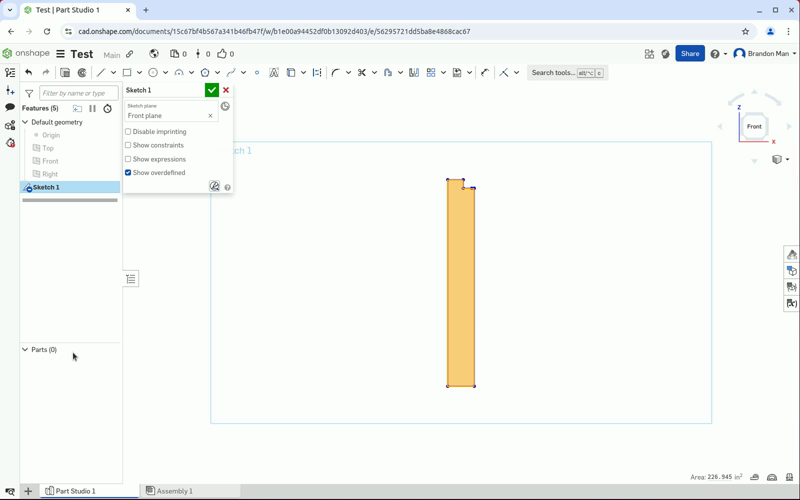
key(shift+e)
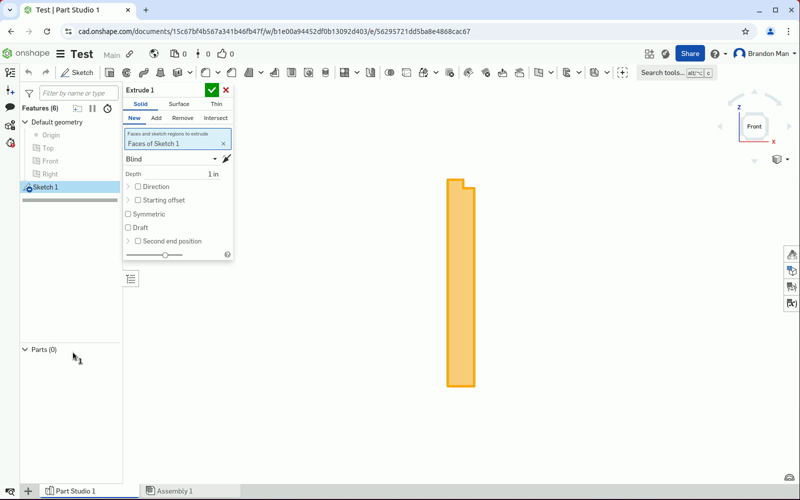
mouse_move(143, 106)
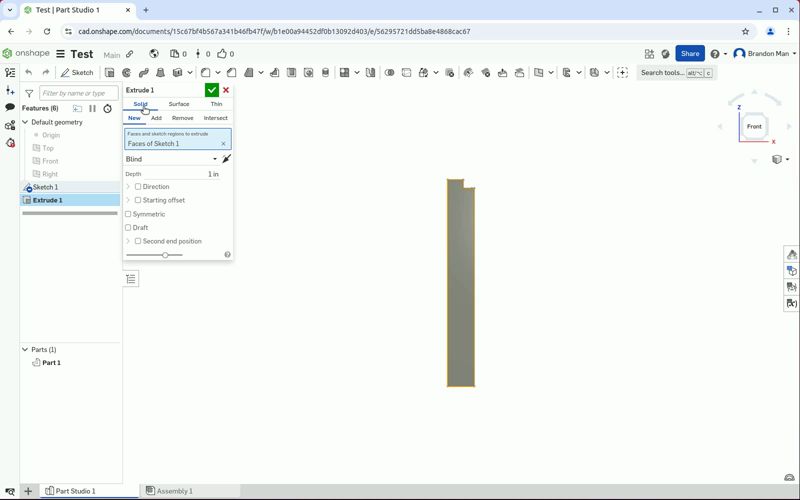
click(143, 106)
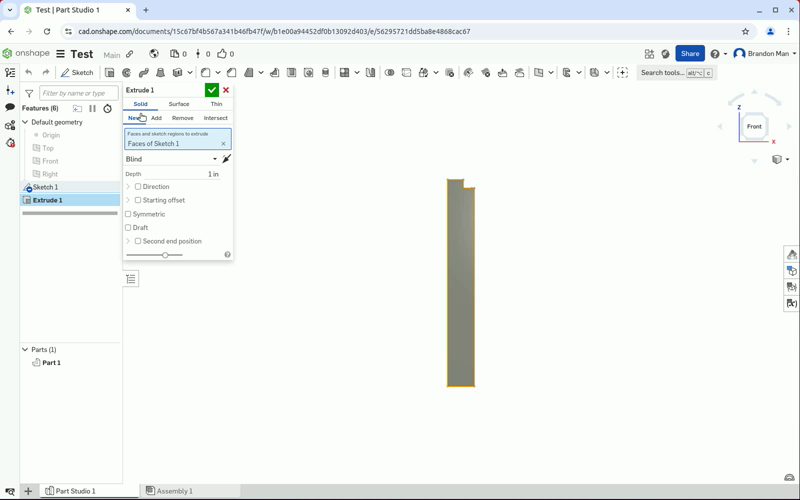
mouse_move(137, 120)
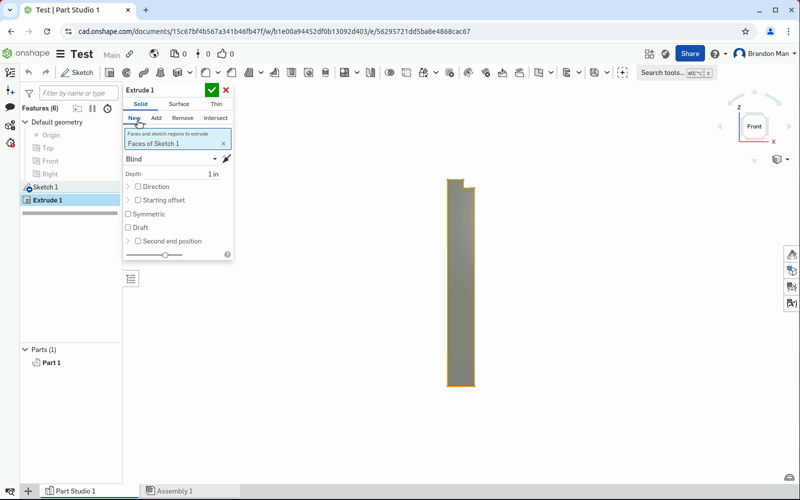
click(137, 120)
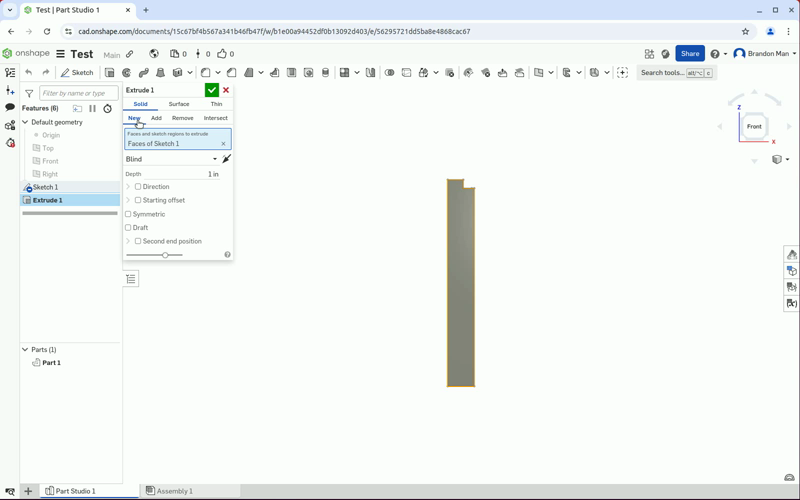
key(tab, 4)
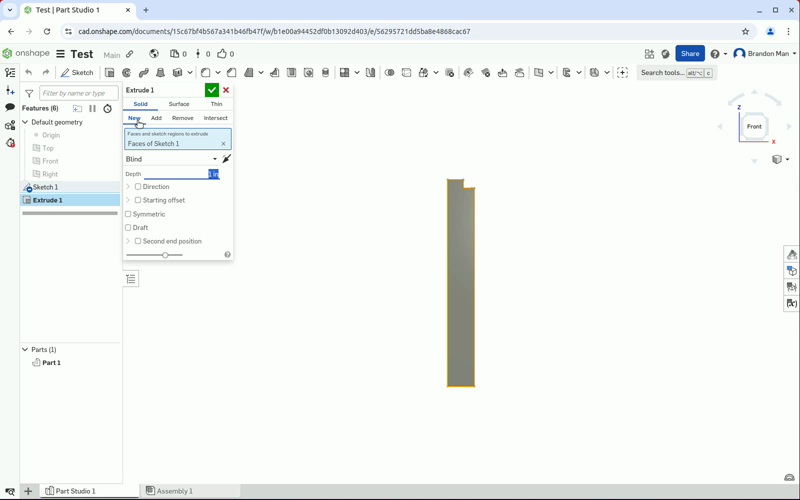
text(4.332)
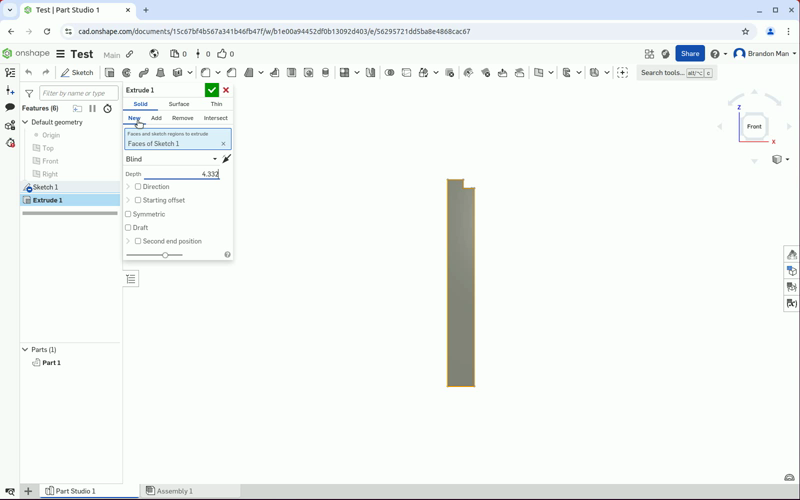
key(tab, 3)
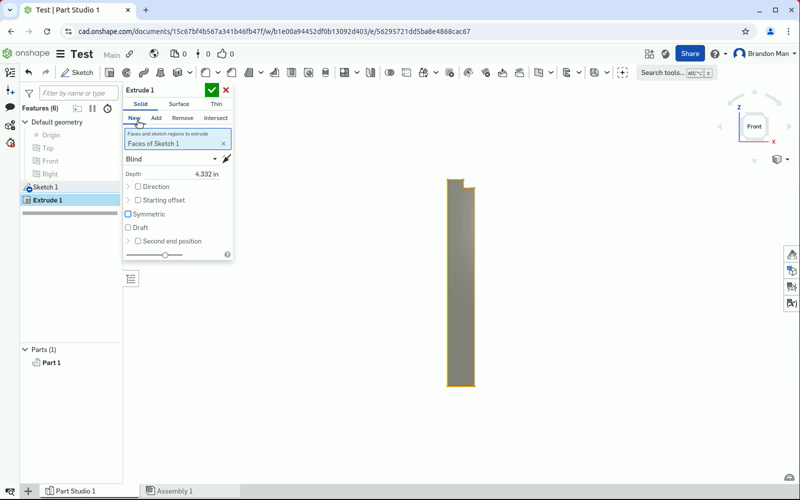
key(space)
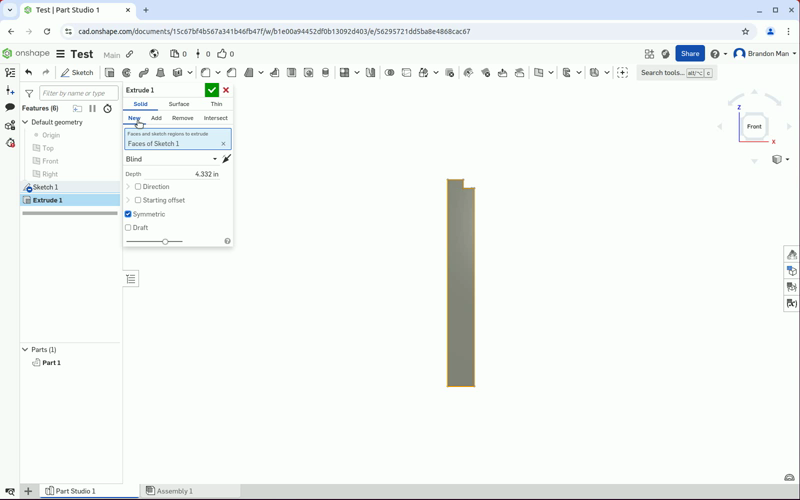
key(enter)
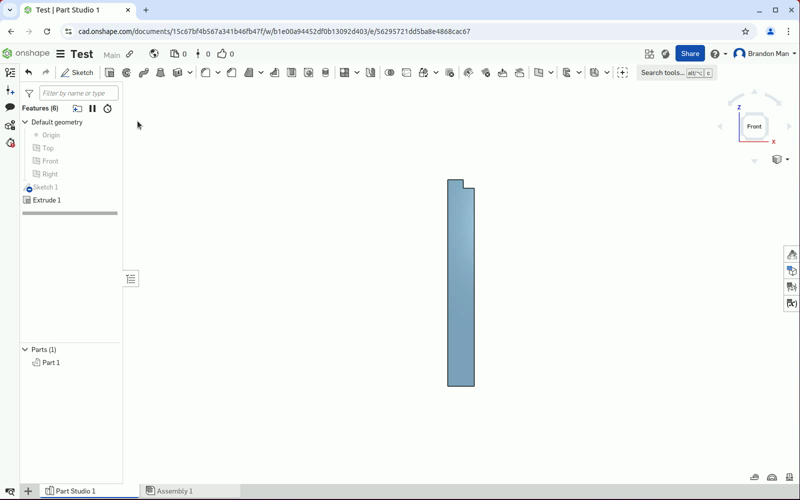
key(shift+h)
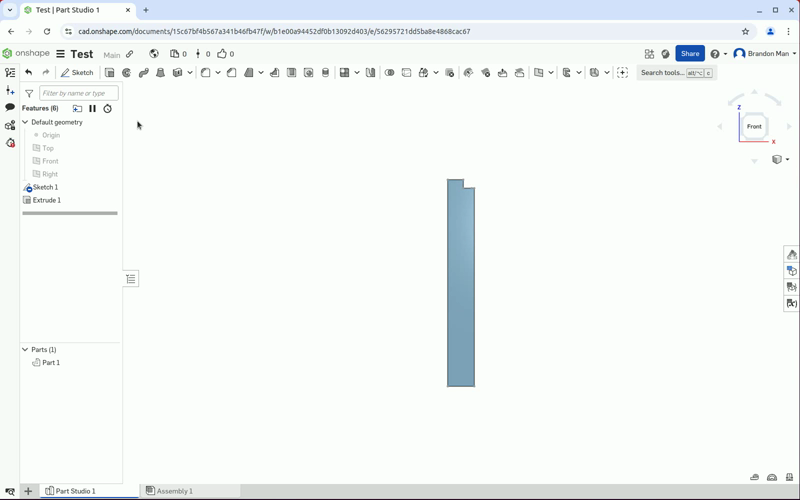
key(shift+h)
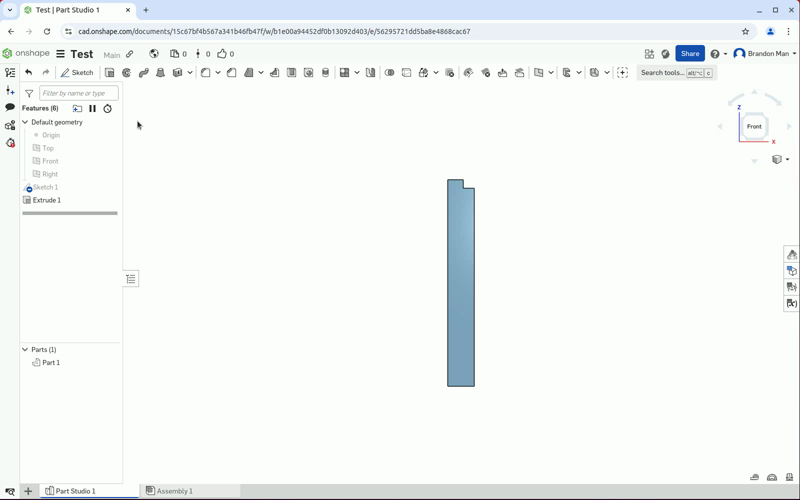
mouse_move(73, 189)
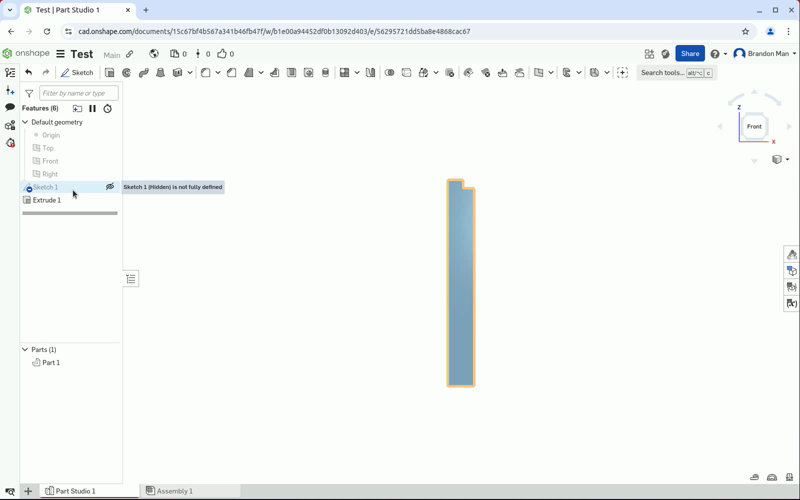
click(73, 189)
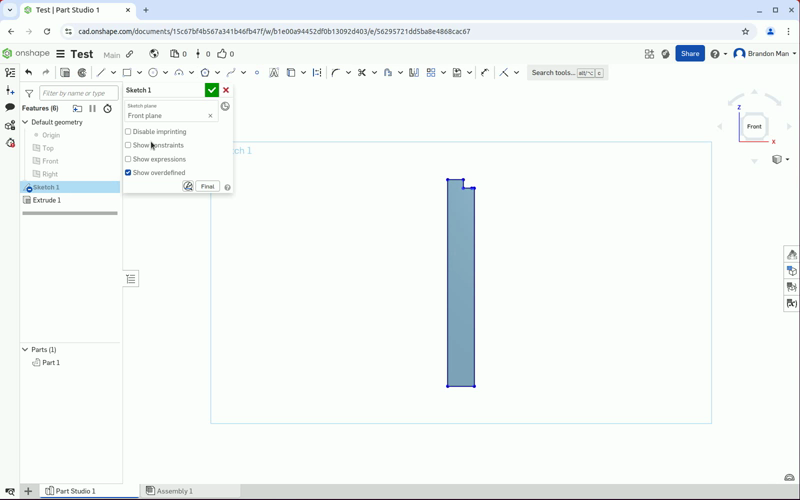
mouse_move(229, 92)
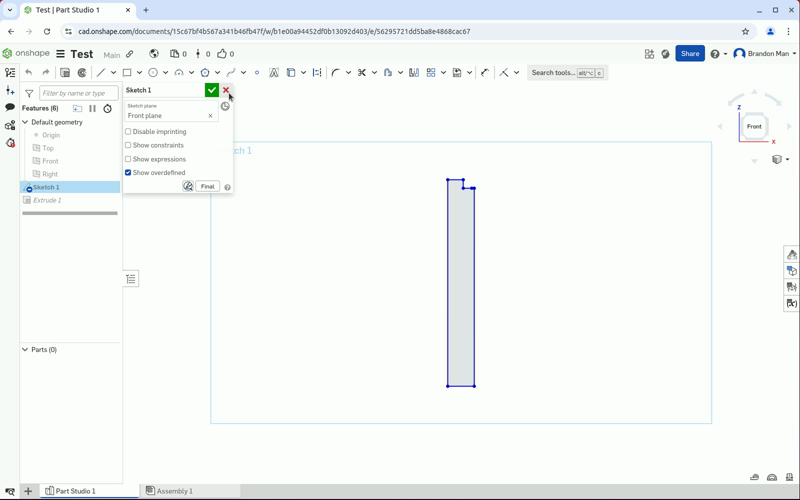
click(229, 92)
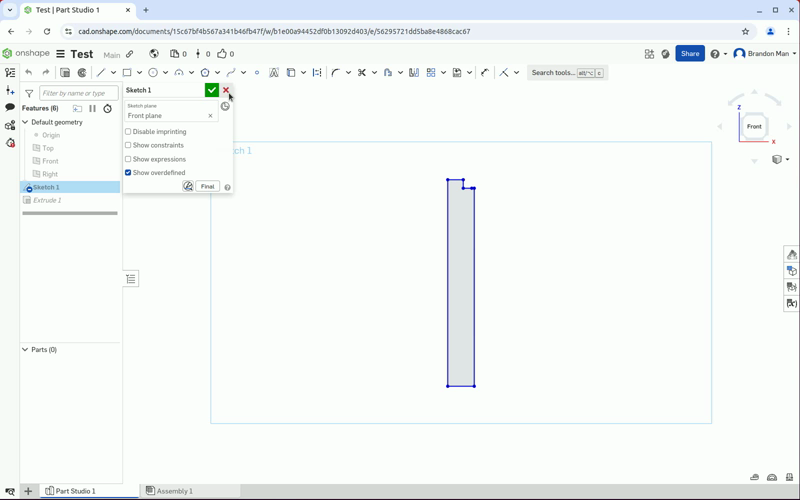
key(shift+s)
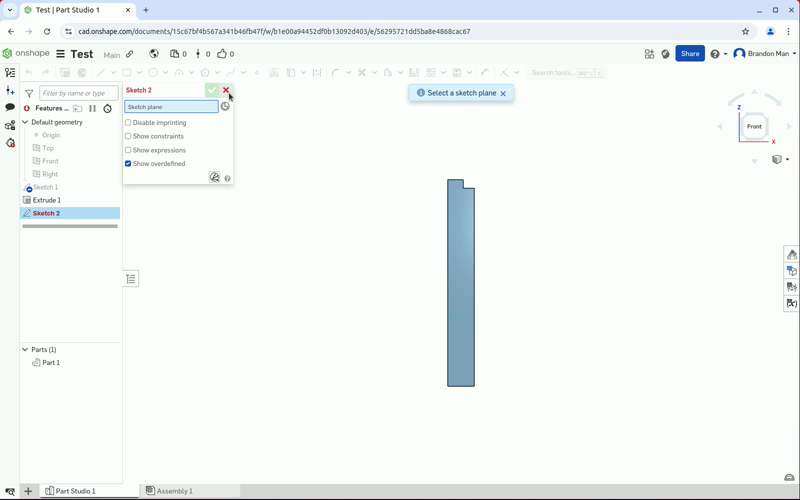
mouse_move(73, 163)
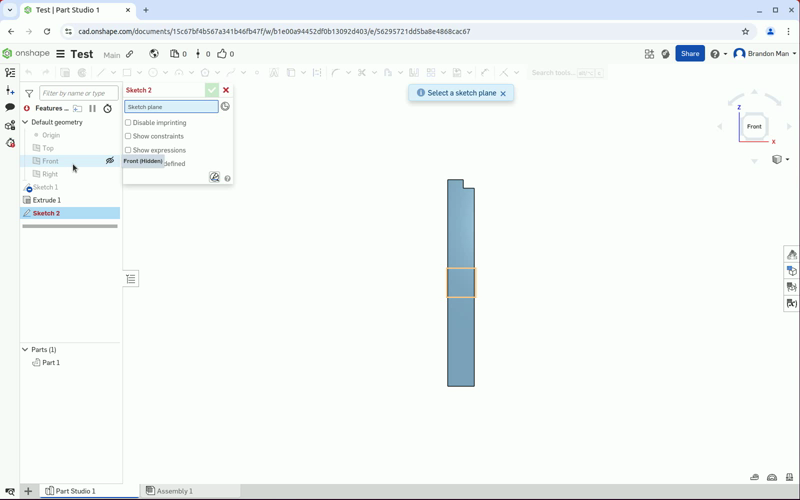
click(73, 163)
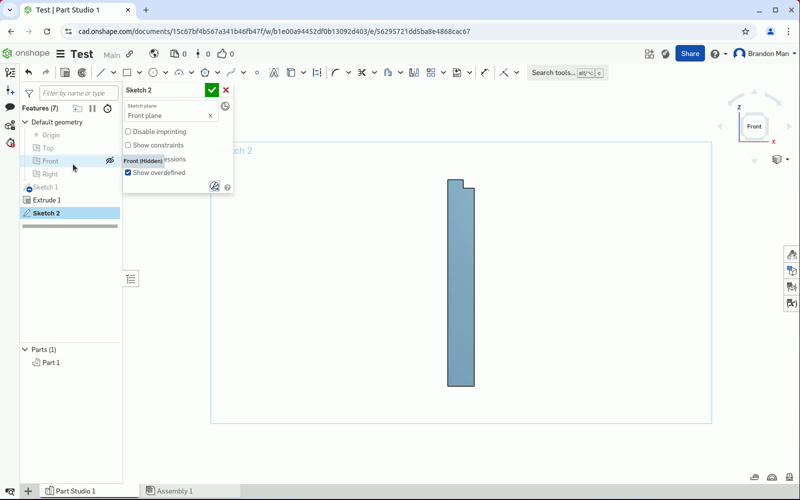
mouse_move(73, 352)
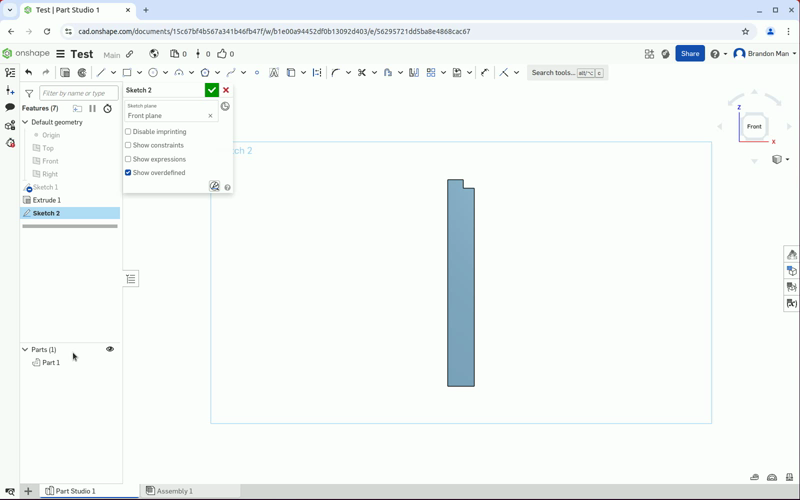
key(y)
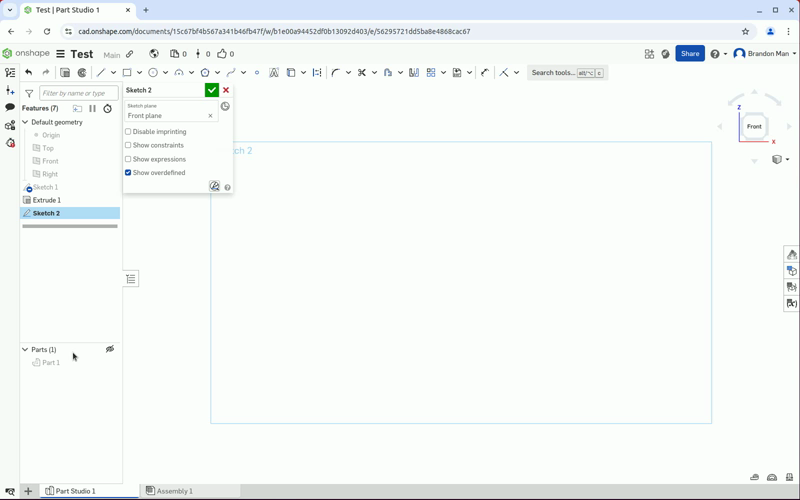
key(l)
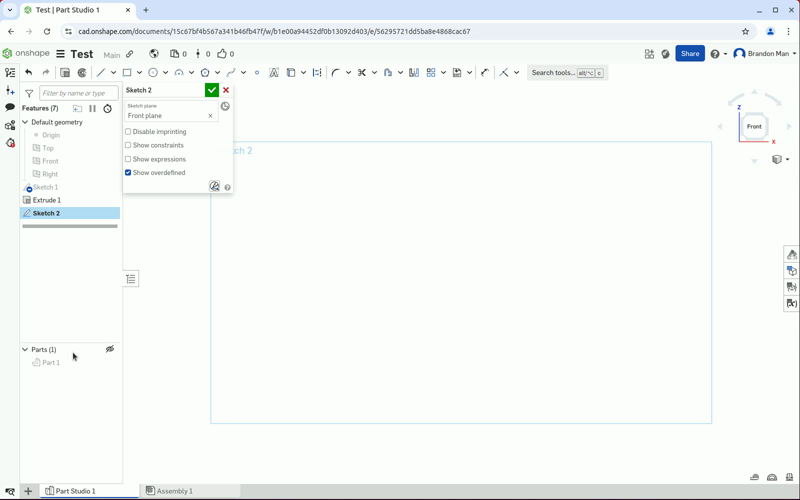
key_down(shift)
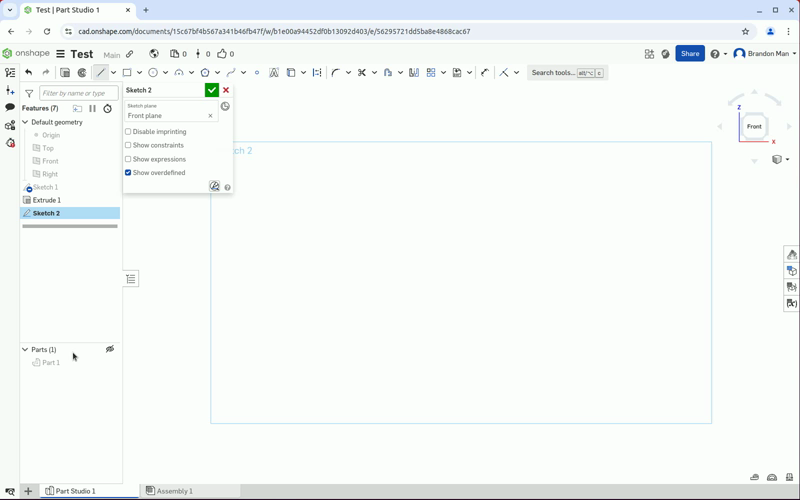
mouse_move(461, 187)
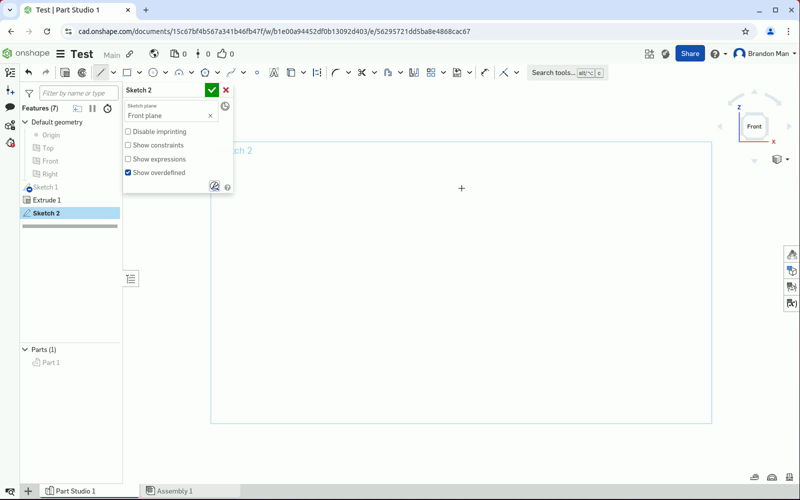
click(461, 187)
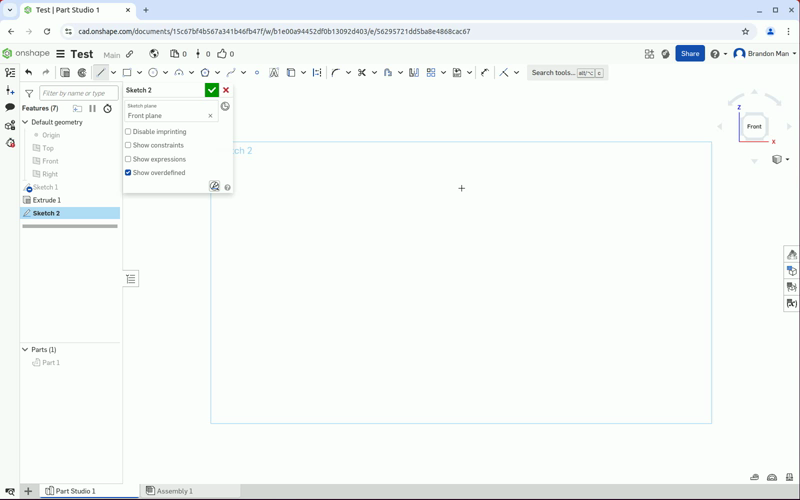
key_up(shift)
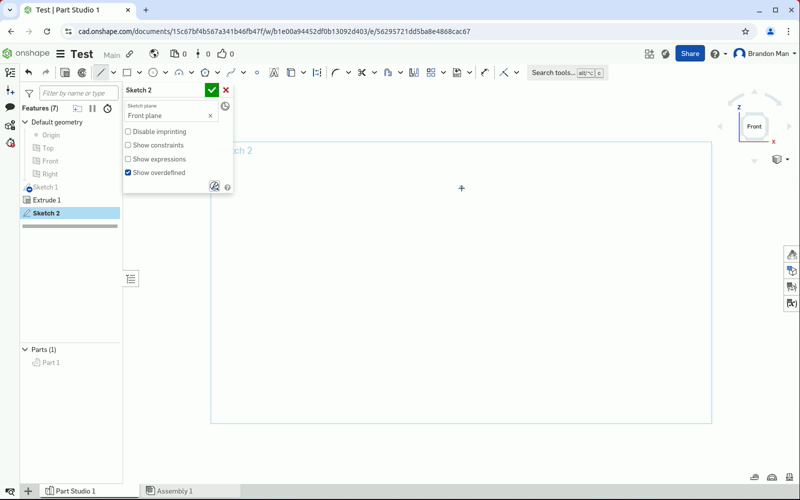
key_down(shift)
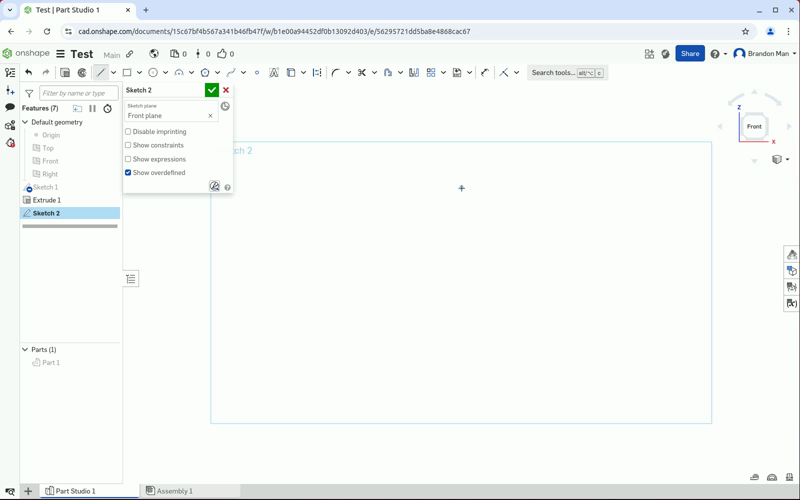
mouse_move(492, 187)
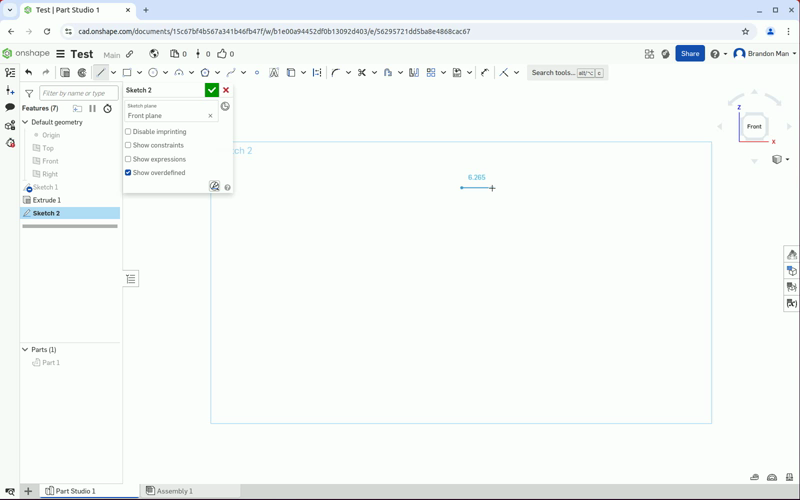
mouse_move(472, 187)
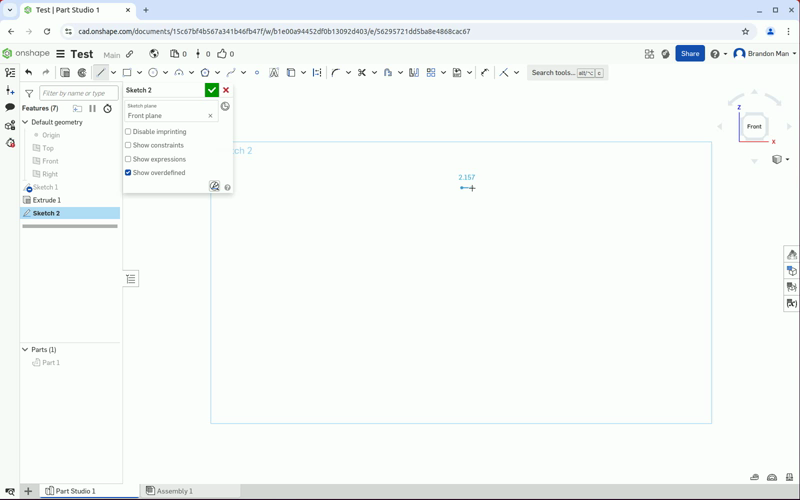
click(472, 187)
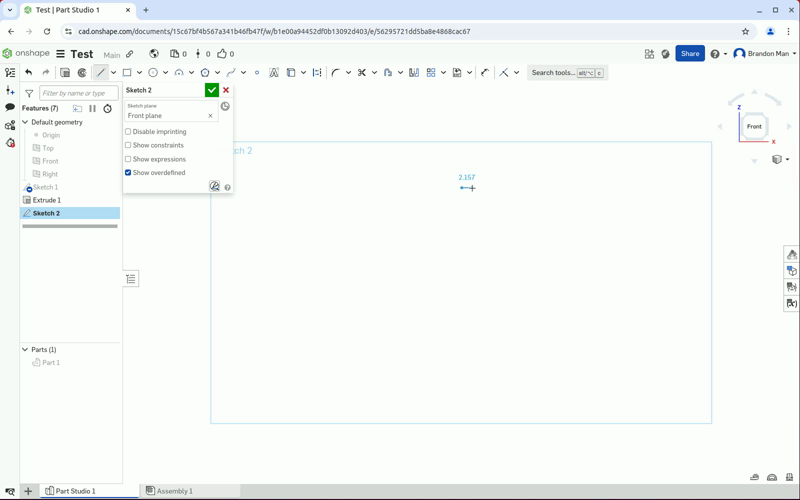
key_up(shift)
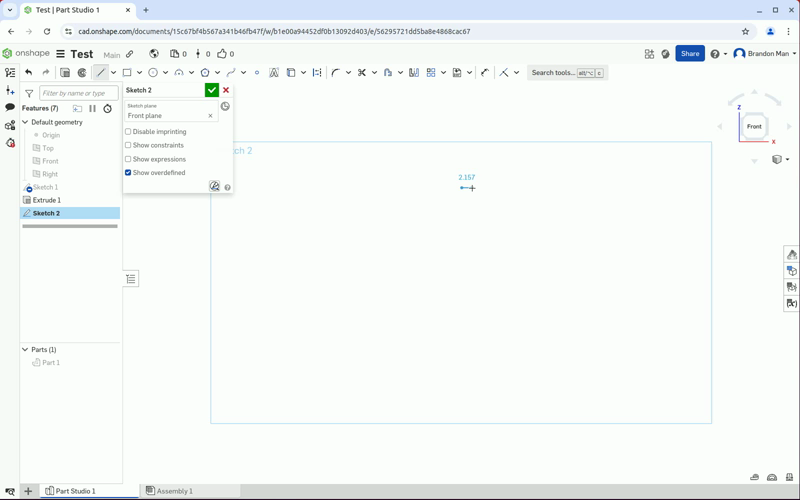
key_down(shift)
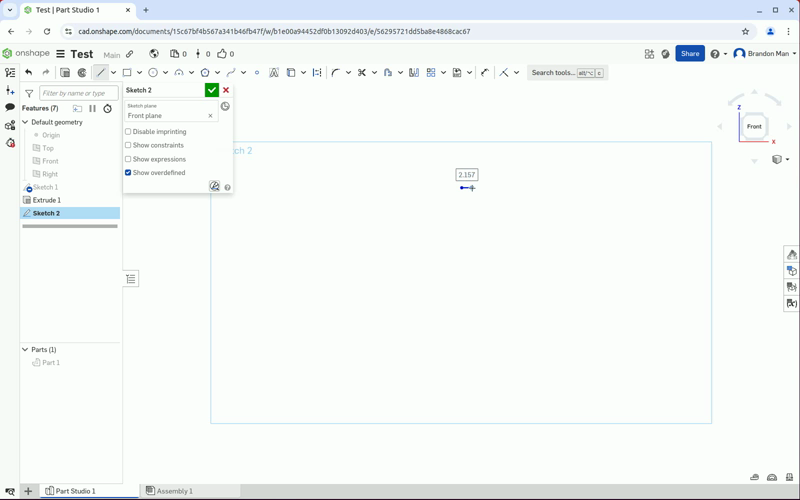
mouse_move(502, 187)
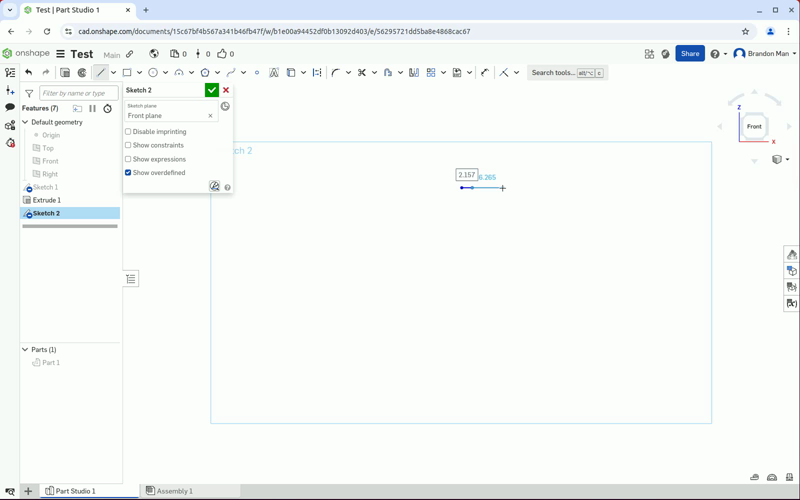
mouse_move(472, 178)
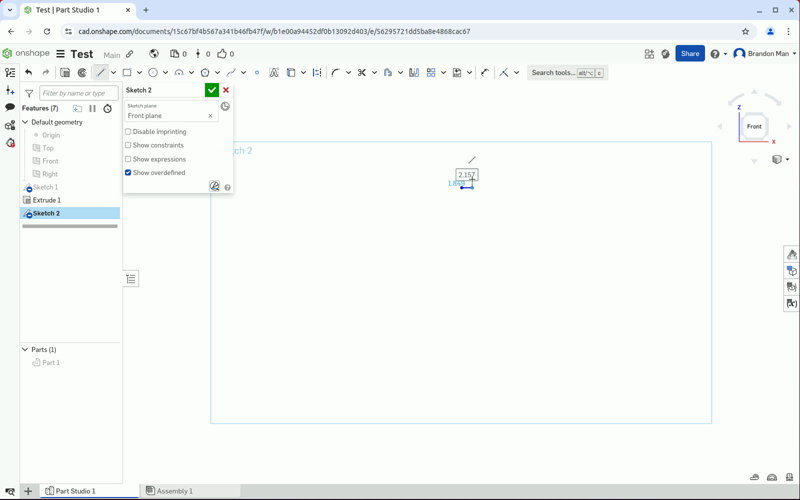
click(472, 178)
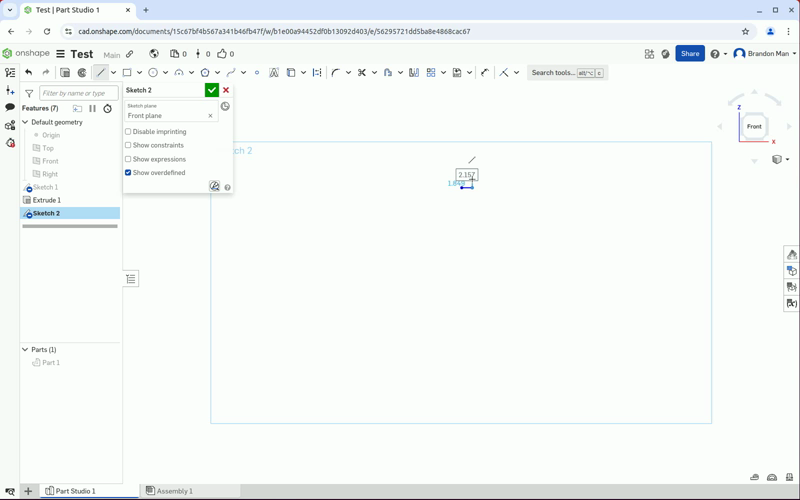
key_up(shift)
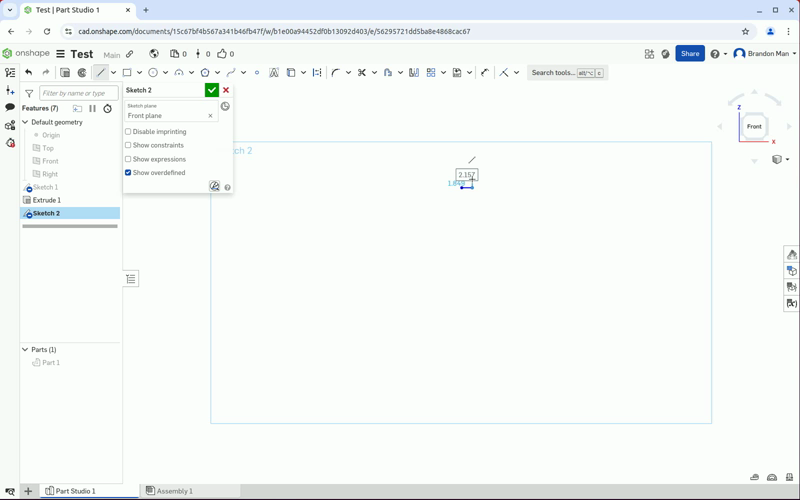
key_down(shift)
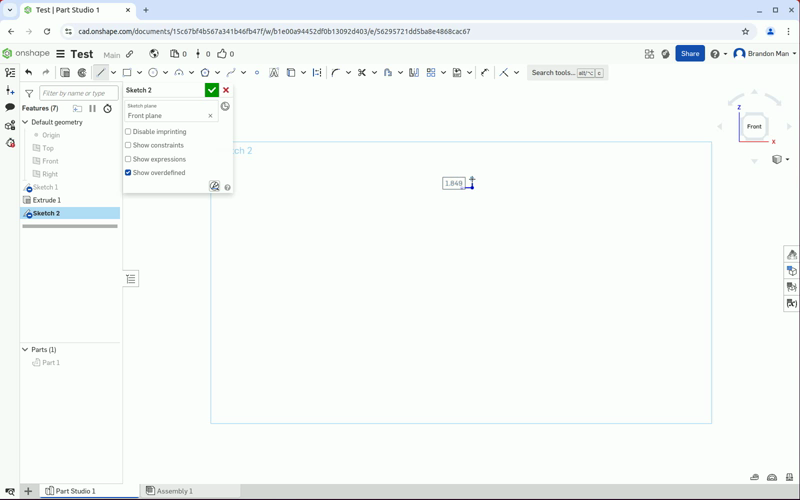
mouse_move(502, 178)
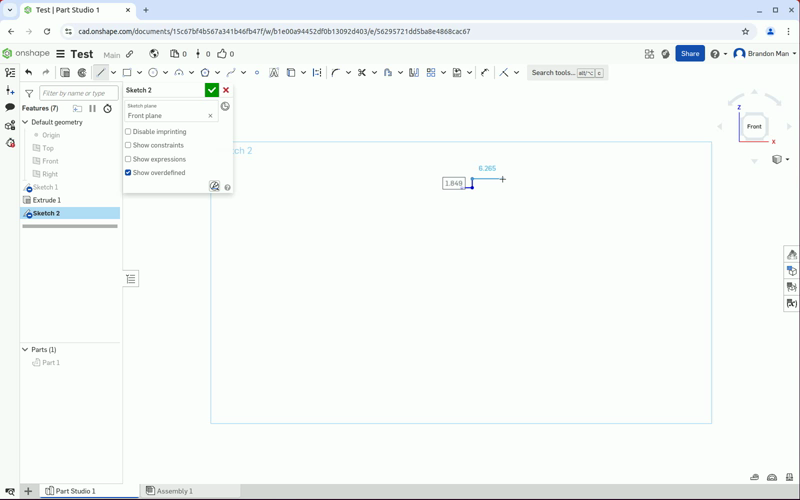
mouse_move(461, 178)
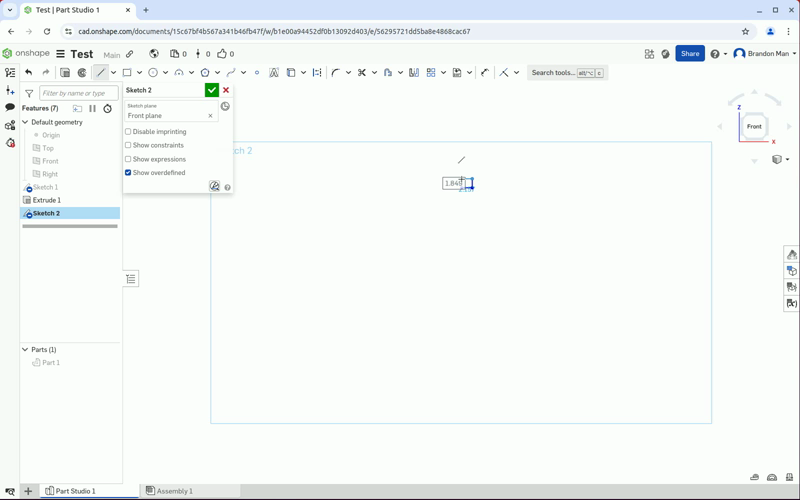
click(461, 178)
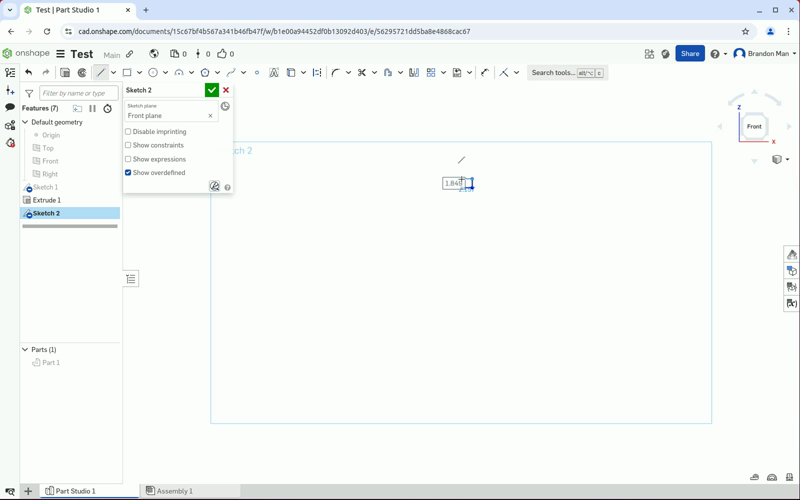
key_up(shift)
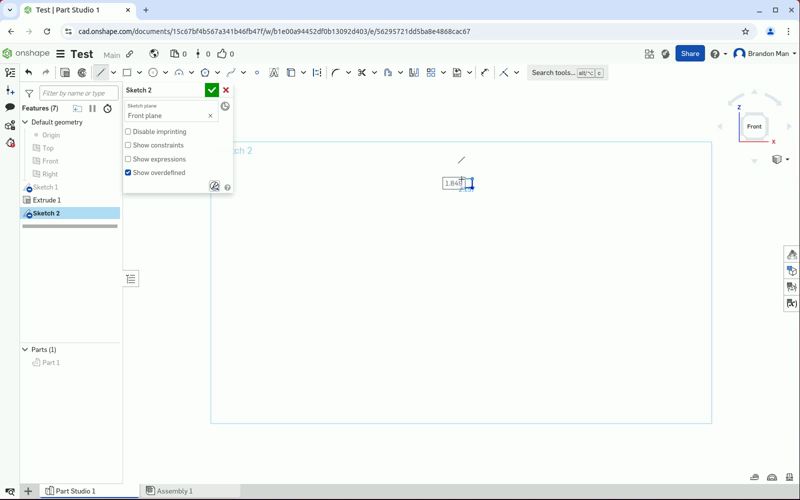
mouse_move(492, 178)
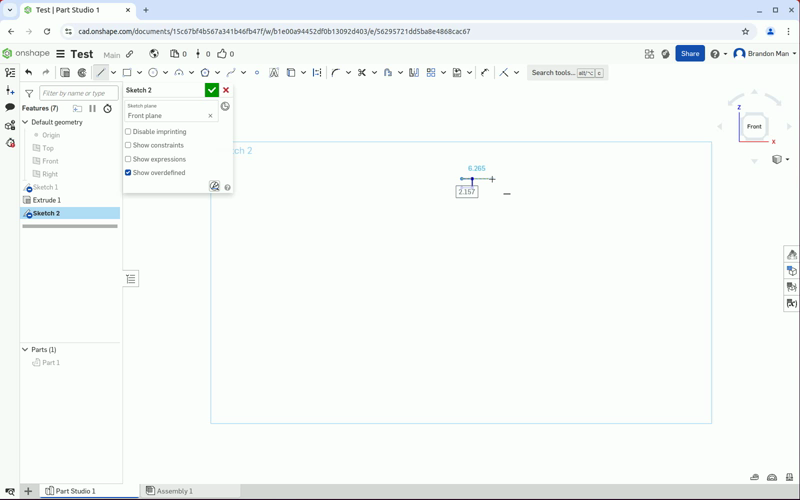
key_down(shift)
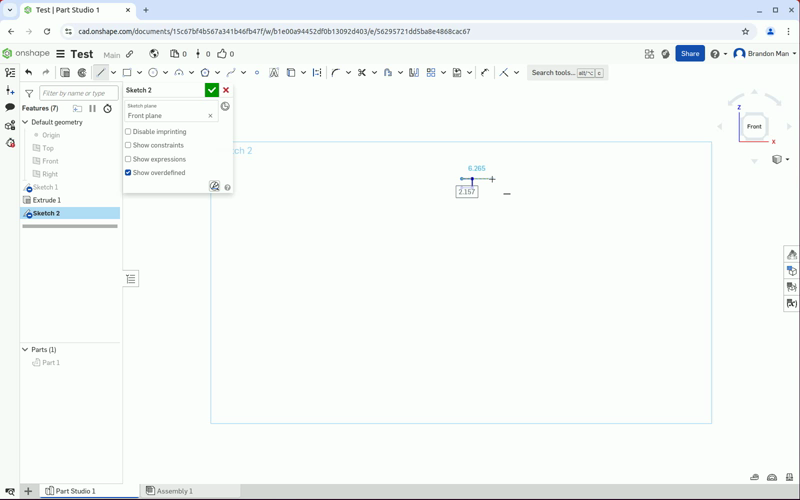
mouse_move(461, 187)
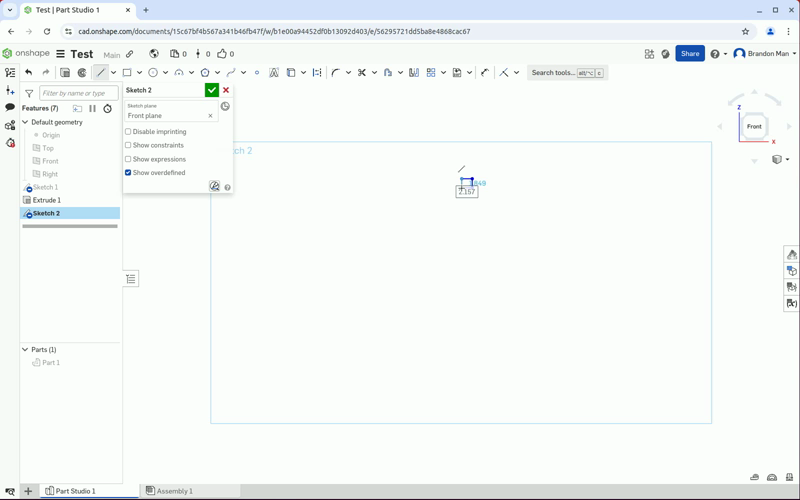
key_up(shift)
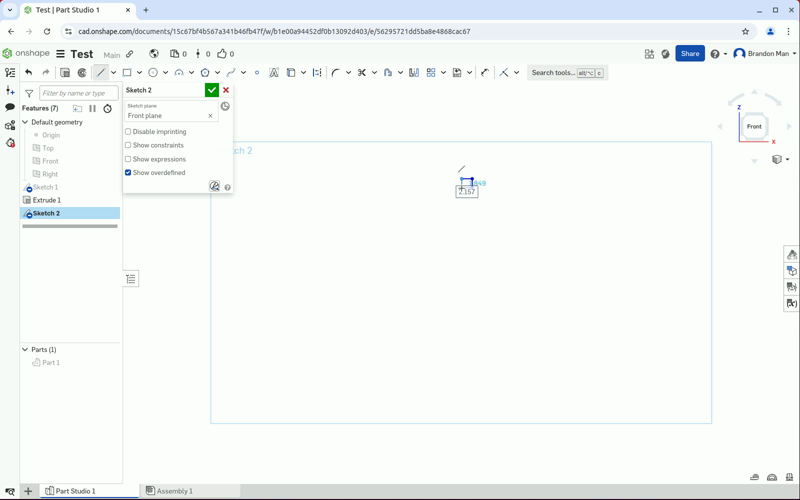
click(461, 187)
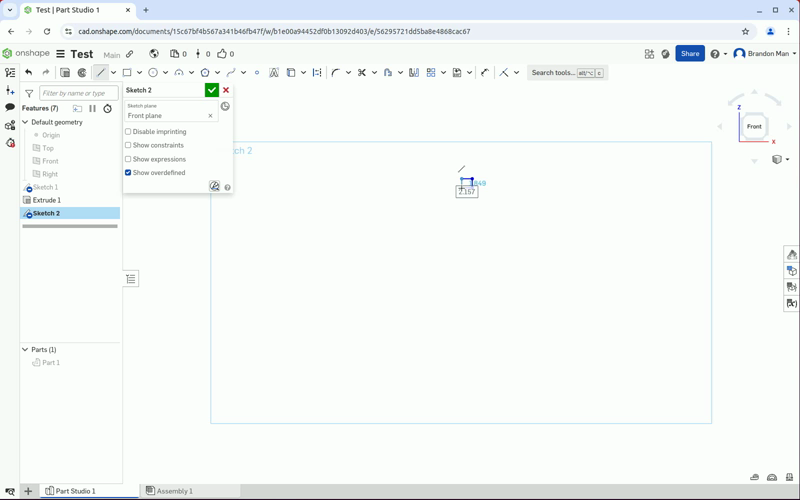
key(esc)
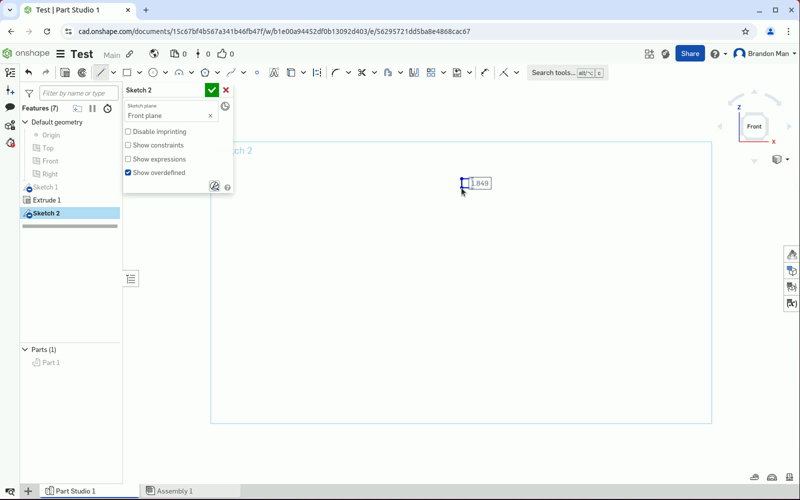
mouse_move(465, 184)
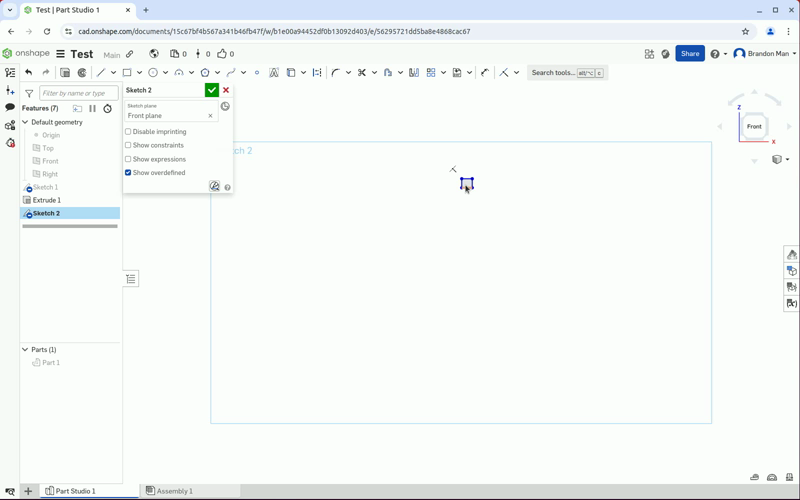
scroll(6)
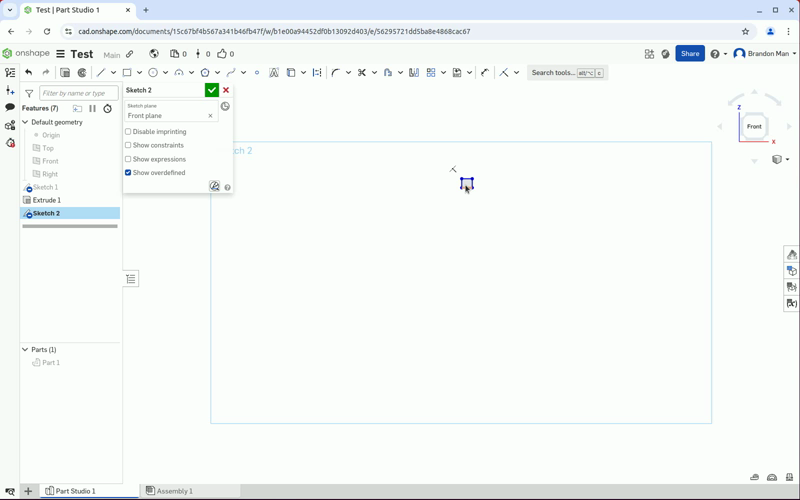
scroll(6)
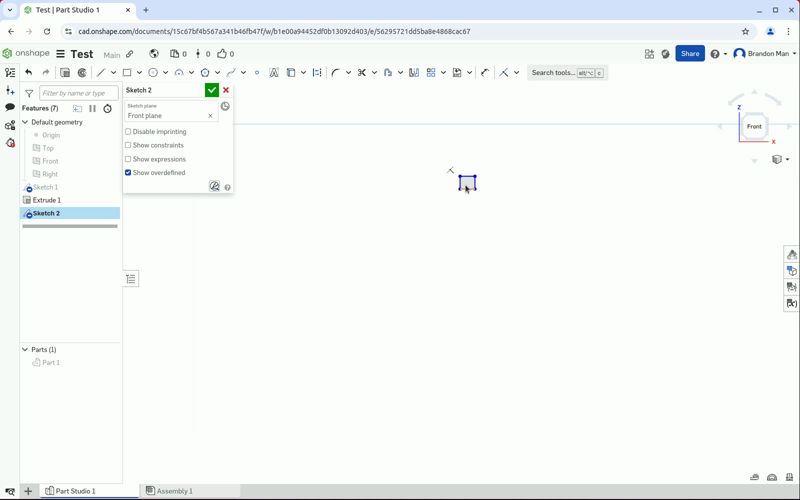
scroll(6)
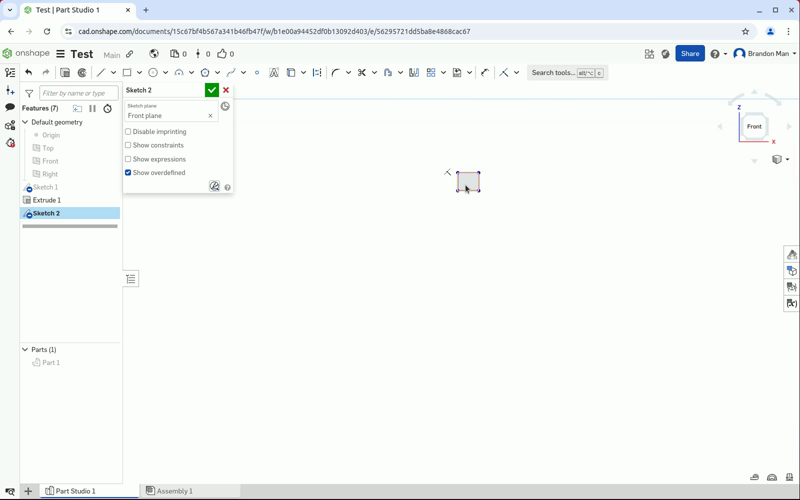
scroll(6)
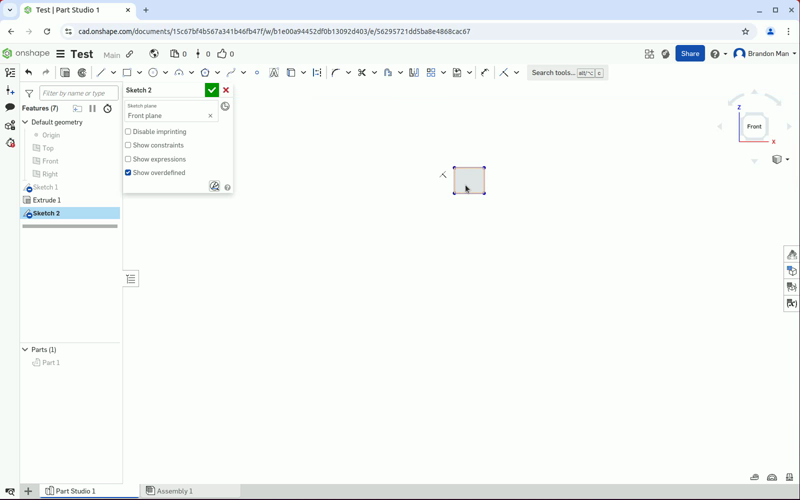
scroll(6)
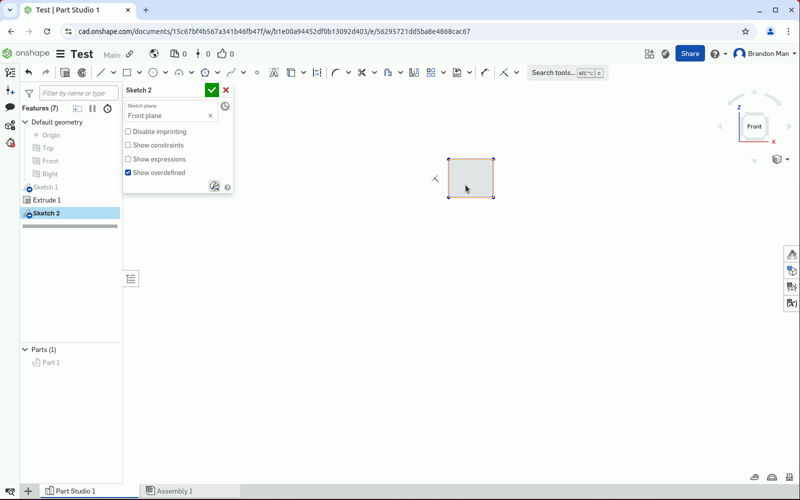
scroll(6)
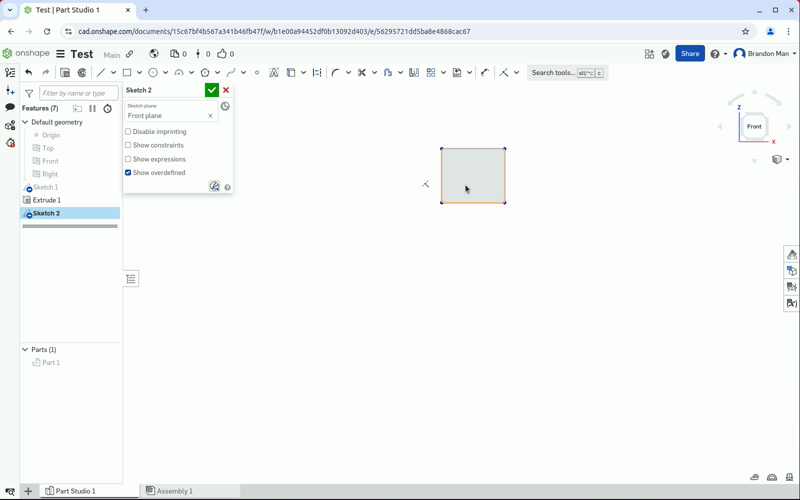
scroll(6)
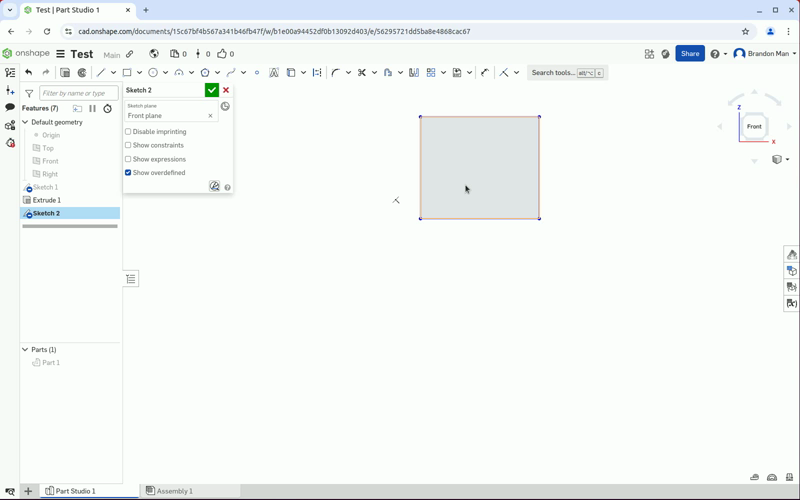
click(465, 184)
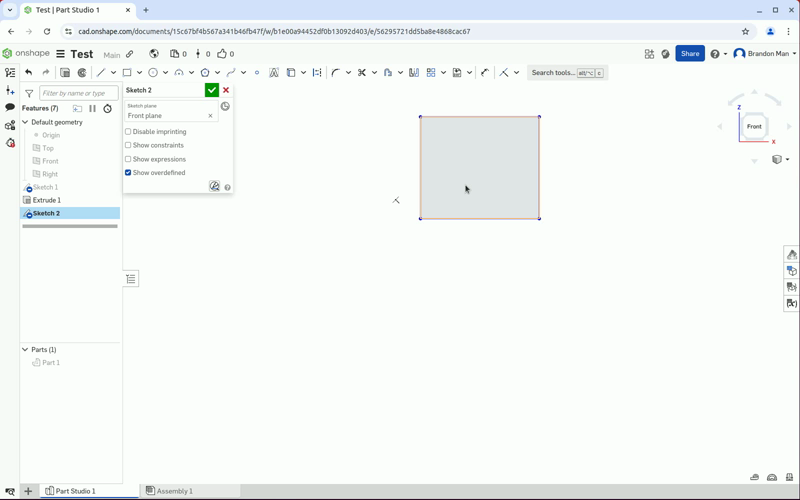
scroll(-6)
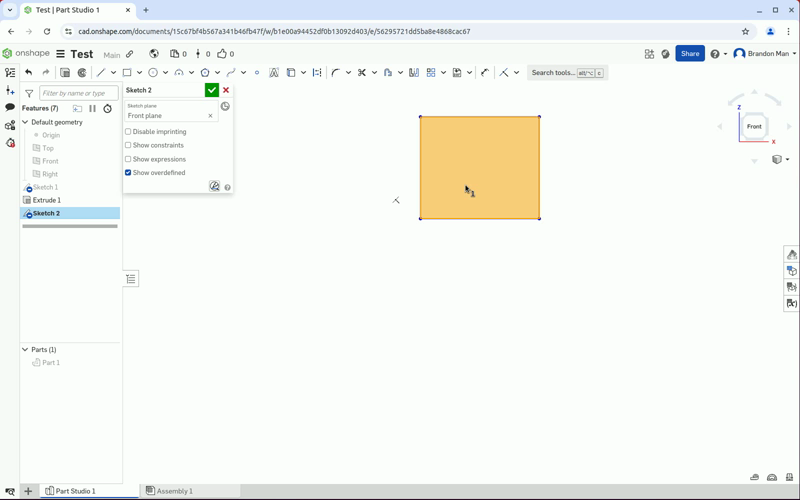
scroll(-6)
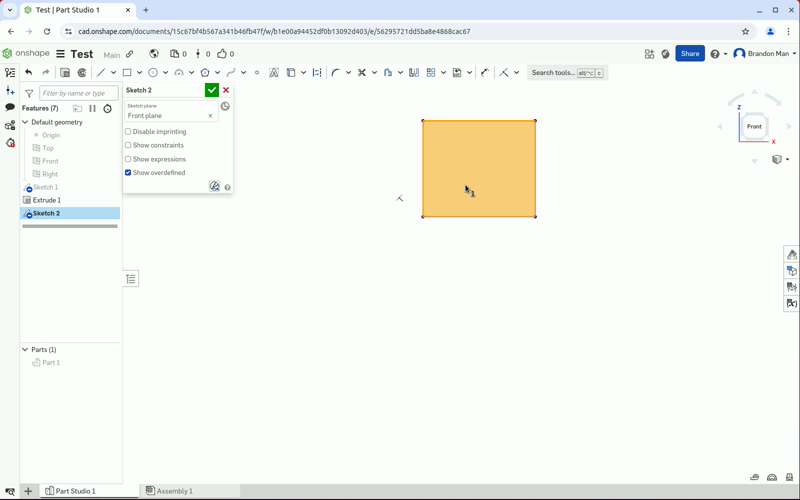
scroll(-6)
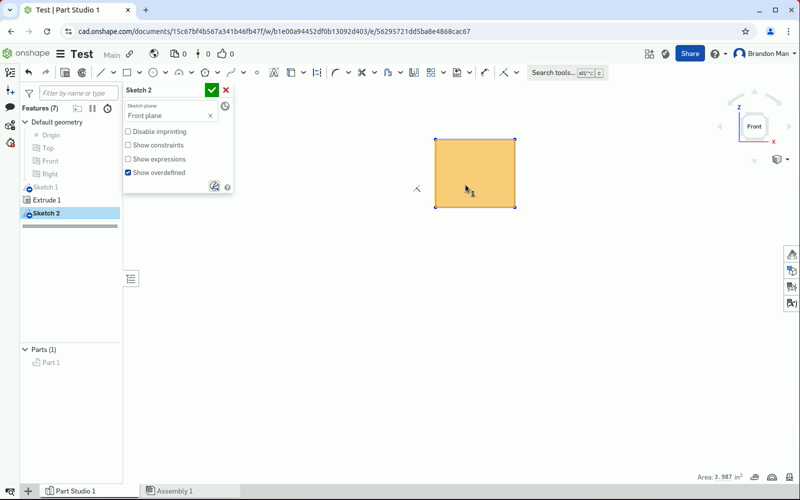
scroll(-6)
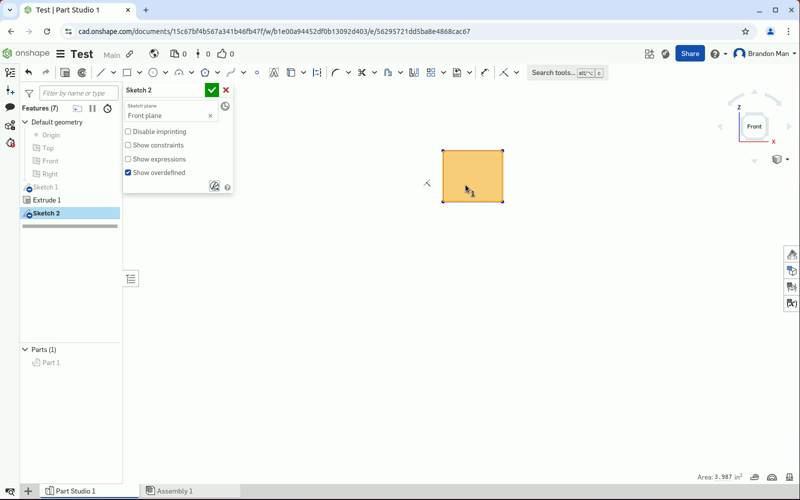
scroll(-6)
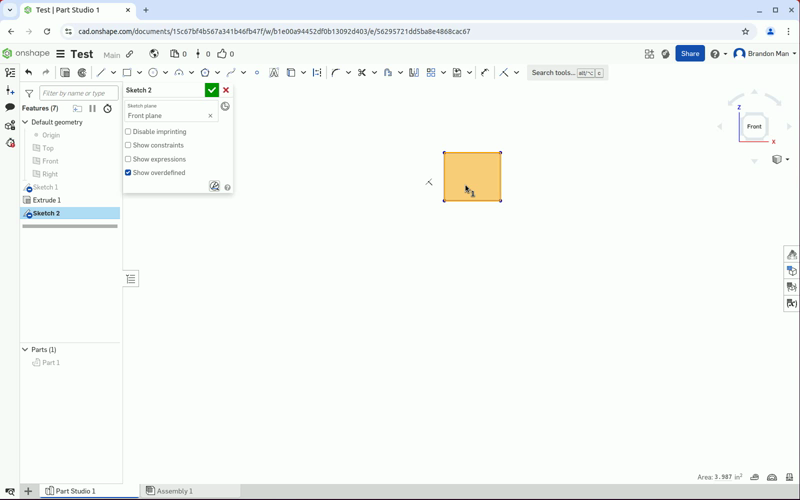
scroll(-6)
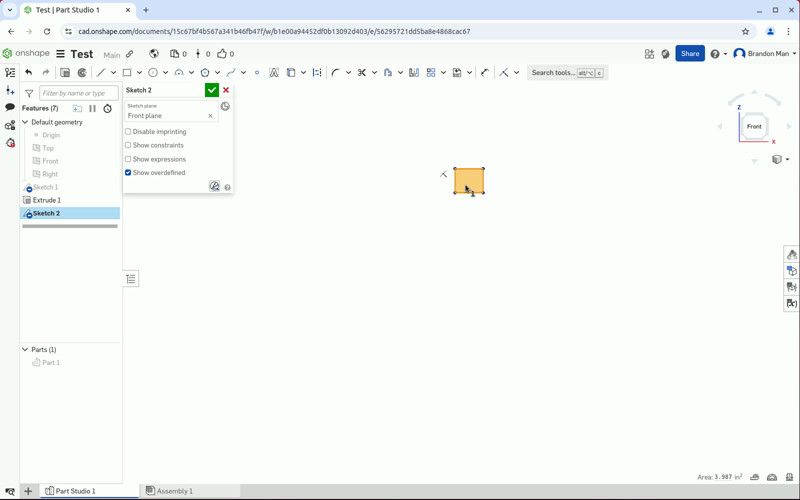
scroll(-6)
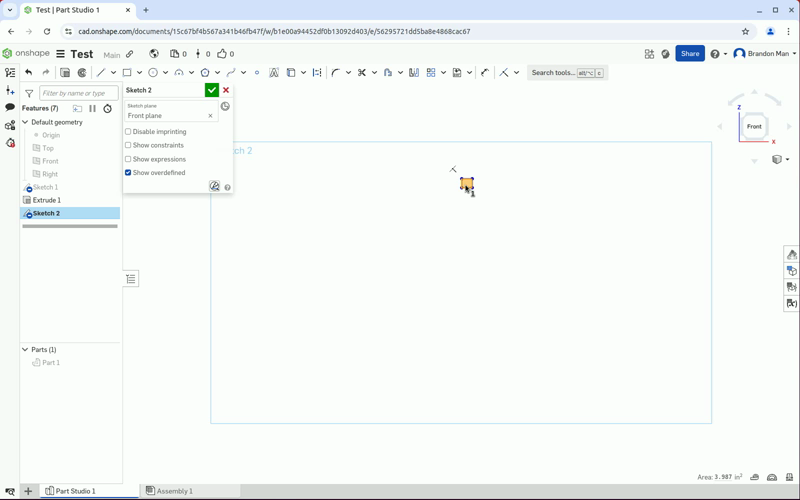
mouse_move(73, 352)
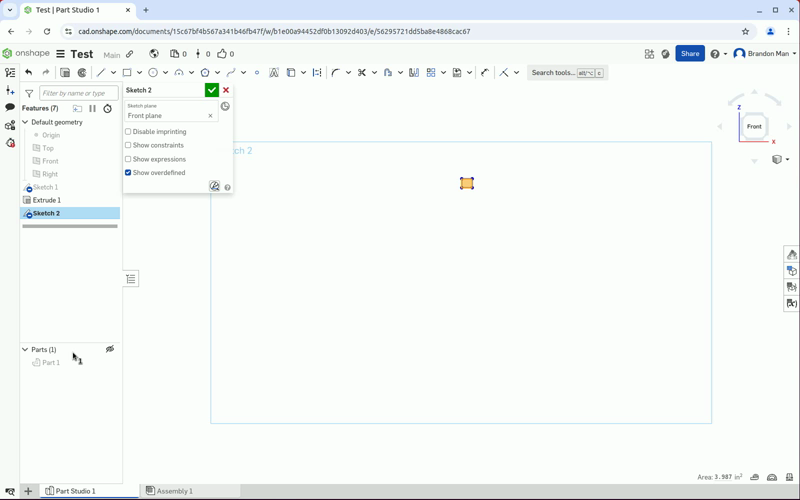
key(shift+y)
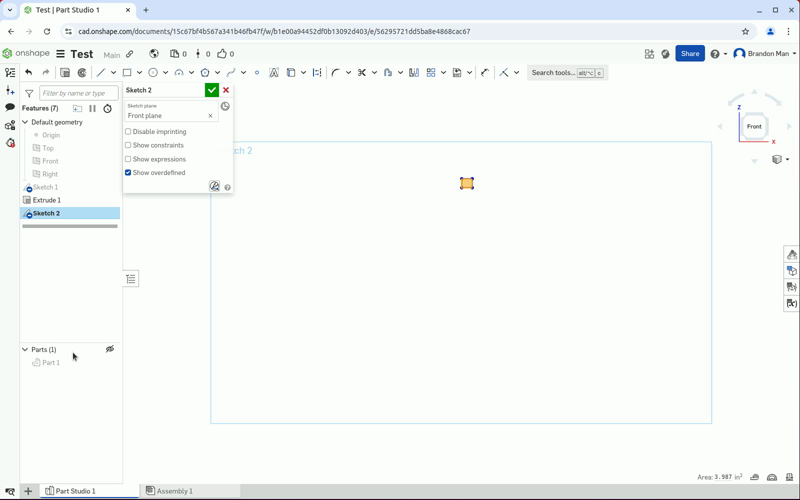
key(shift+e)
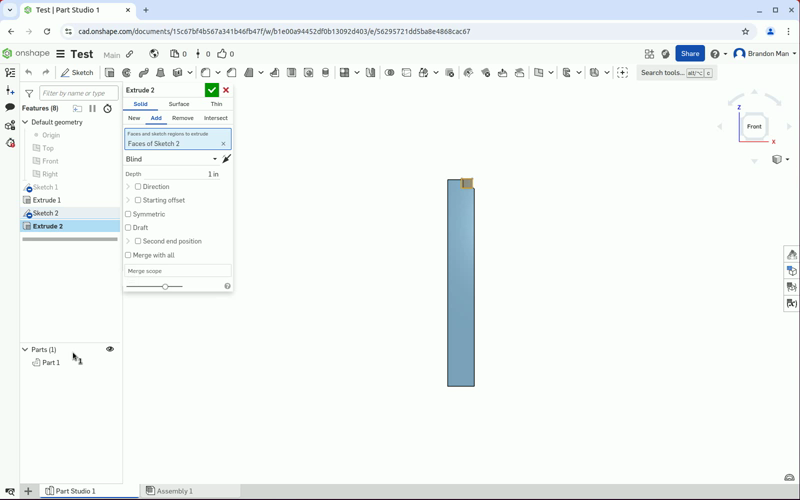
mouse_move(143, 106)
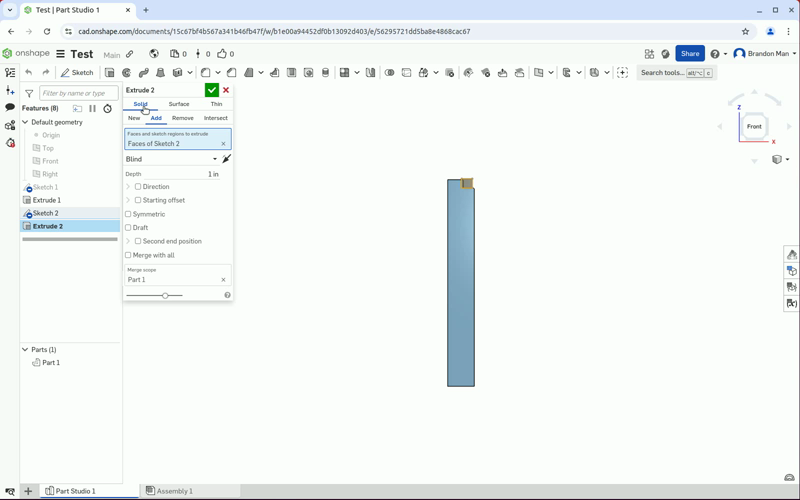
click(143, 106)
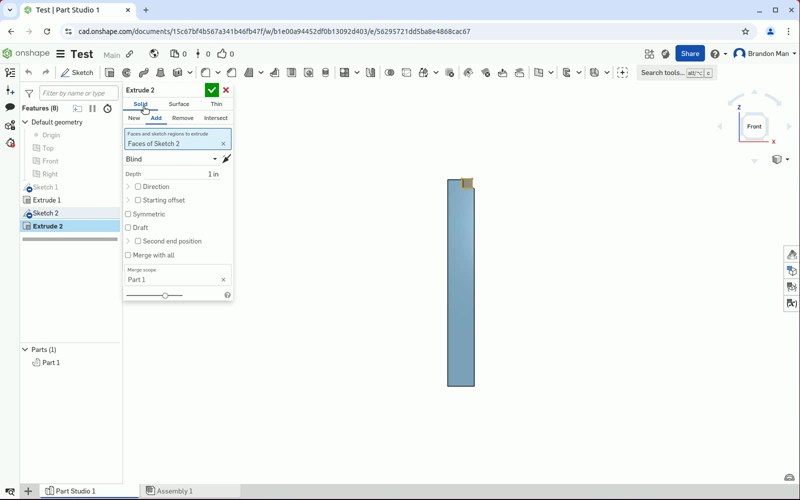
mouse_move(137, 120)
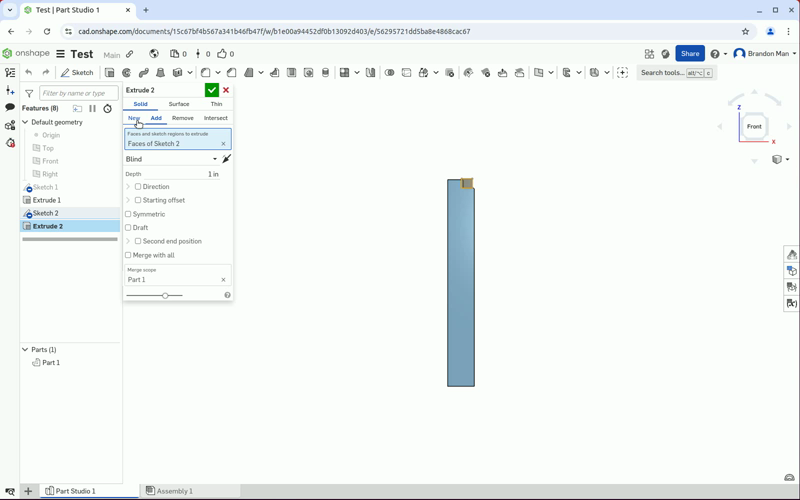
click(137, 120)
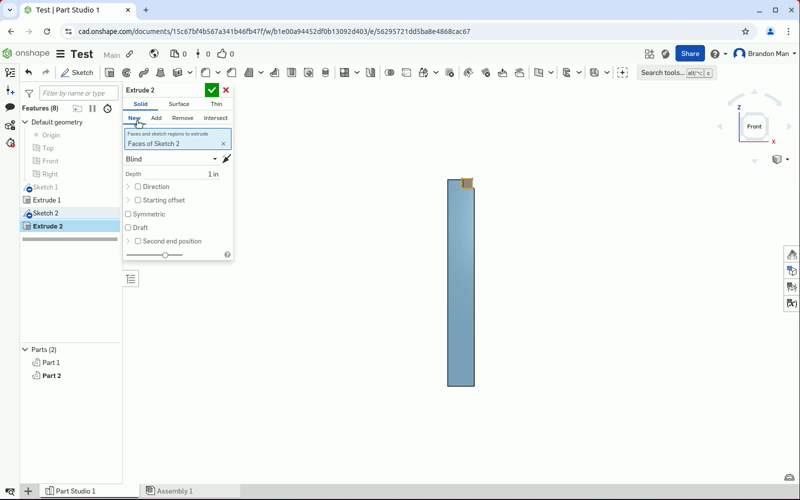
key(tab, 4)
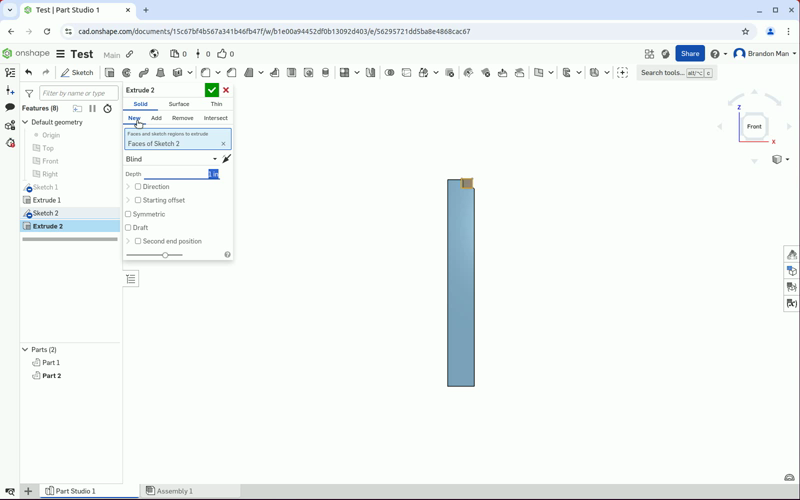
text(4.332)
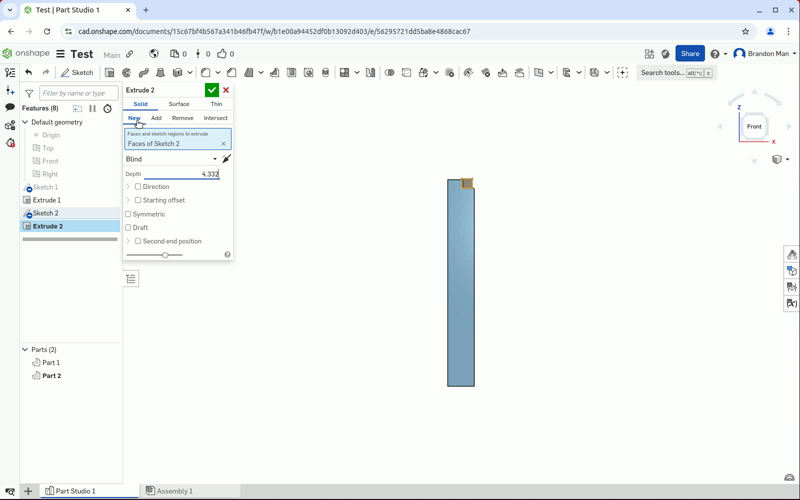
key(tab, 3)
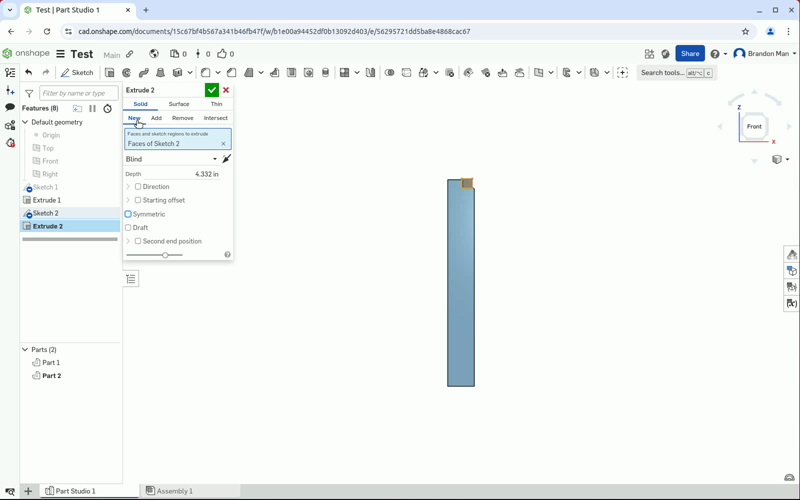
key(space)
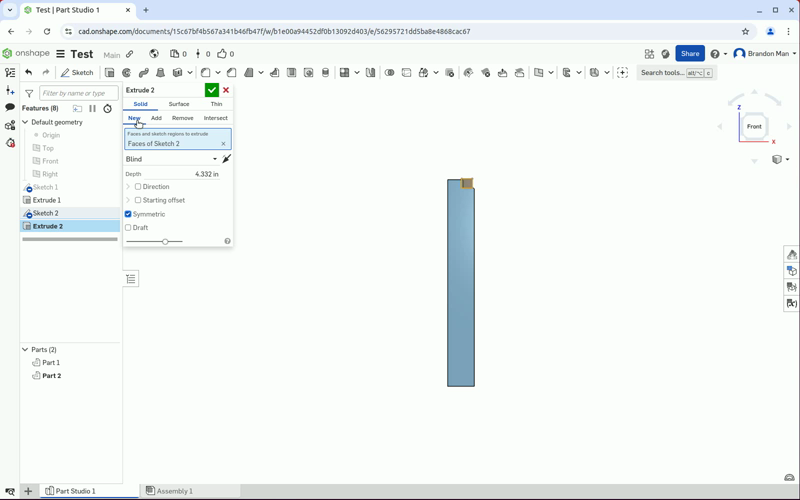
key(enter)
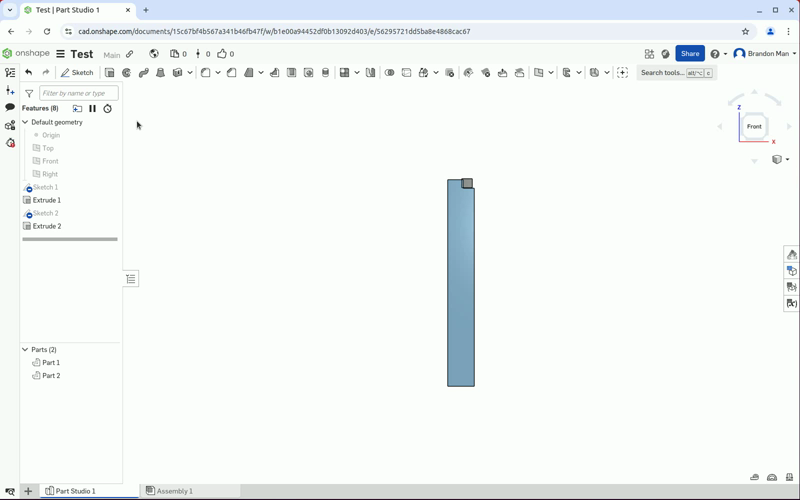
key(shift+h)
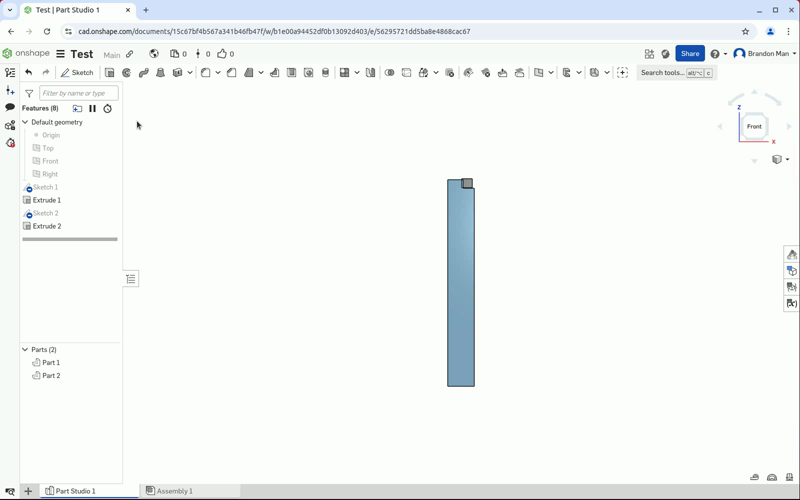
key(shift+h)
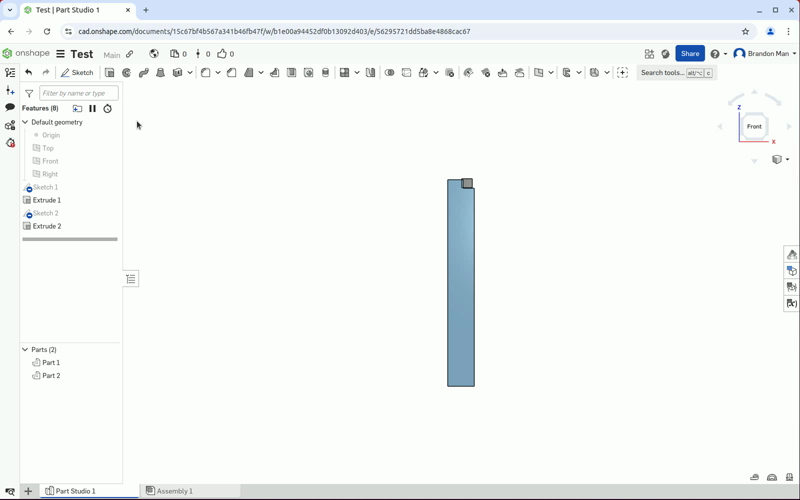
mouse_move(73, 189)
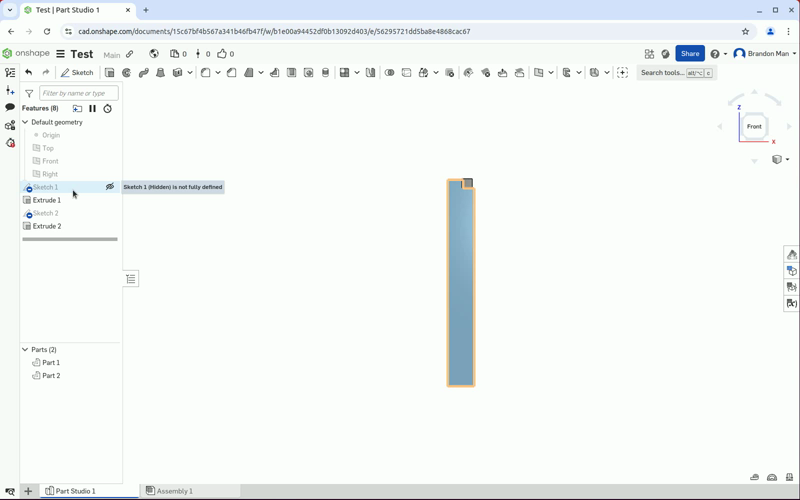
click(73, 189)
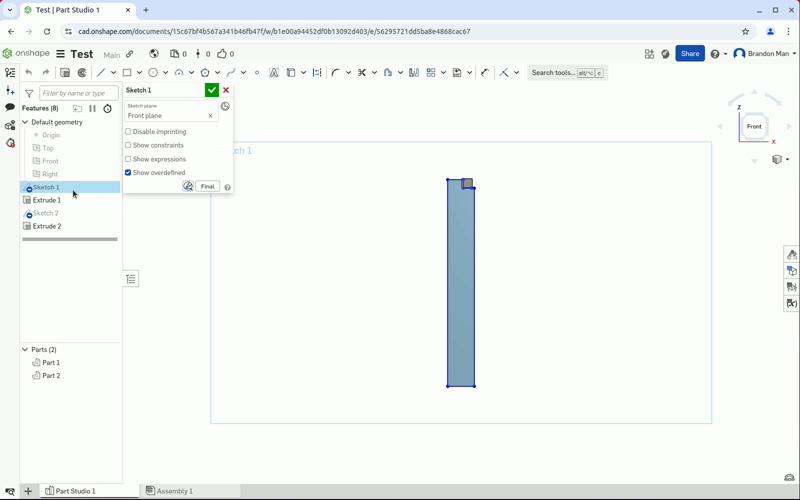
mouse_move(229, 92)
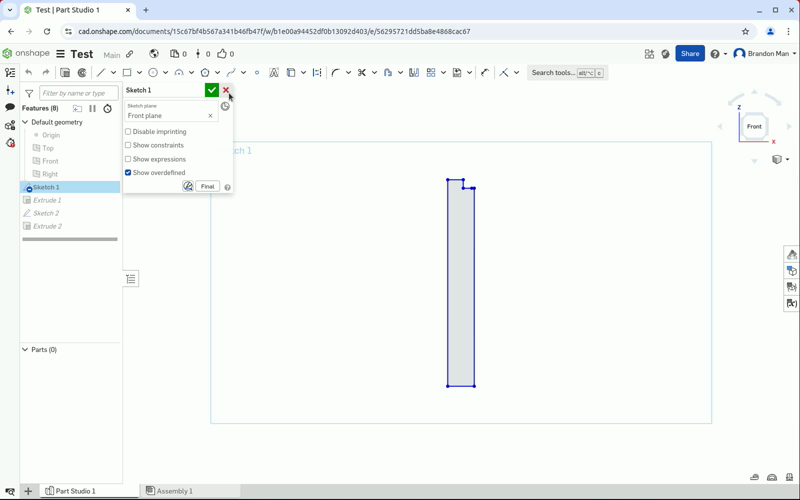
click(229, 92)
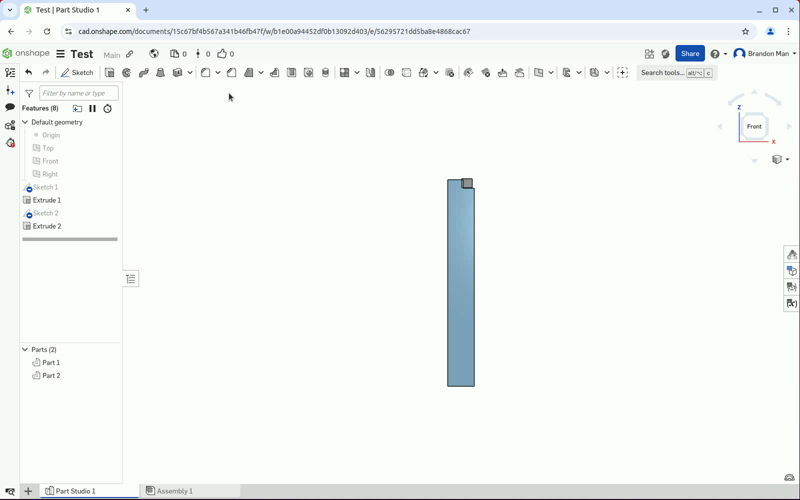
mouse_move(73, 352)
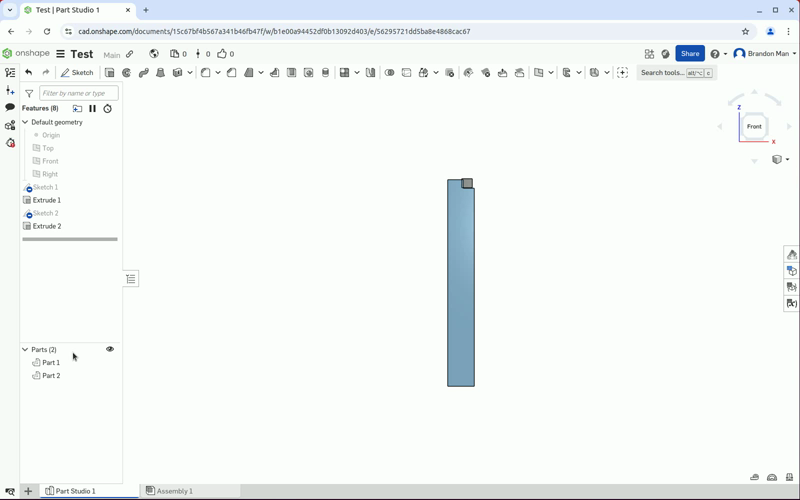
key(y)
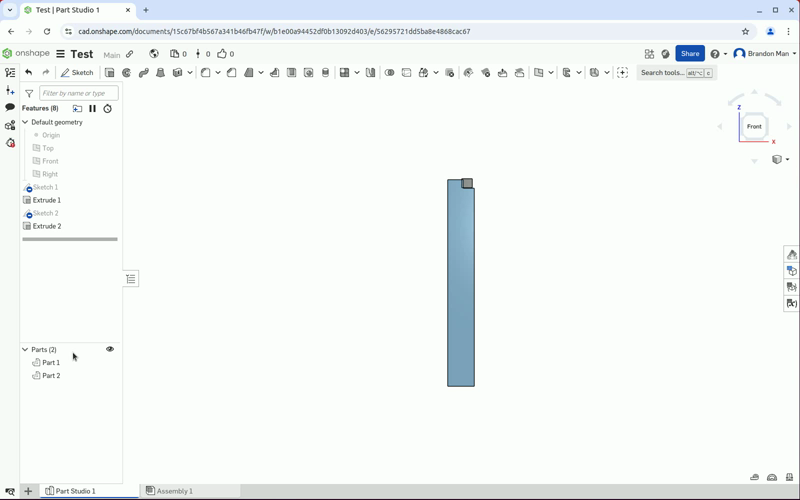
key(shift+p)
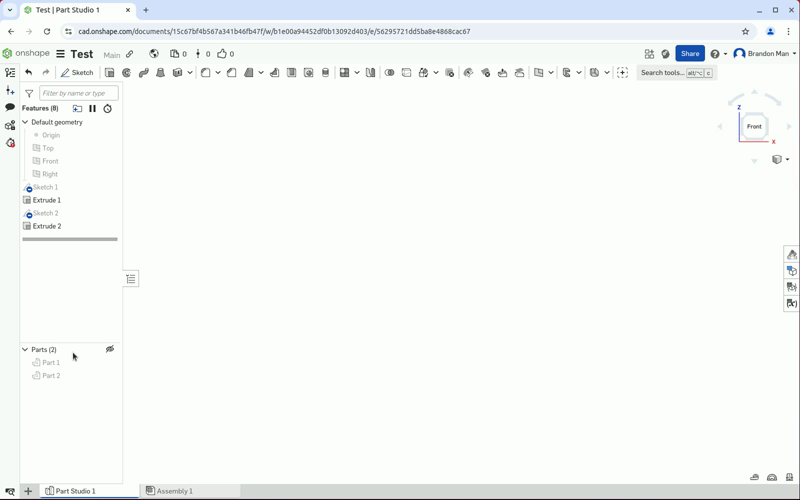
key(space)
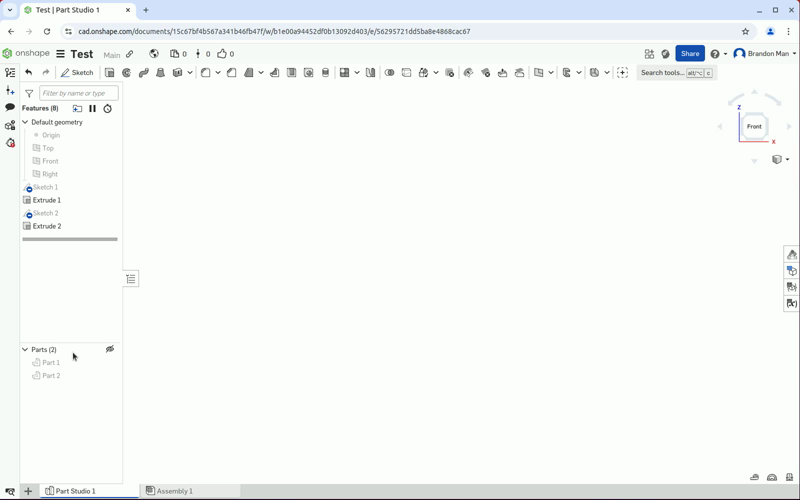
key_down(shift)
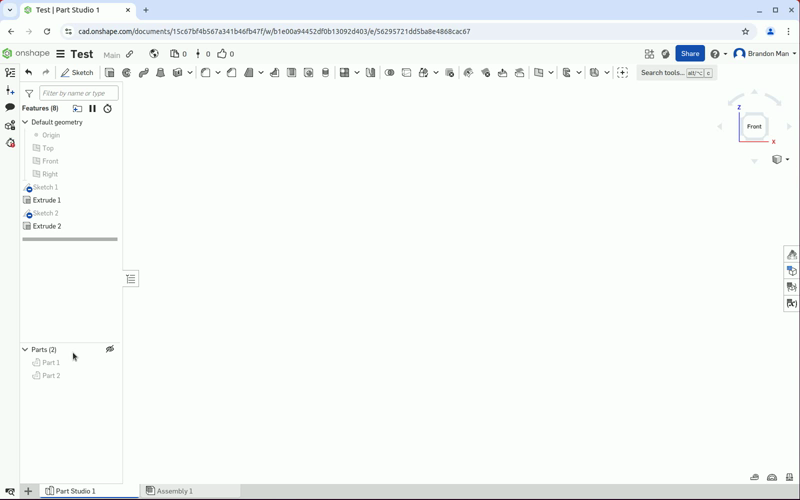
key(left)
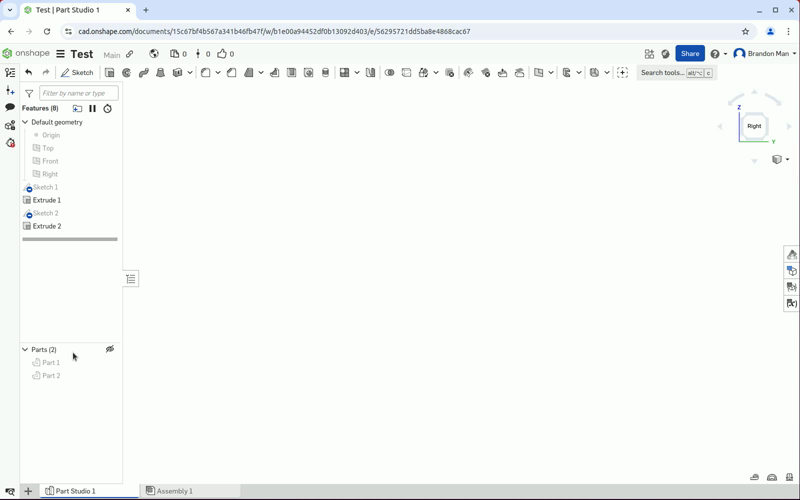
key_up(shift)
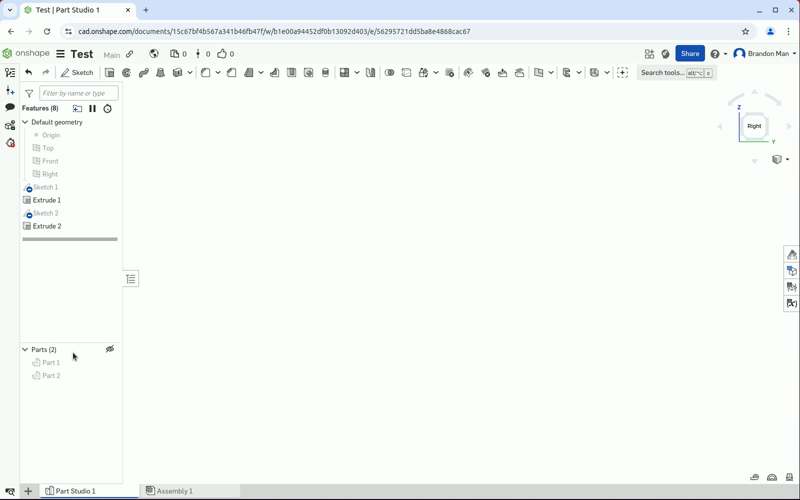
mouse_move(73, 352)
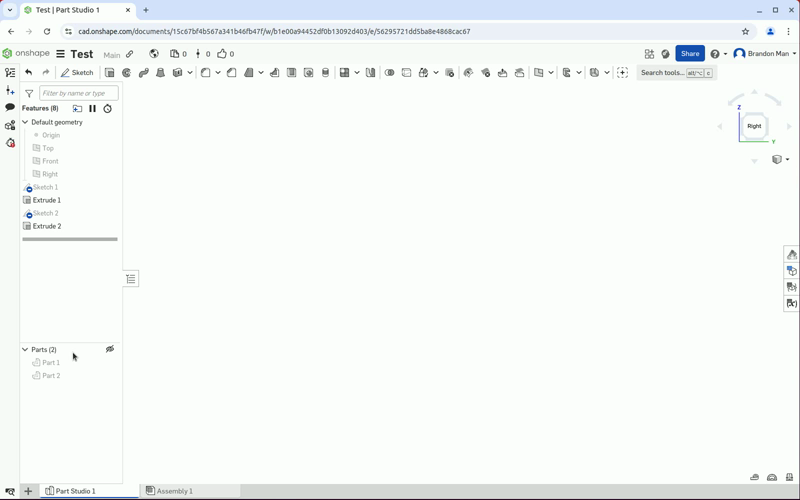
key(shift+y)
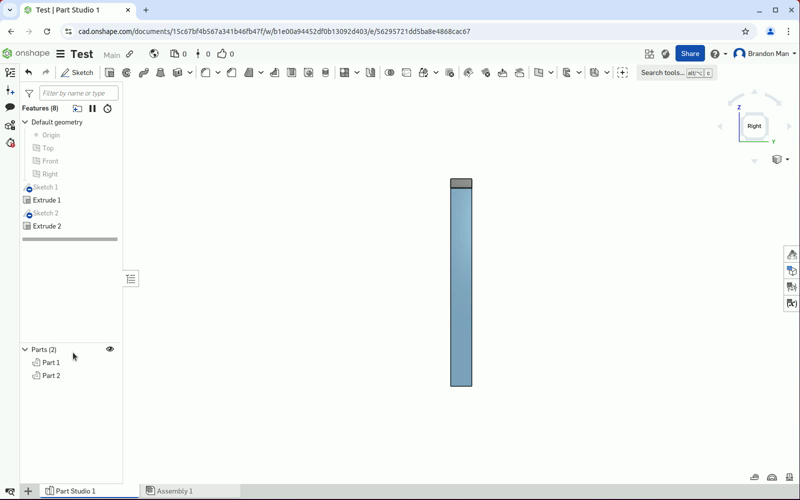
mouse_move(541, 75)
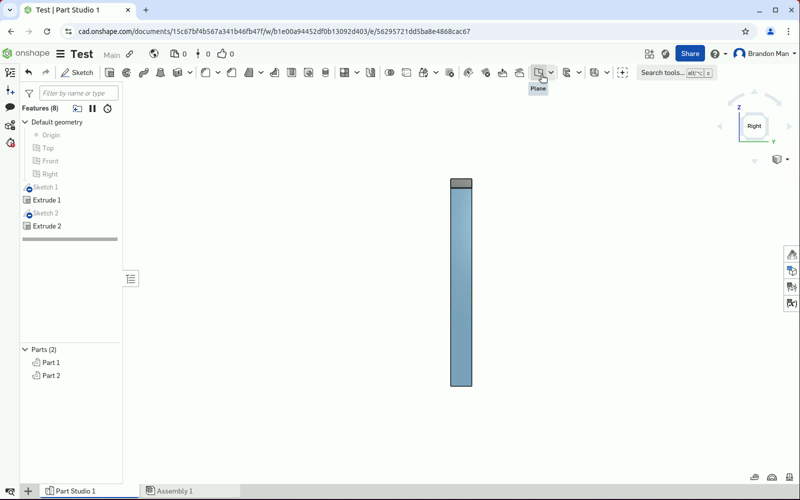
click(541, 75)
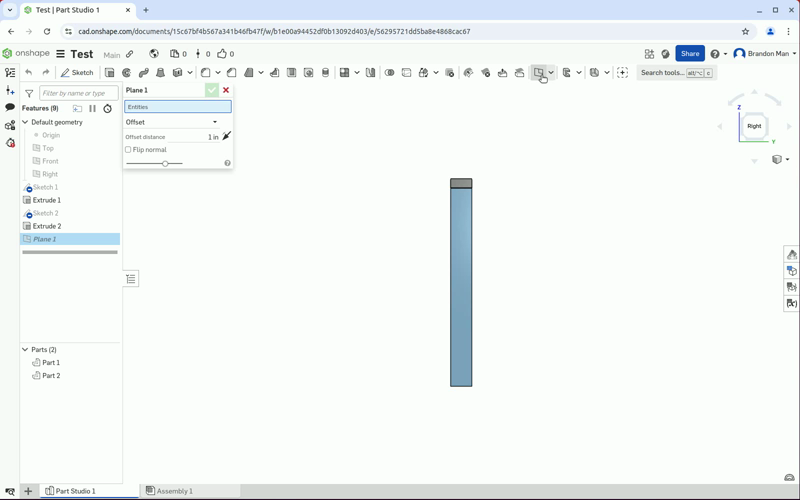
mouse_move(73, 176)
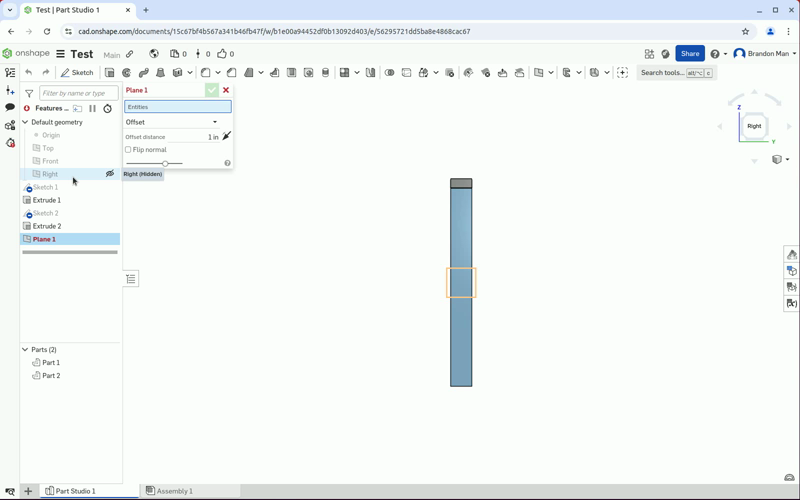
click(73, 176)
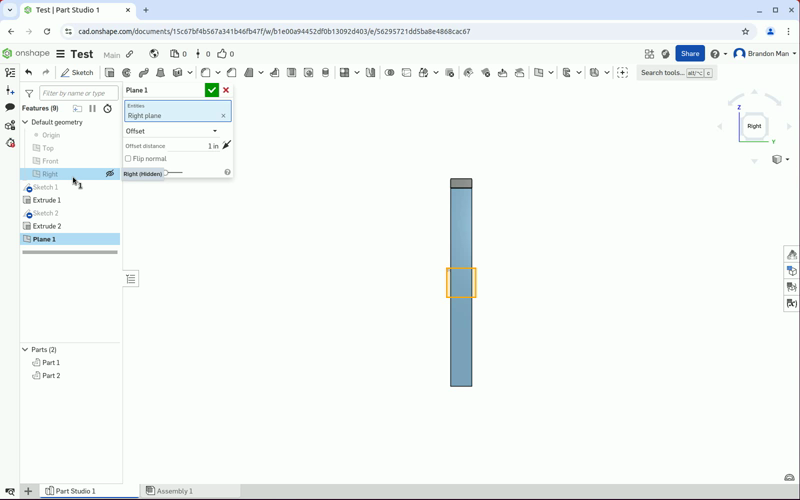
key(tab, 2)
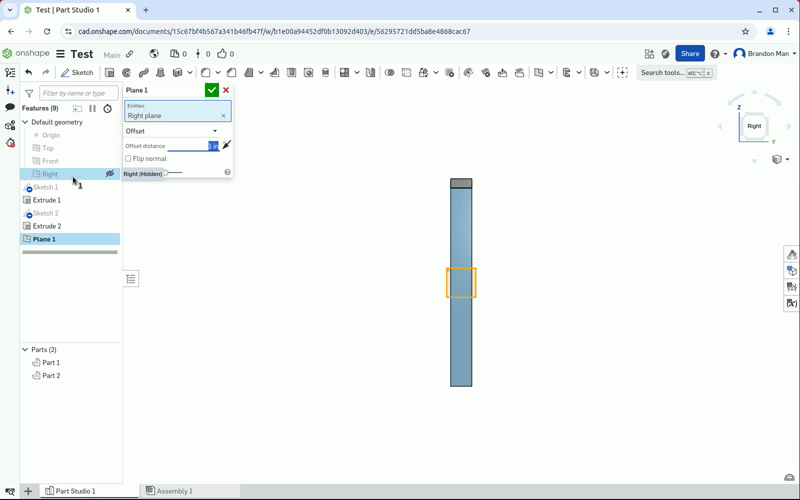
text(2.157)
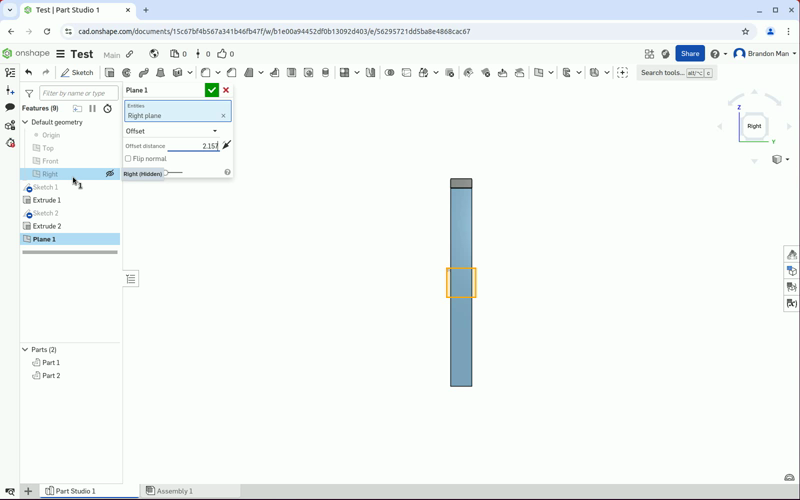
key(enter, 2)
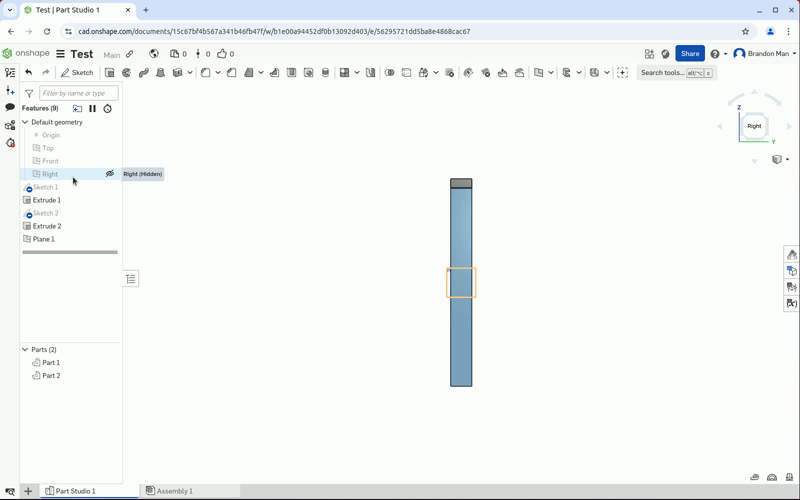
key(shift+s)
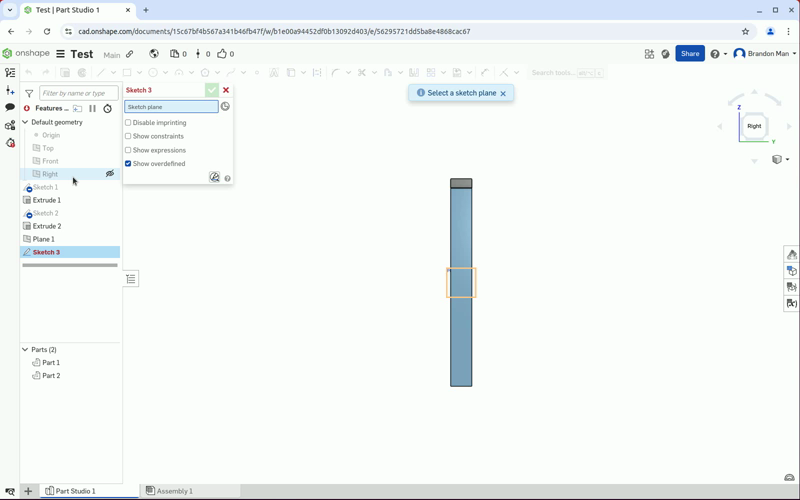
mouse_move(73, 241)
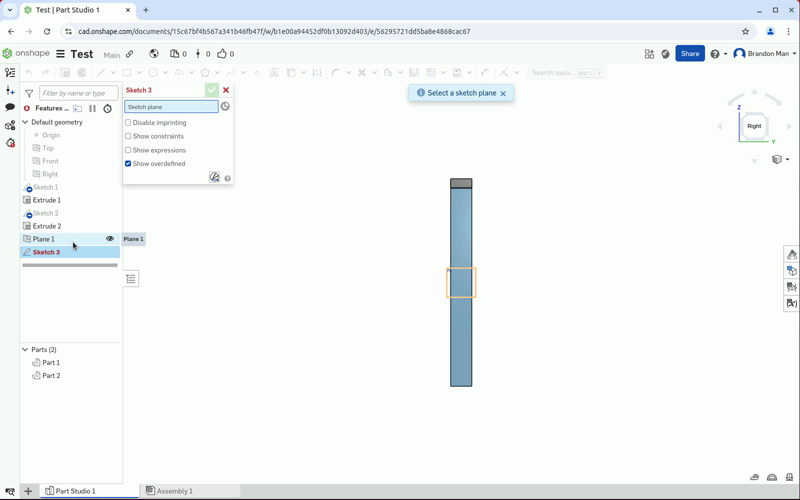
click(73, 241)
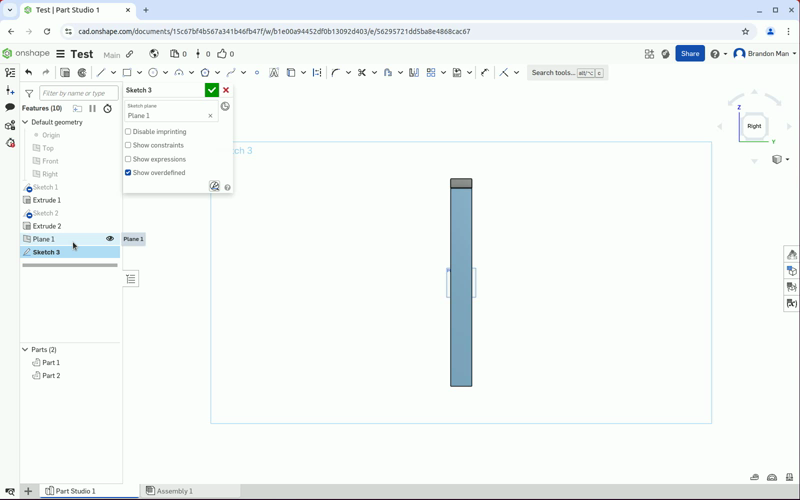
mouse_move(73, 352)
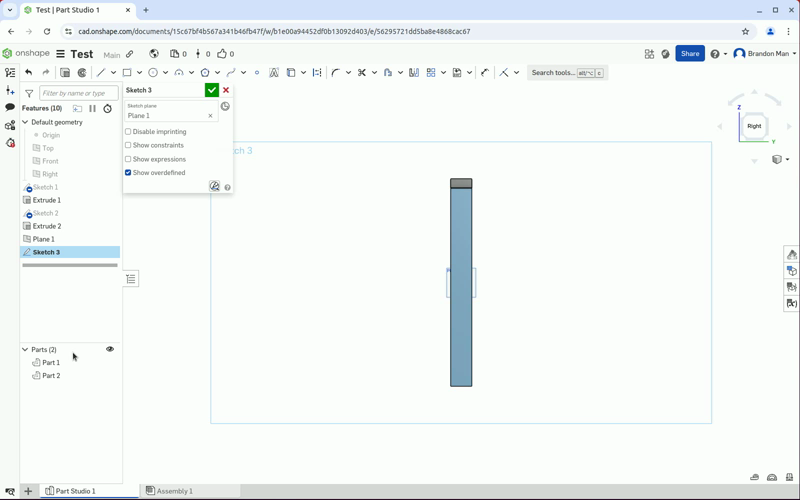
key(y)
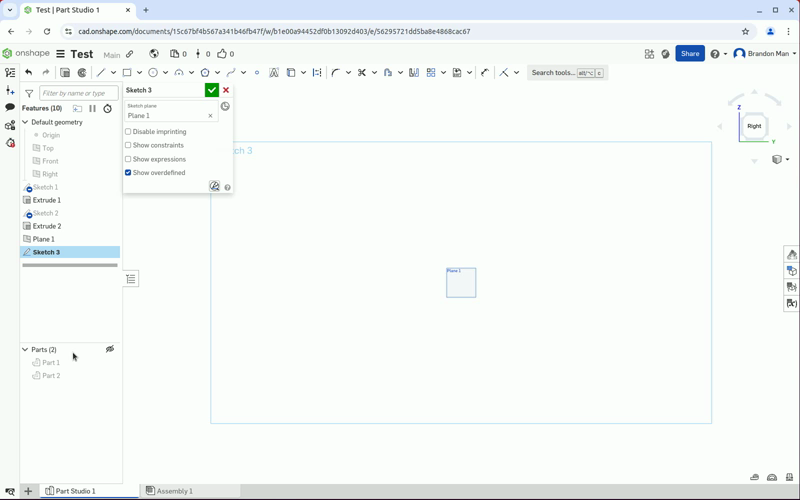
key(l)
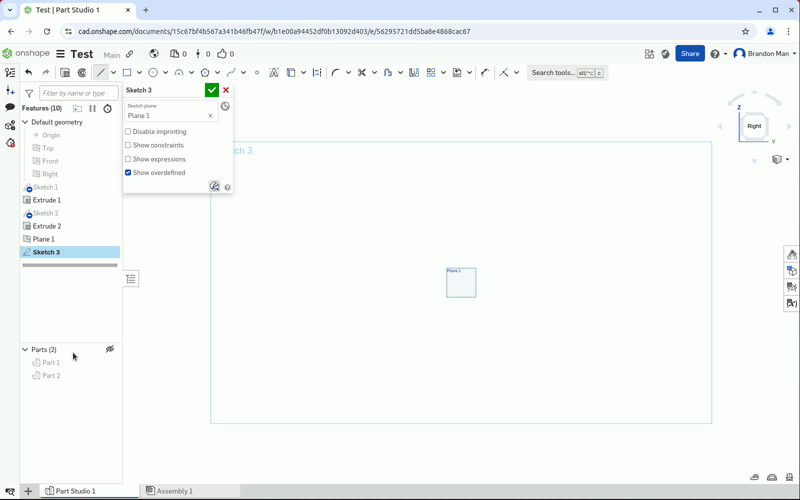
key_down(shift)
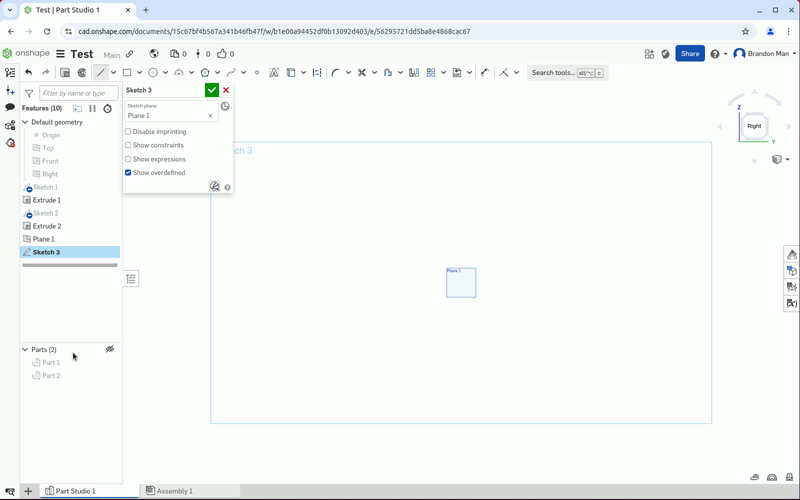
mouse_move(458, 187)
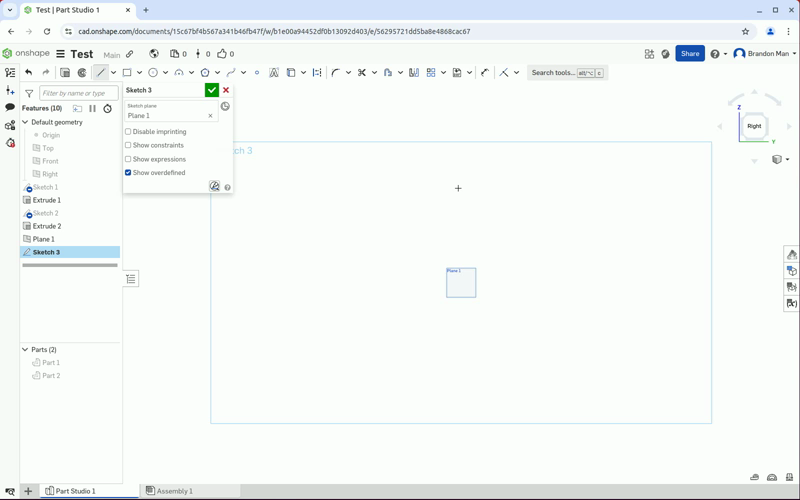
click(458, 187)
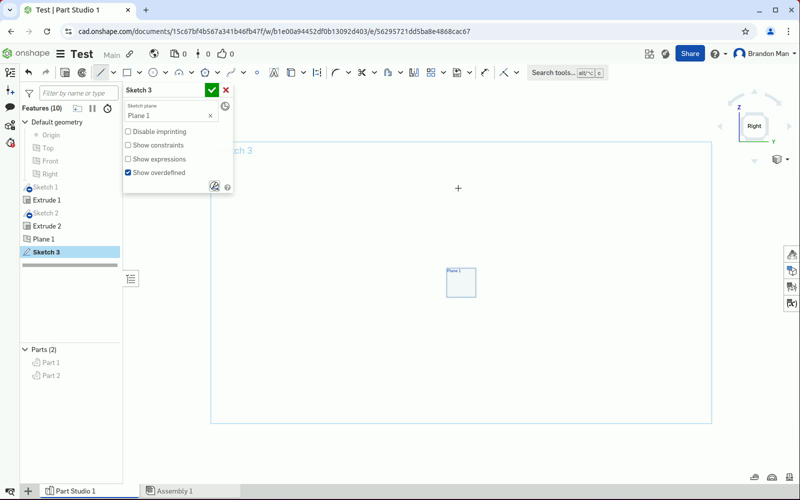
key_up(shift)
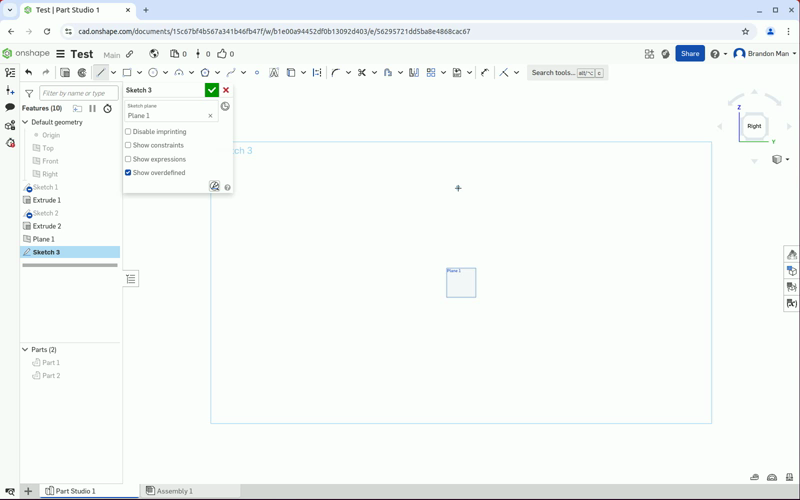
key_down(shift)
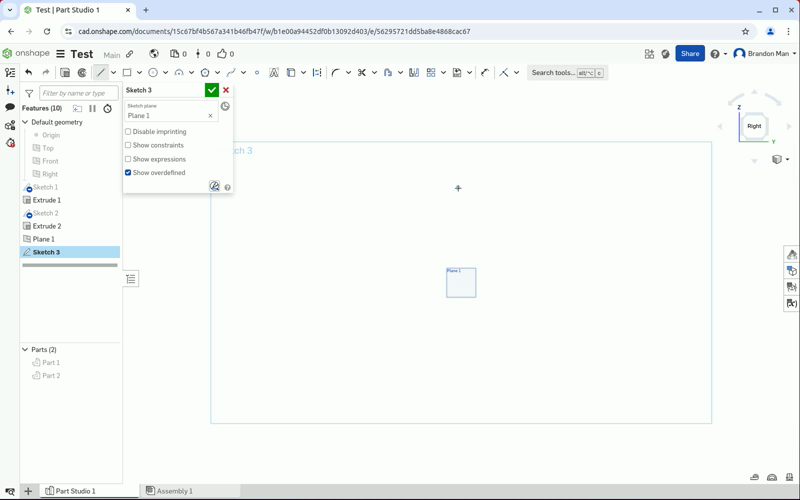
mouse_move(488, 187)
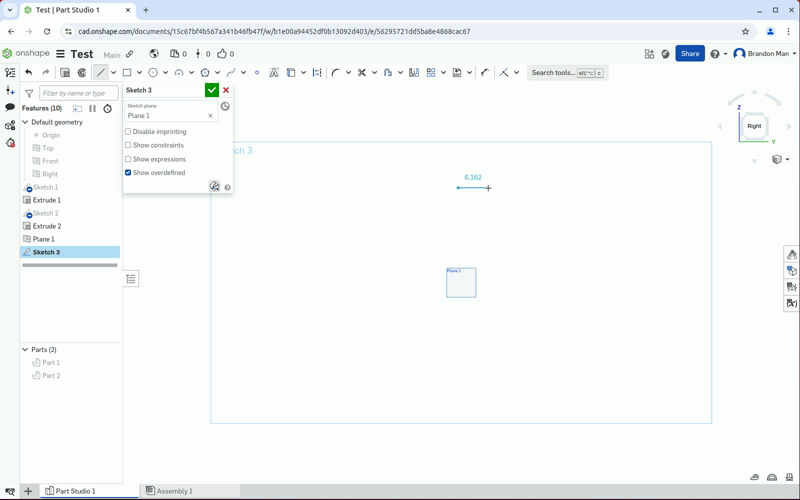
mouse_move(464, 187)
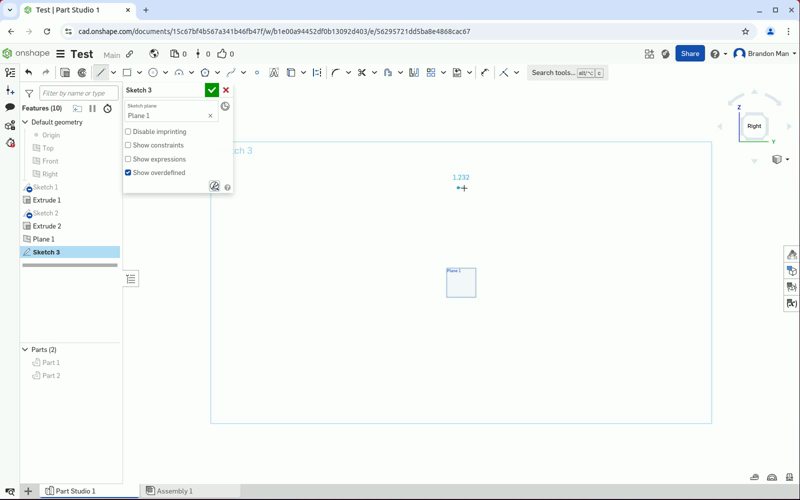
scroll(6)
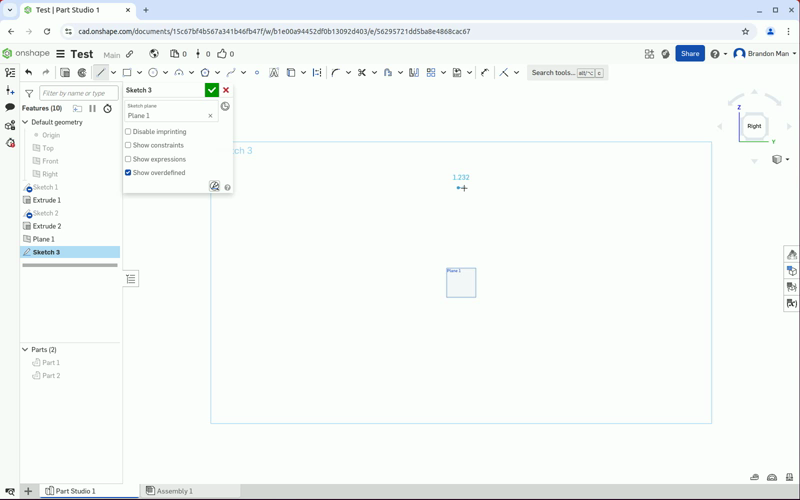
scroll(6)
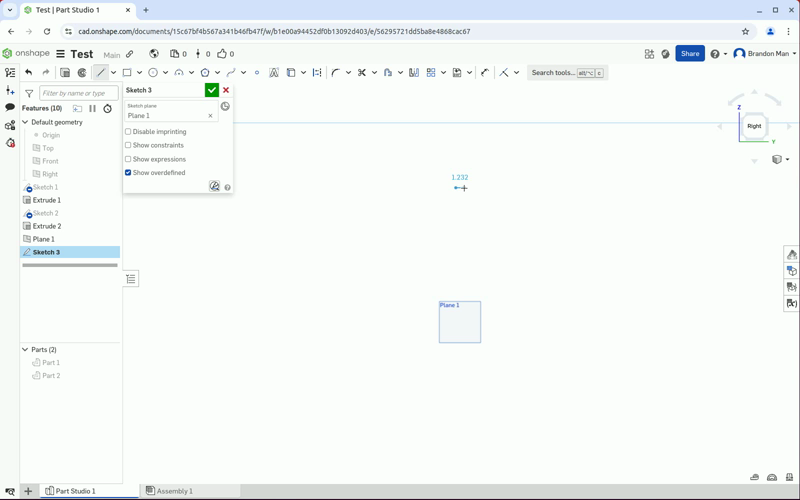
scroll(6)
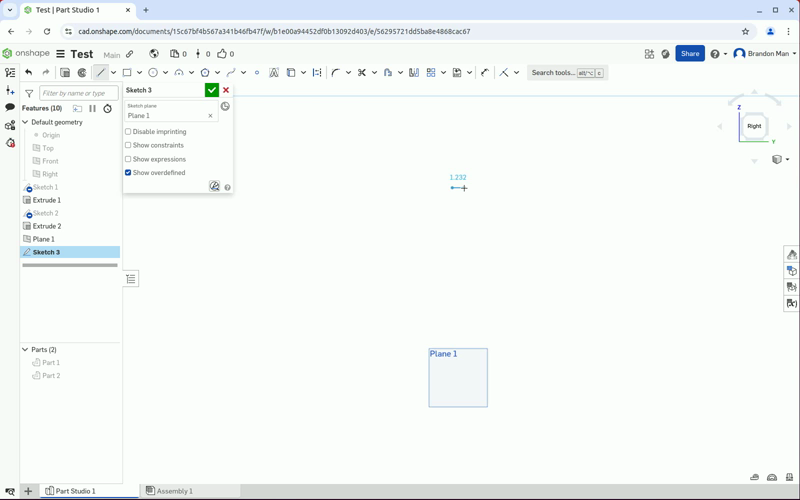
scroll(6)
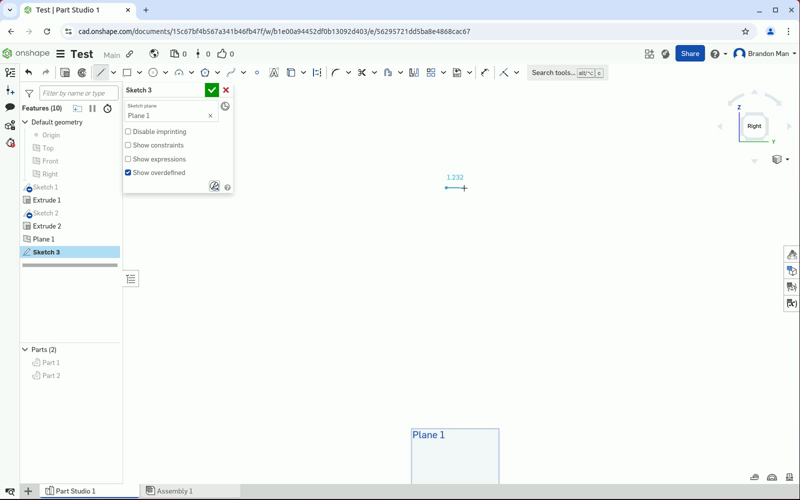
scroll(6)
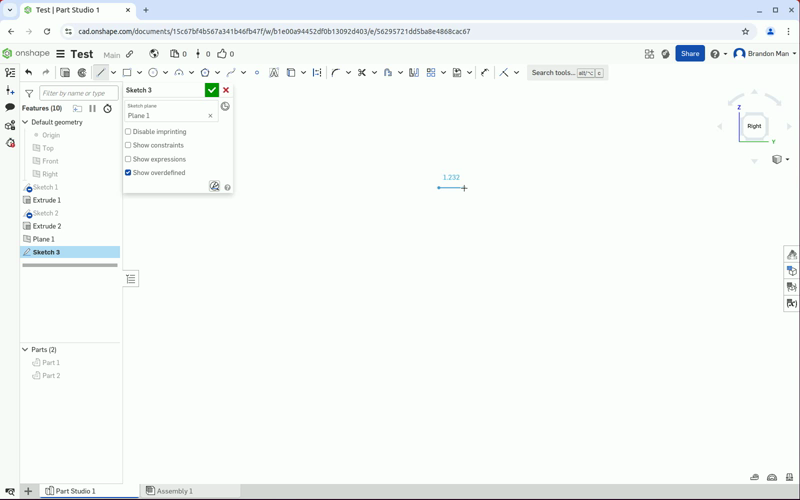
scroll(6)
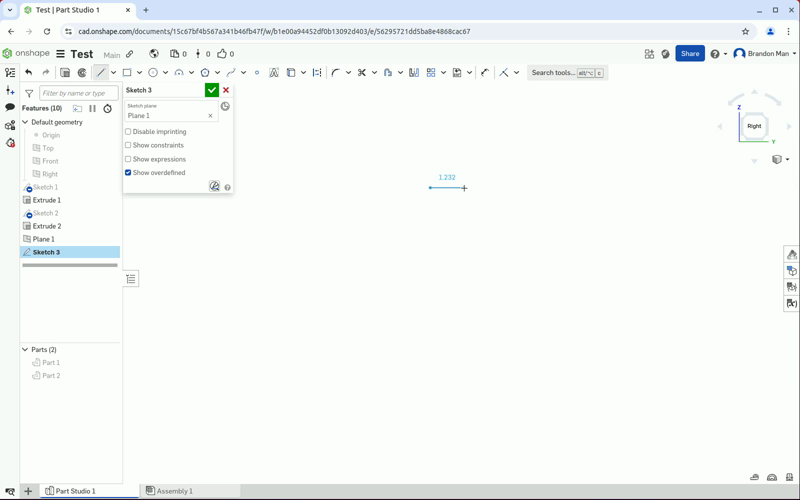
scroll(6)
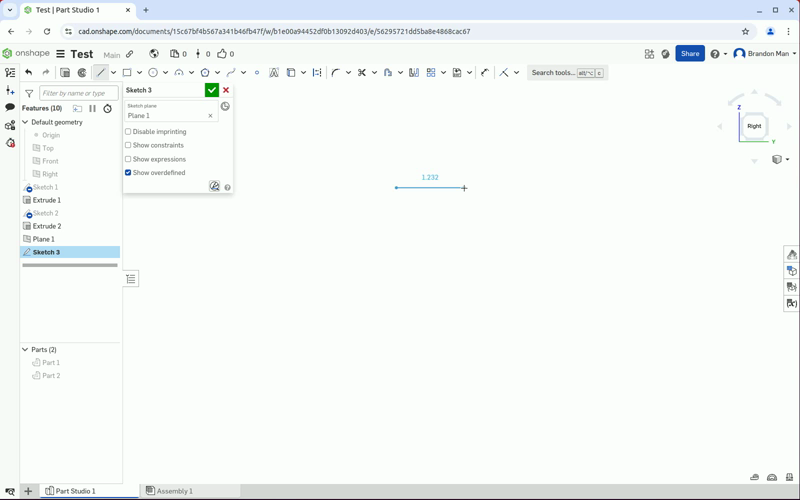
click(464, 187)
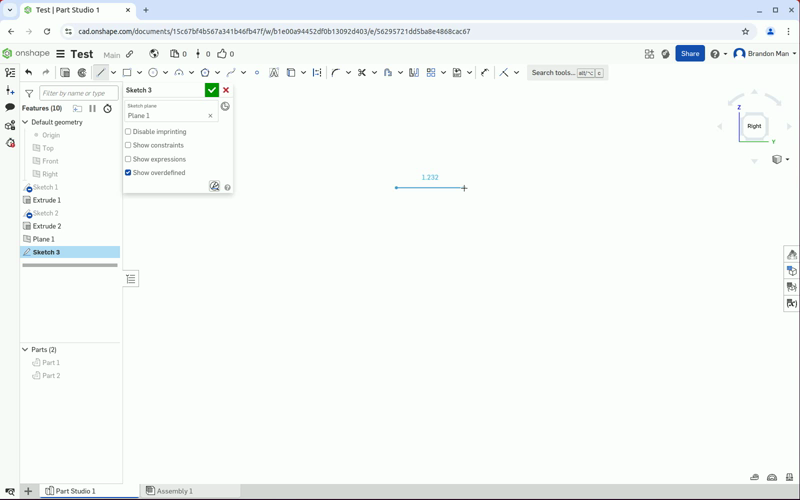
scroll(-6)
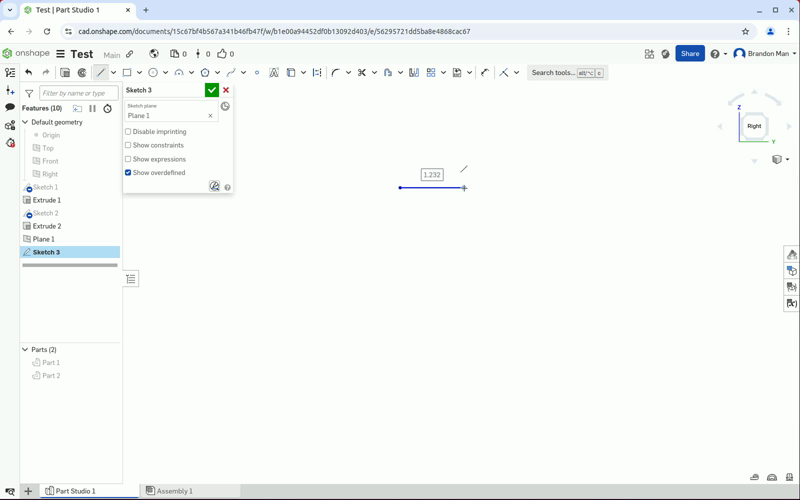
scroll(-6)
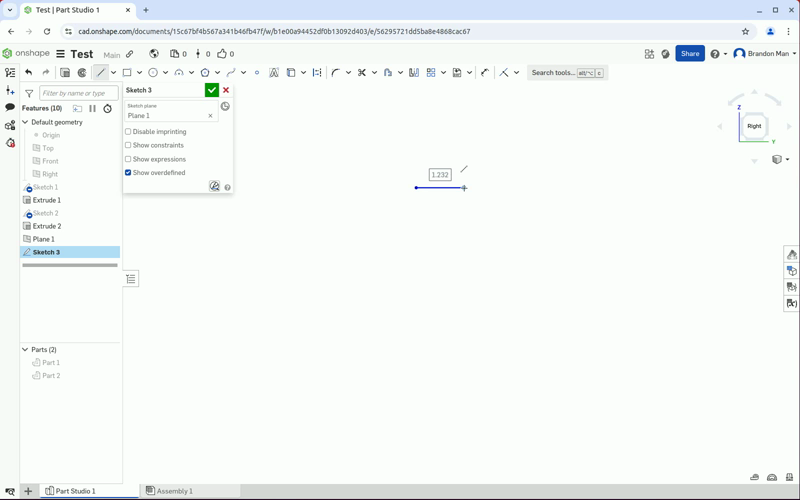
scroll(-6)
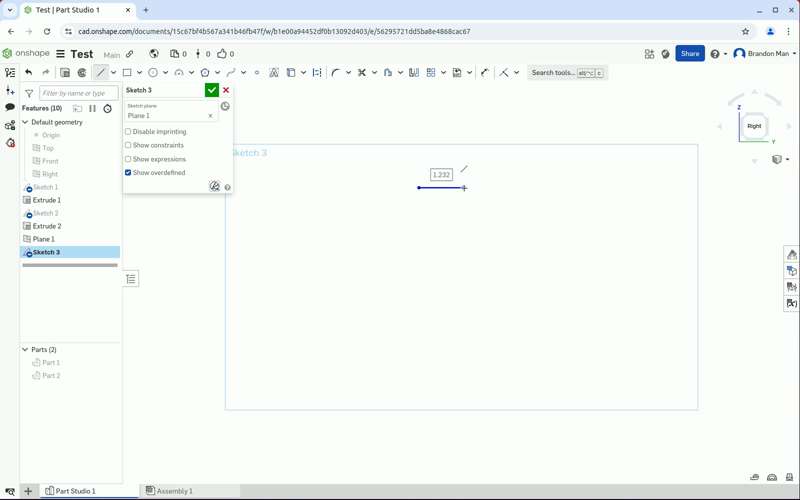
scroll(-6)
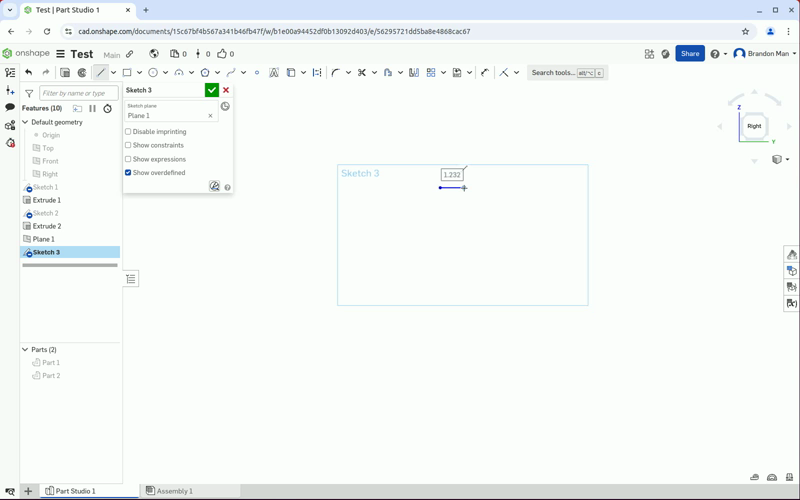
scroll(-6)
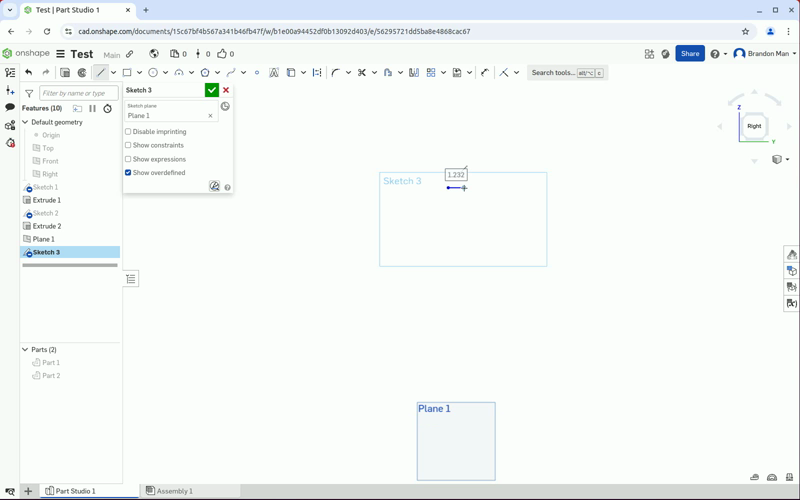
scroll(-6)
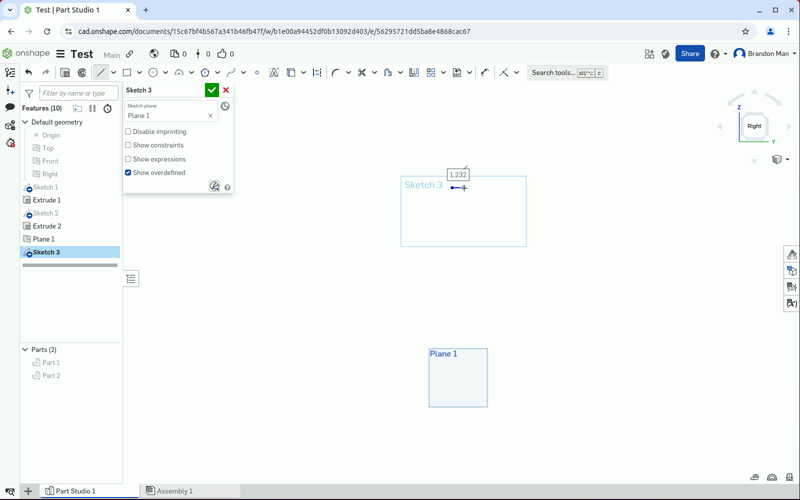
scroll(-6)
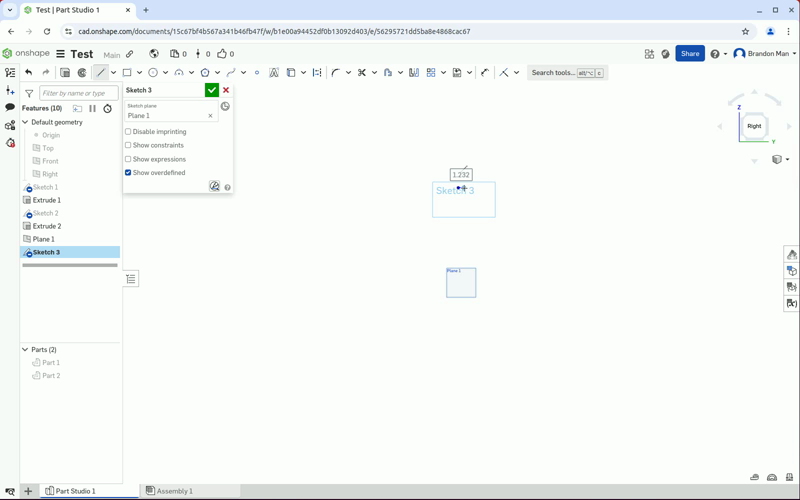
key_up(shift)
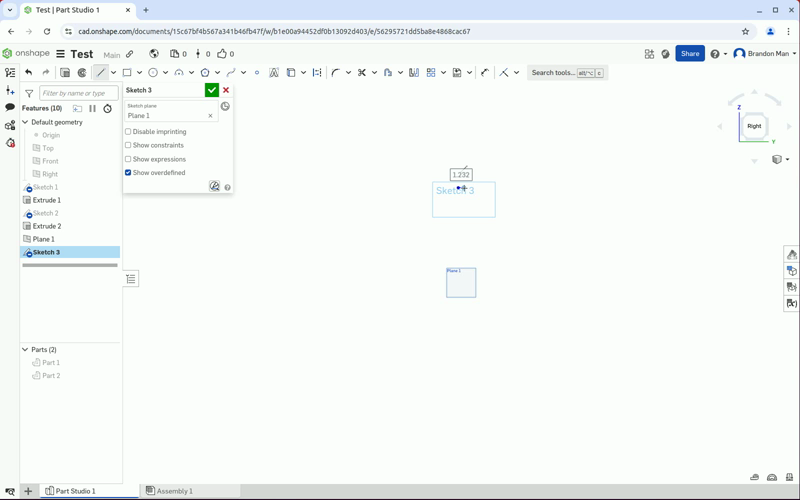
key_down(shift)
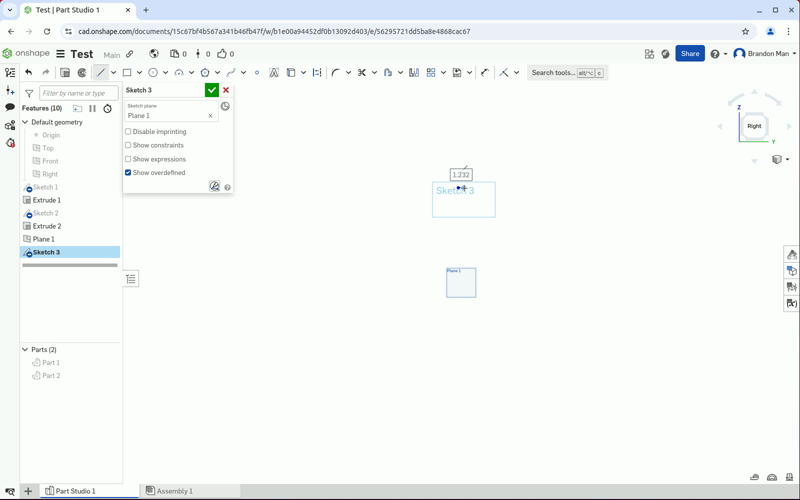
mouse_move(494, 187)
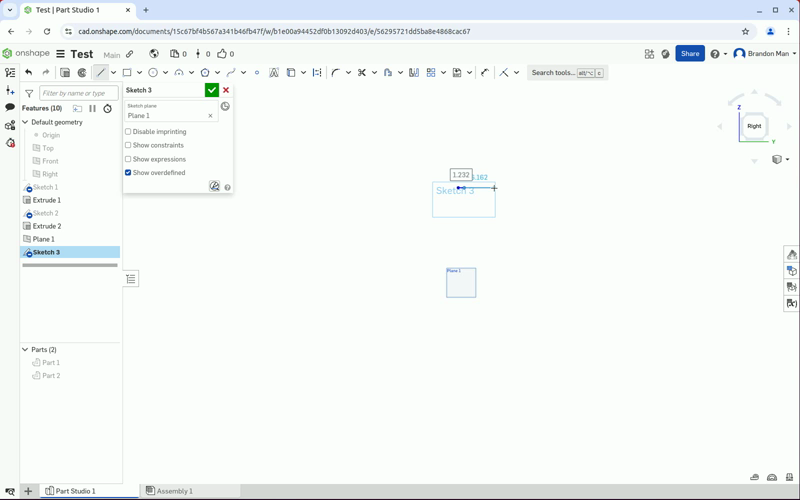
mouse_move(464, 178)
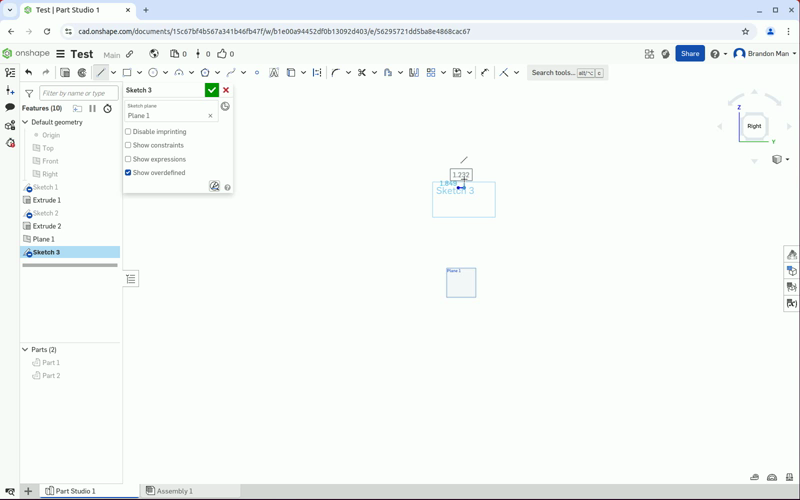
click(464, 178)
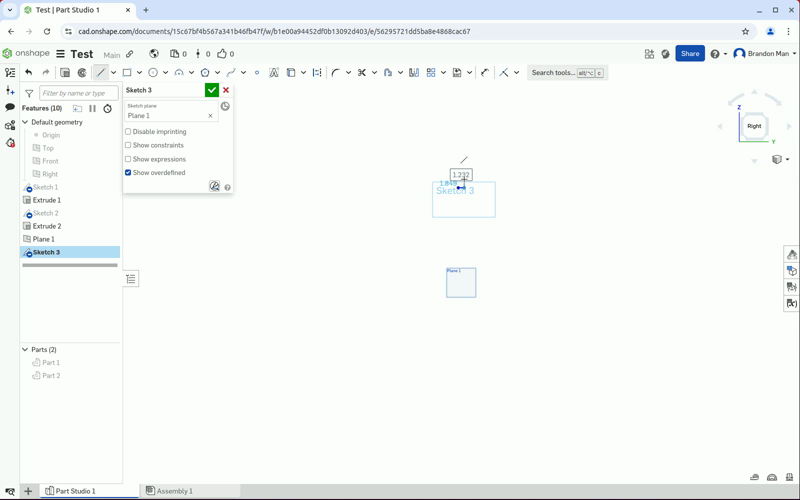
key_up(shift)
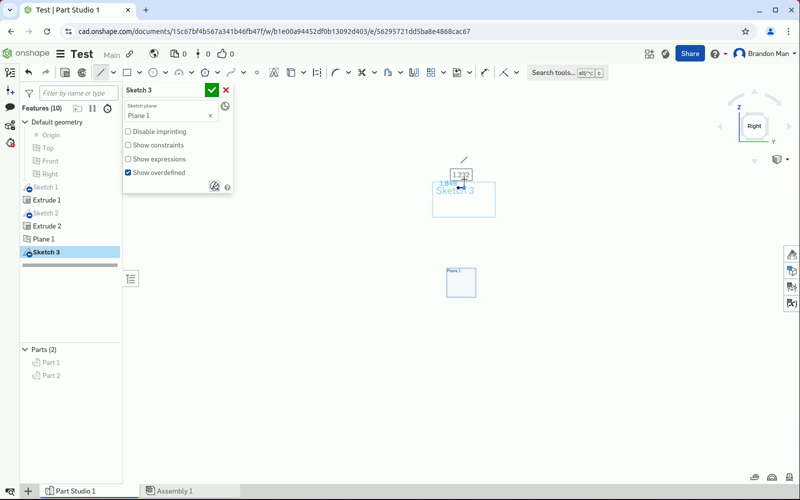
key_down(shift)
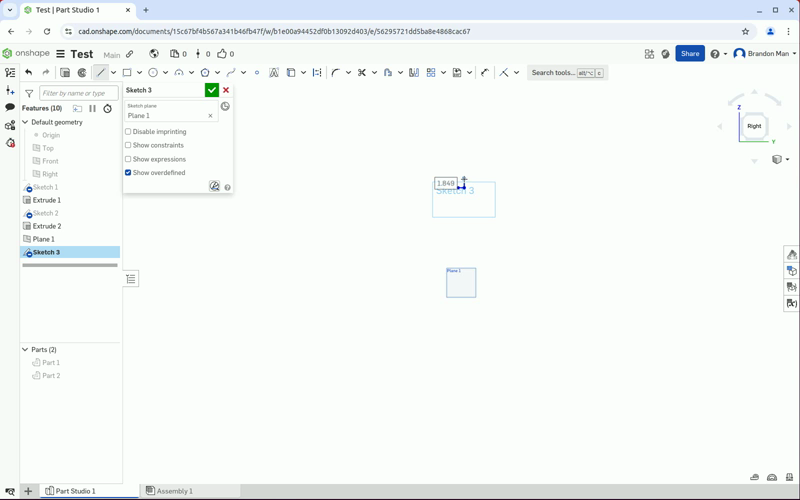
mouse_move(494, 178)
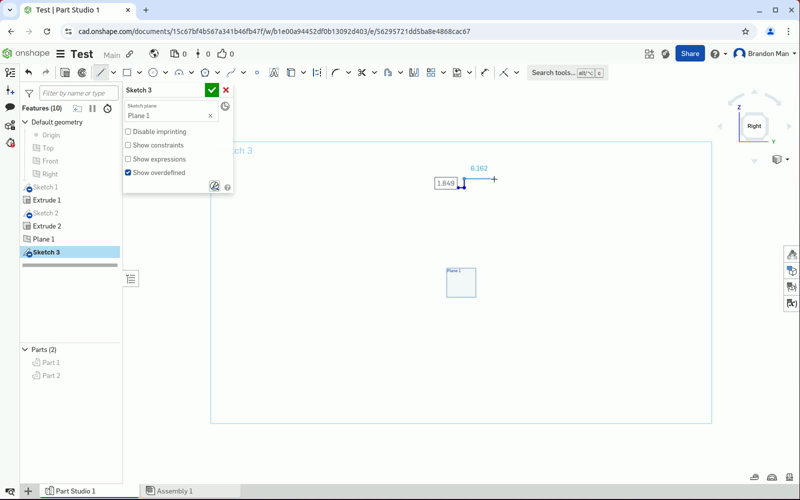
mouse_move(458, 178)
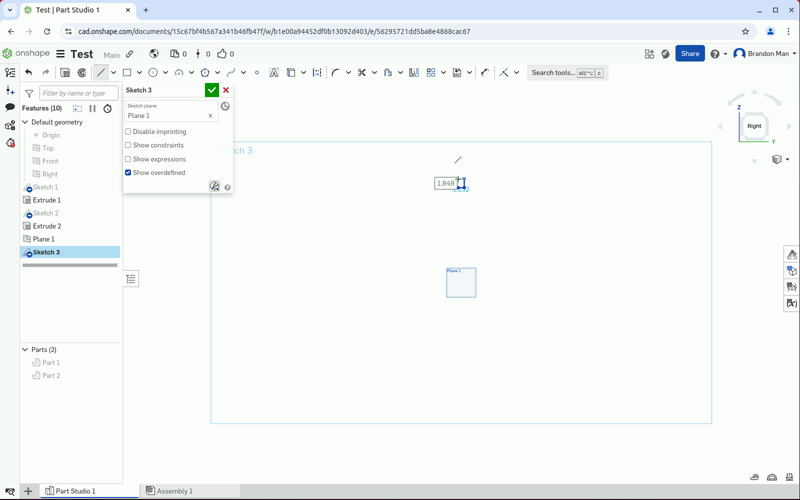
scroll(6)
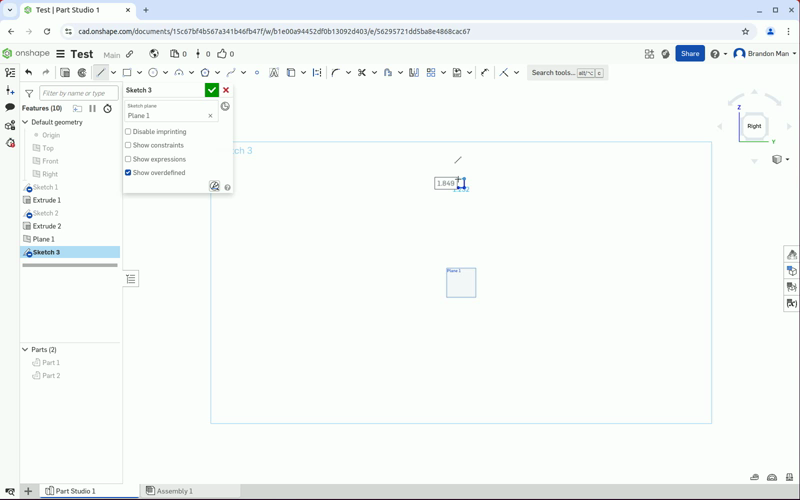
scroll(6)
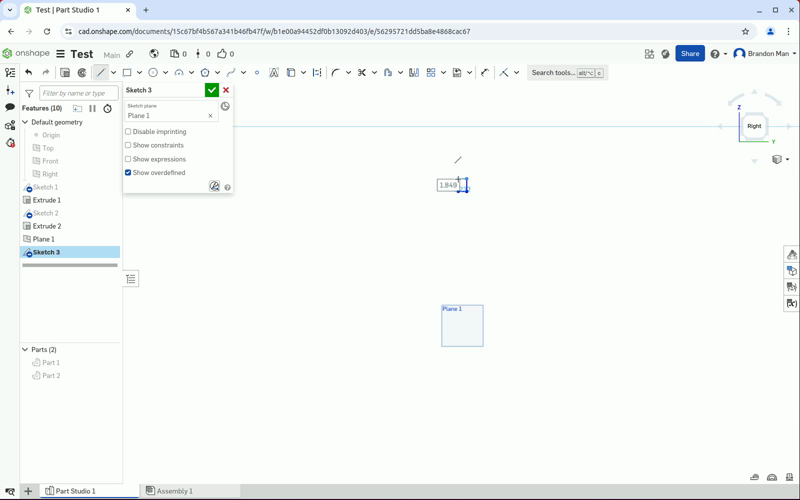
scroll(6)
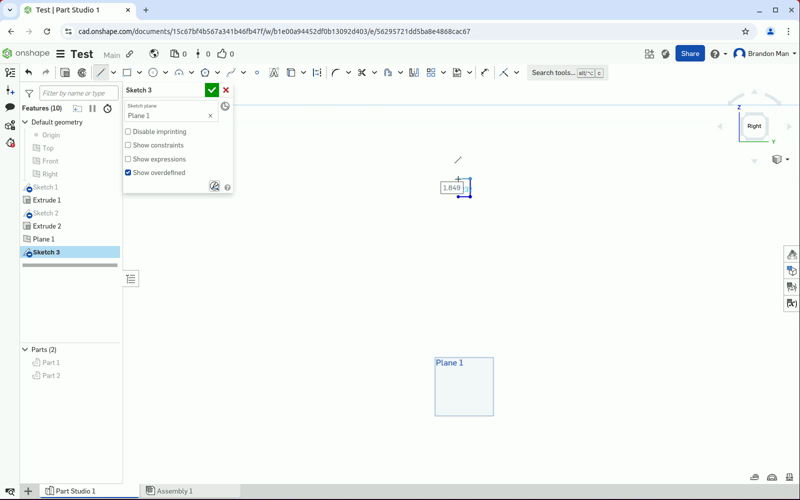
scroll(6)
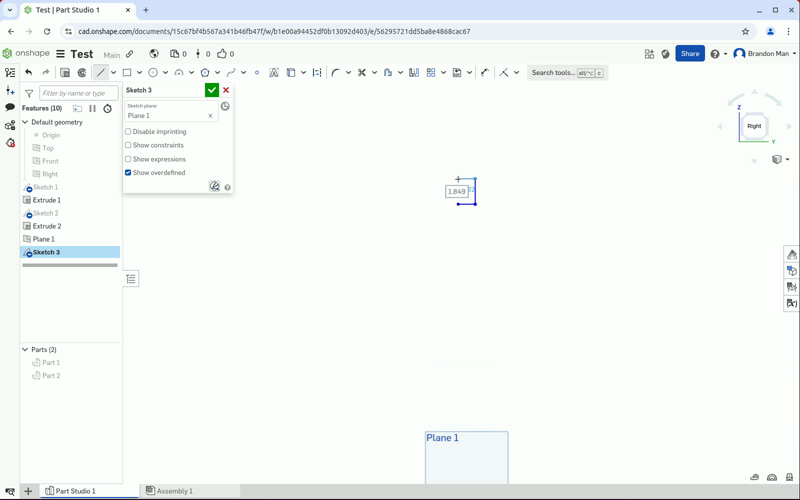
scroll(6)
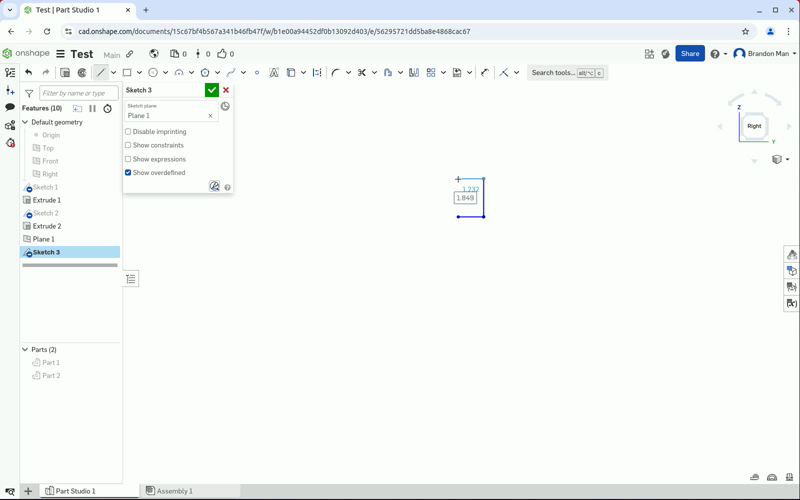
scroll(6)
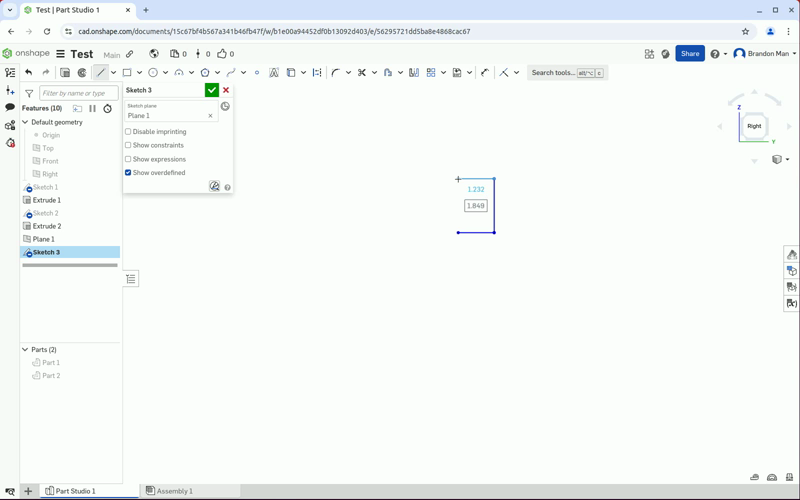
scroll(6)
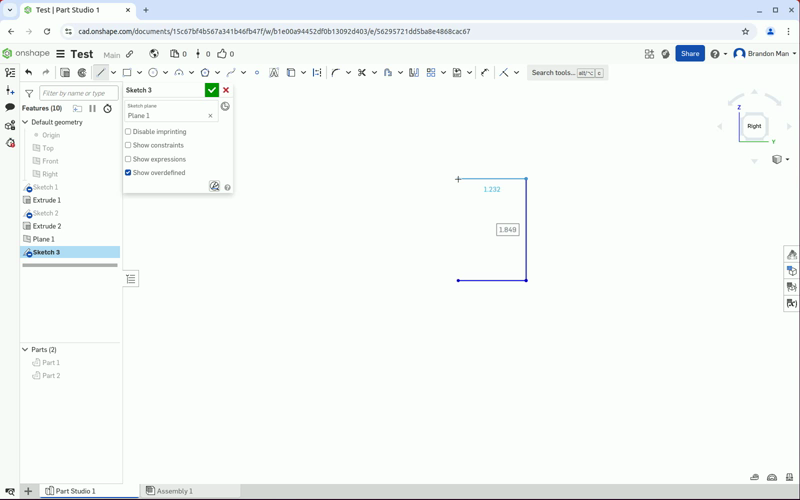
click(458, 178)
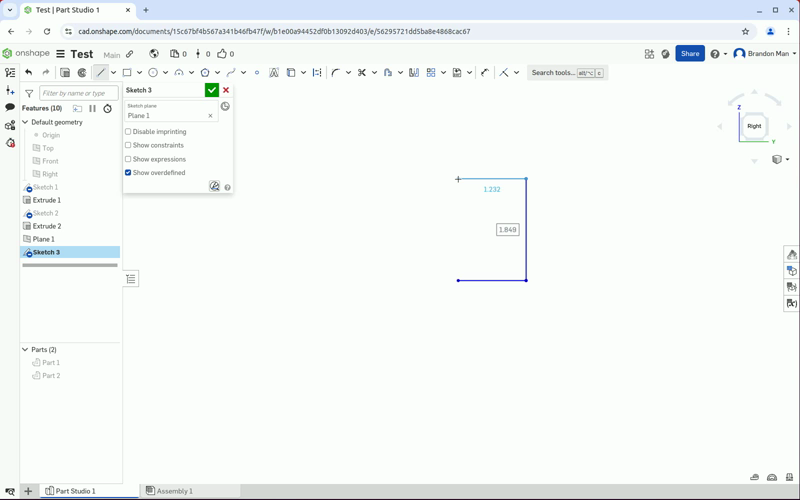
scroll(-6)
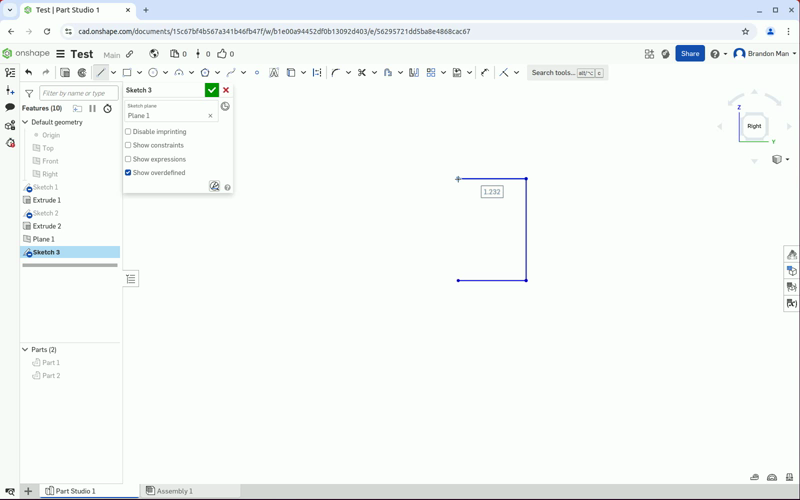
scroll(-6)
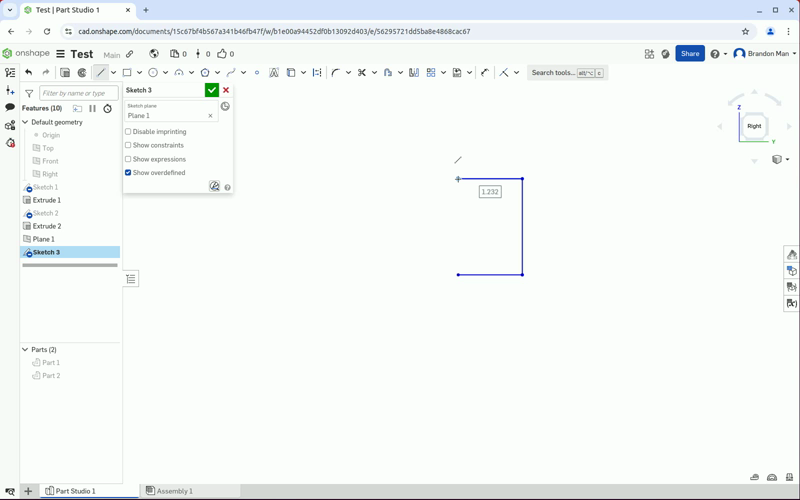
scroll(-6)
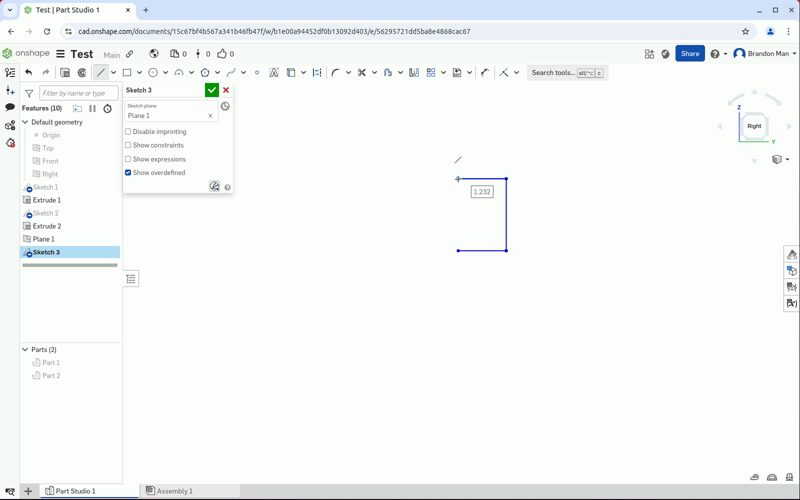
scroll(-6)
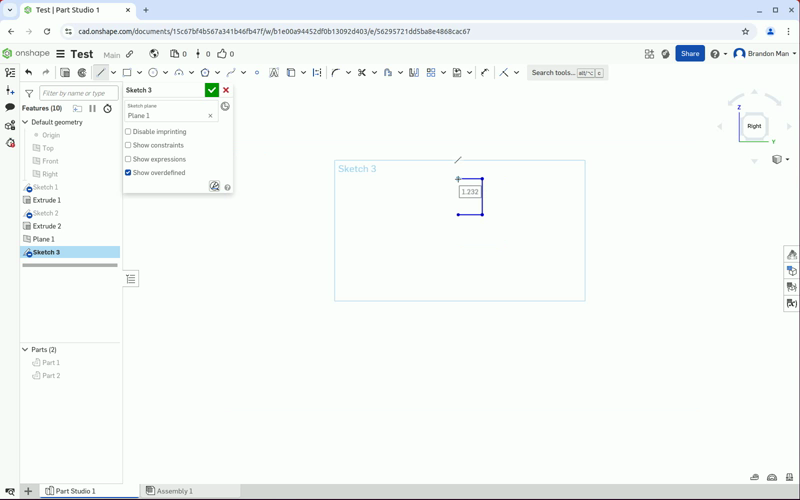
scroll(-6)
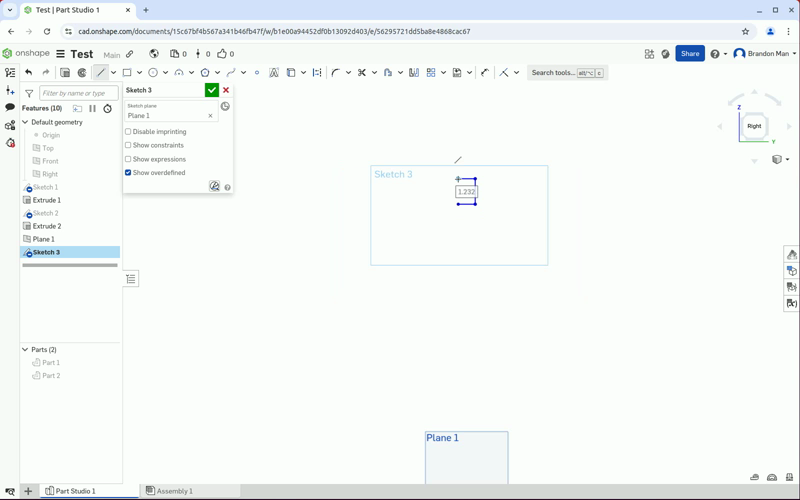
scroll(-6)
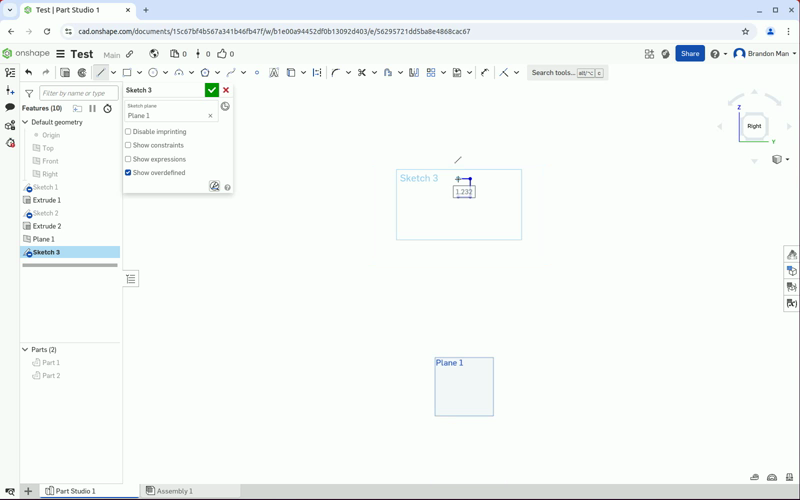
scroll(-6)
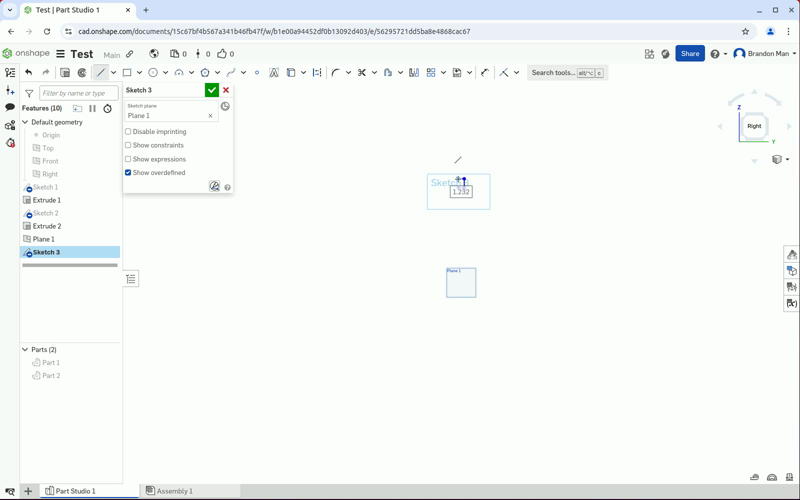
key_up(shift)
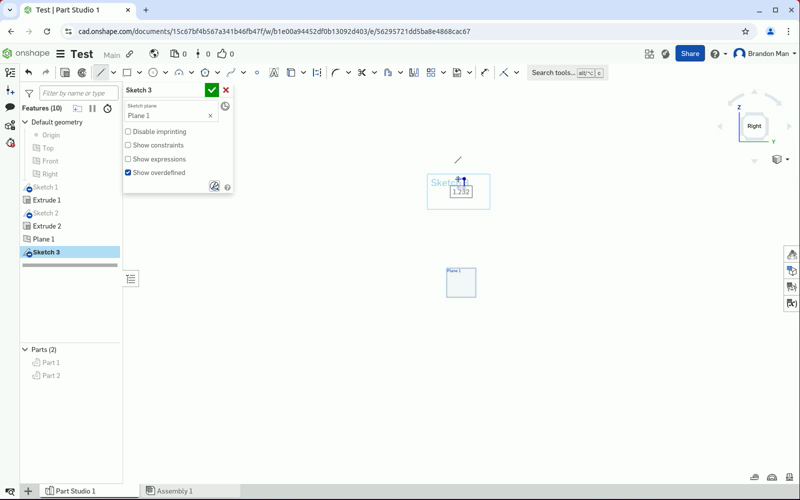
mouse_move(488, 178)
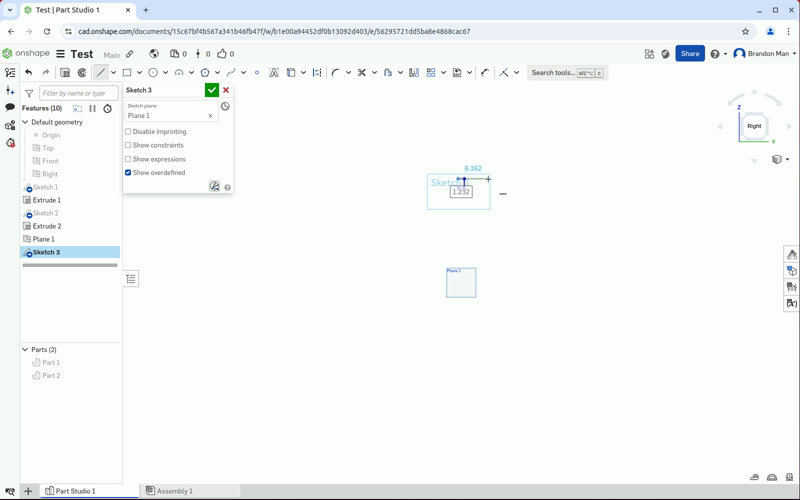
key_down(shift)
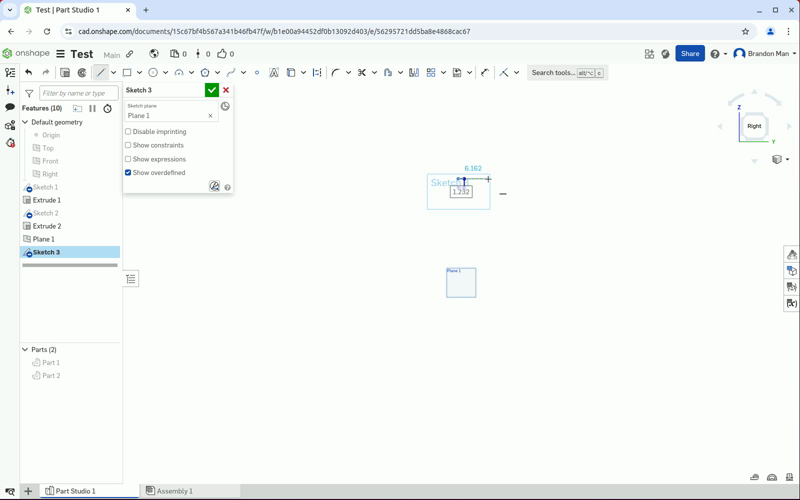
mouse_move(458, 187)
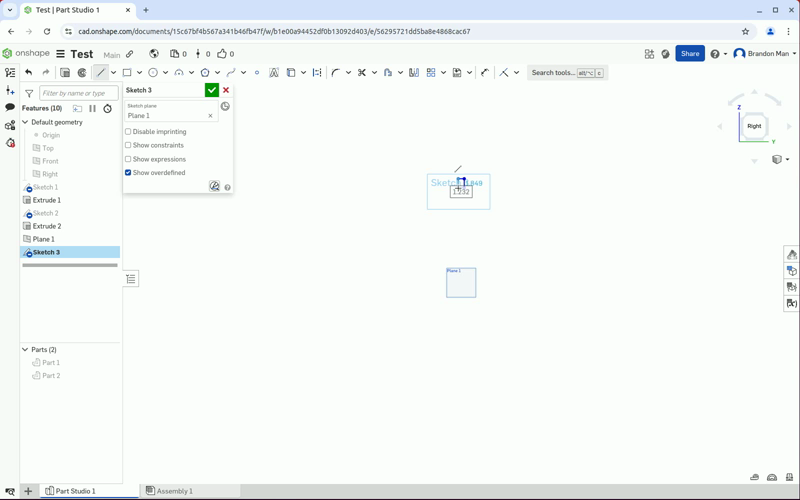
key_up(shift)
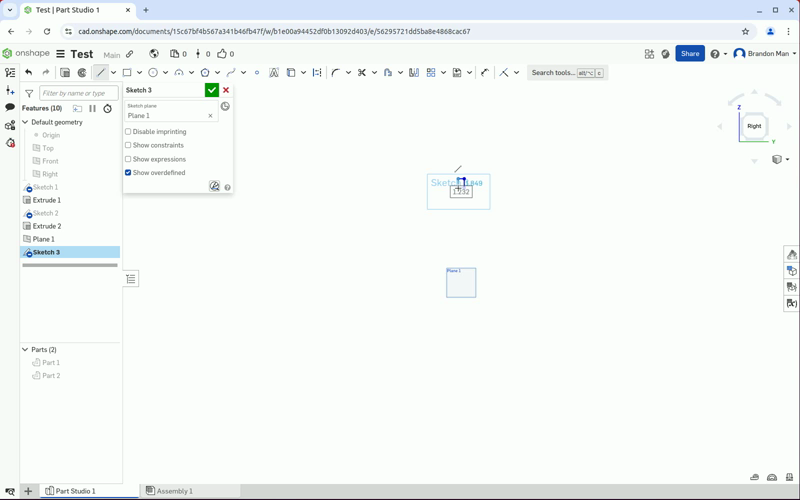
click(458, 187)
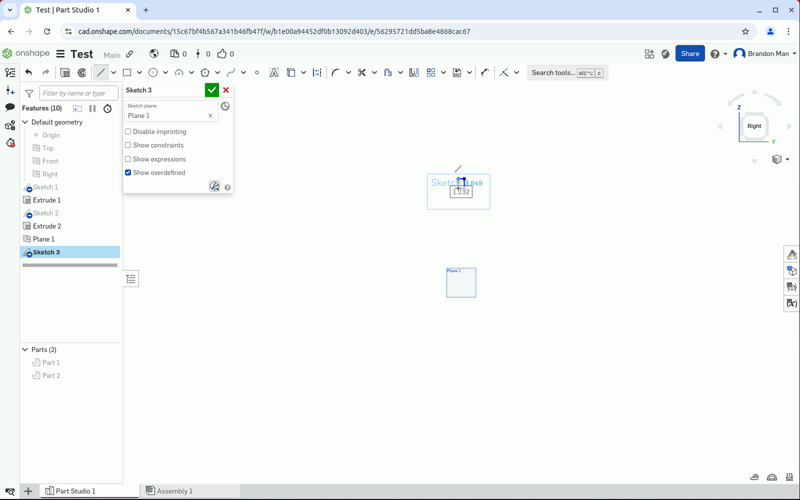
key(esc)
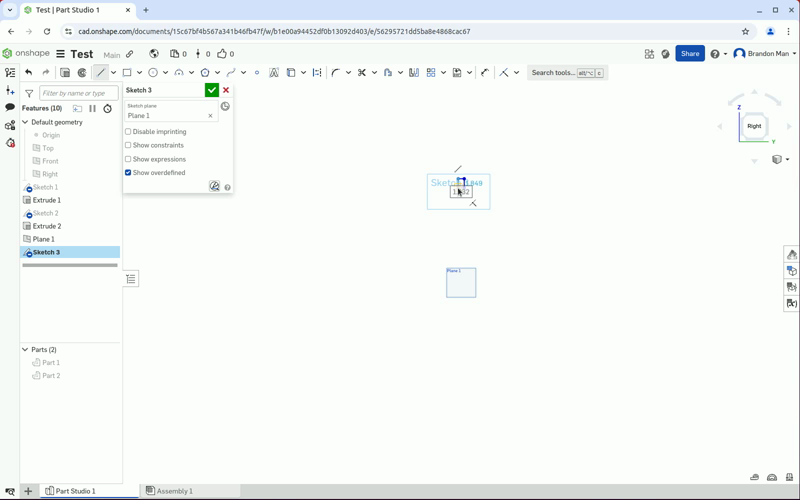
mouse_move(461, 180)
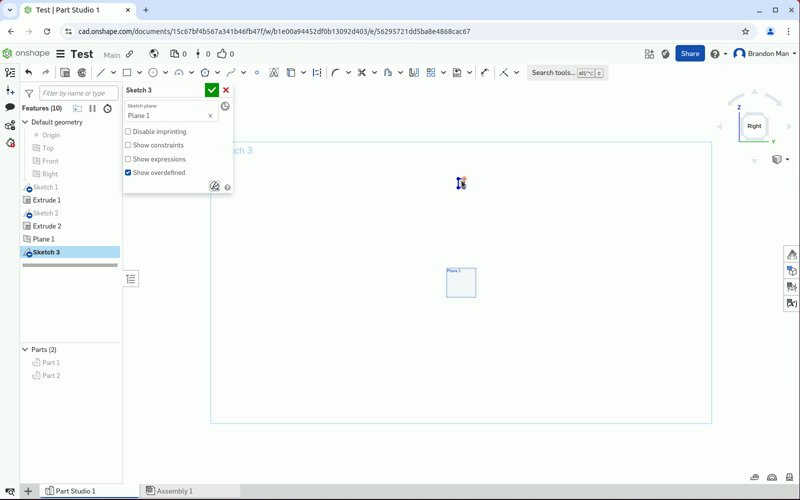
scroll(6)
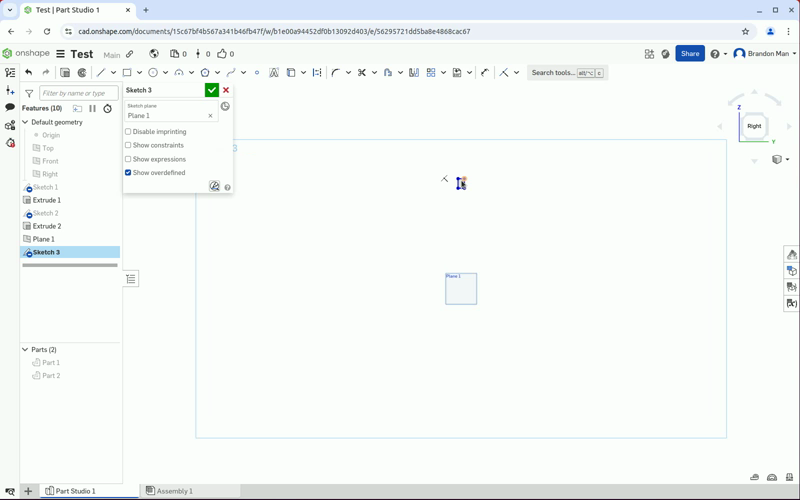
scroll(6)
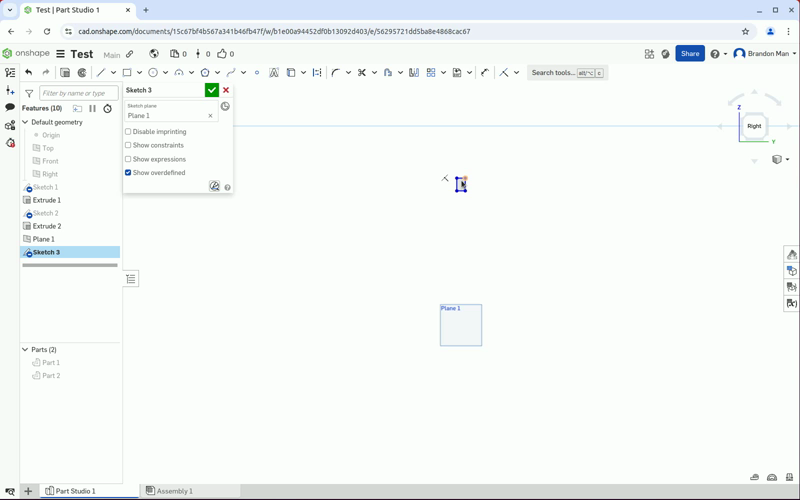
scroll(6)
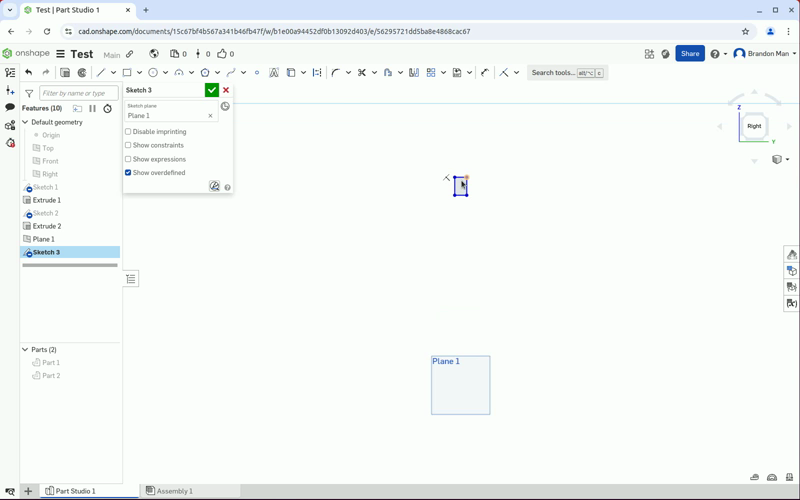
scroll(6)
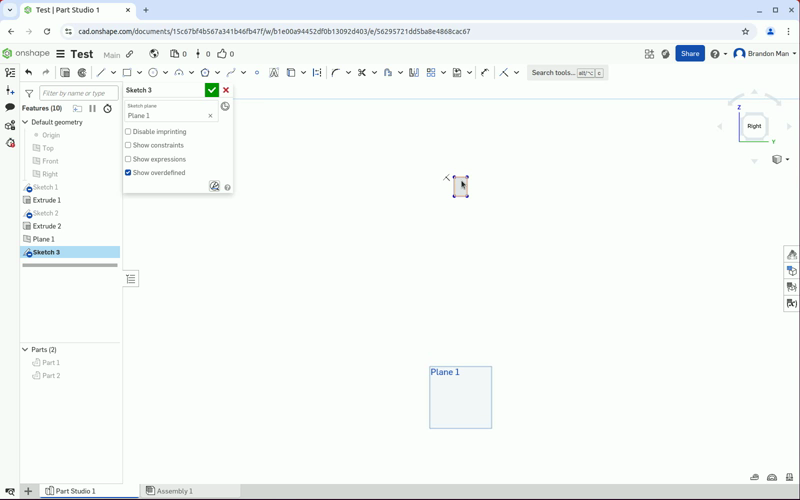
scroll(6)
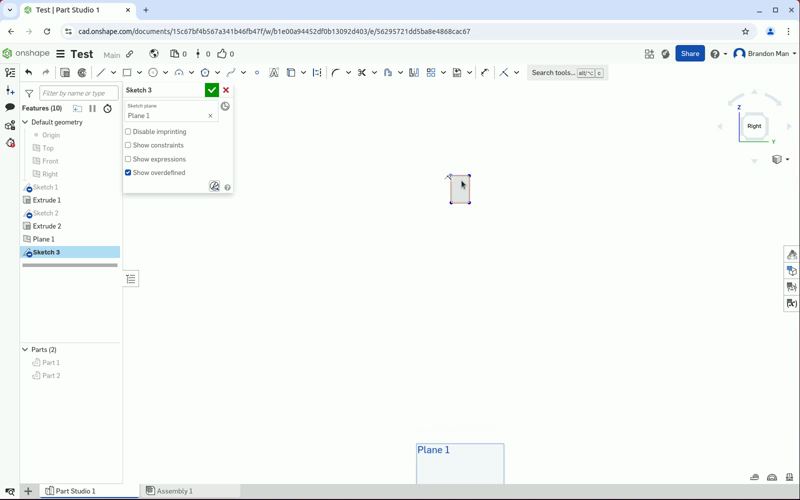
scroll(6)
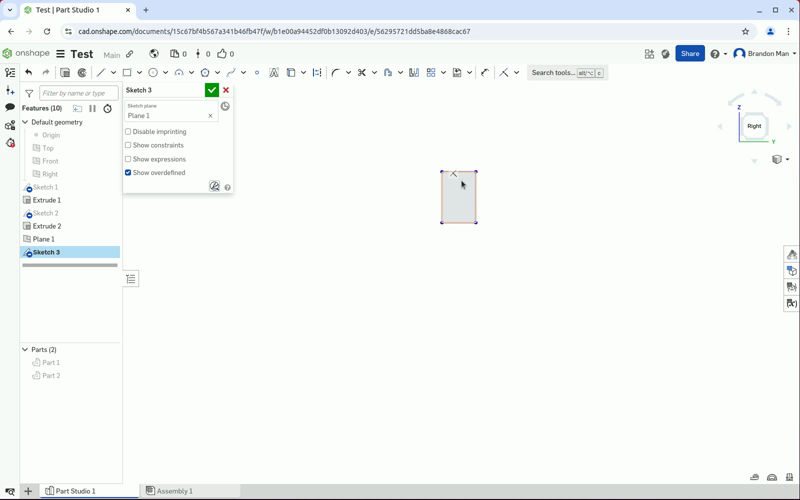
scroll(6)
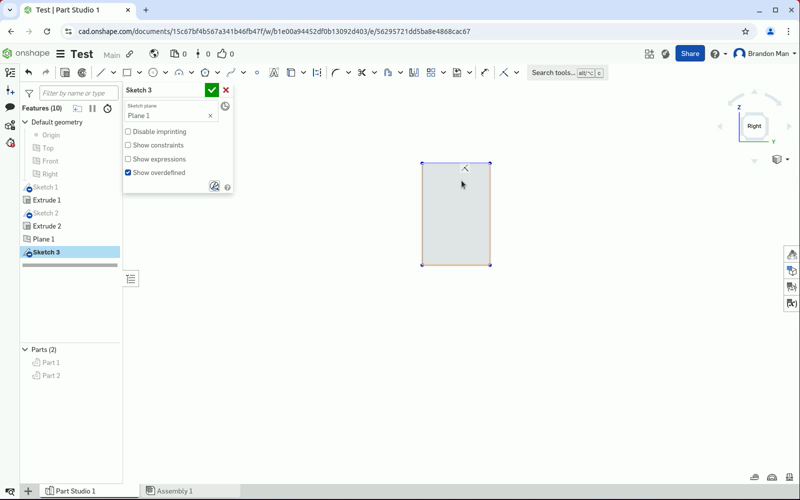
click(461, 180)
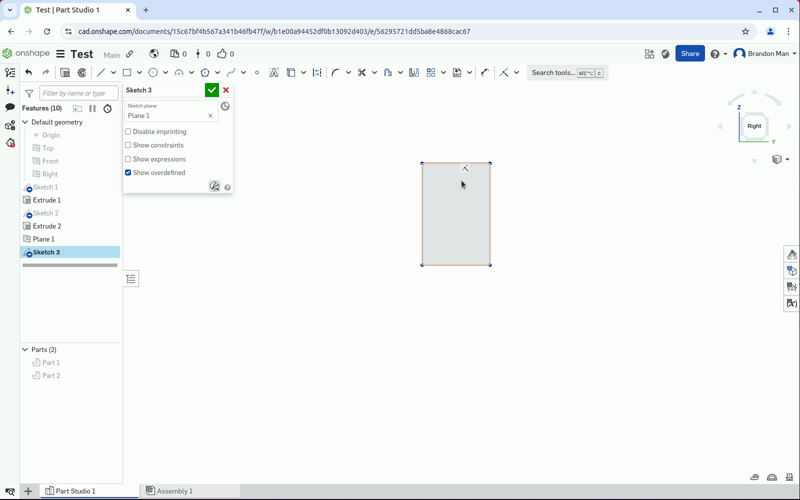
scroll(-6)
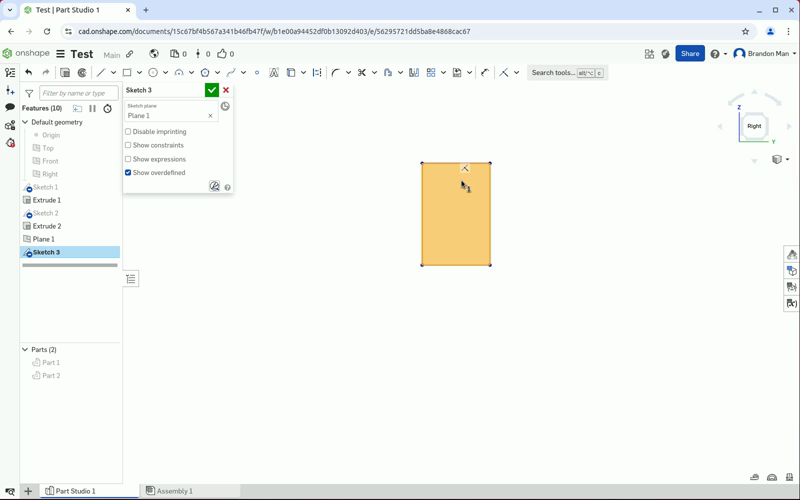
scroll(-6)
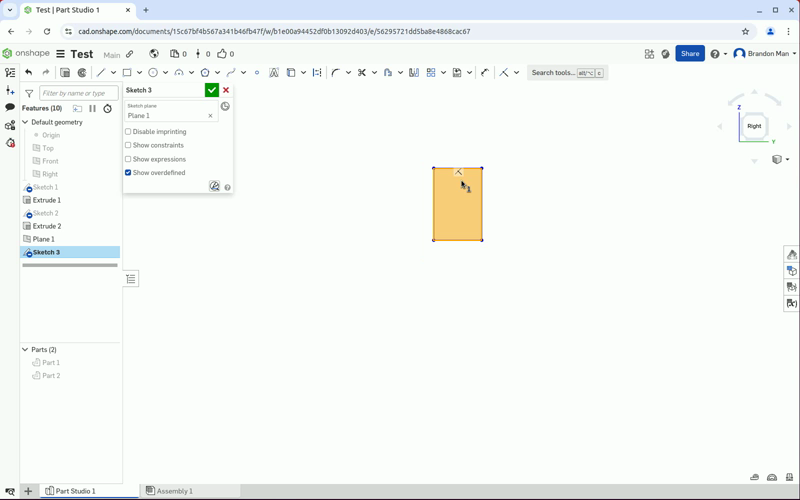
scroll(-6)
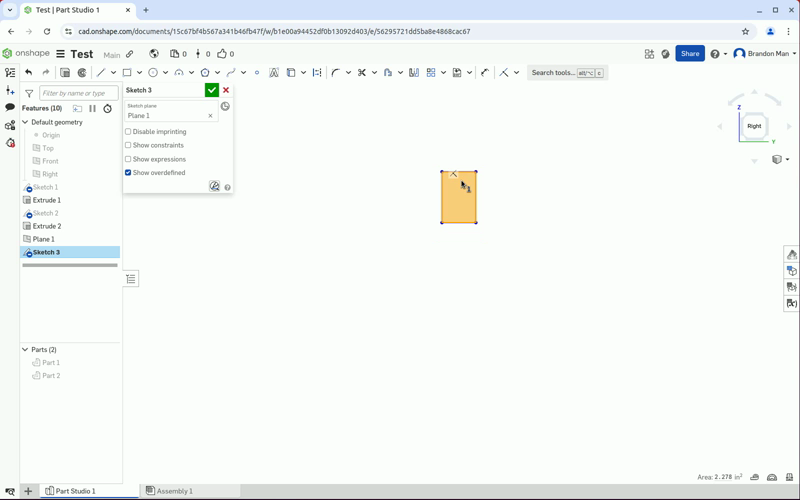
scroll(-6)
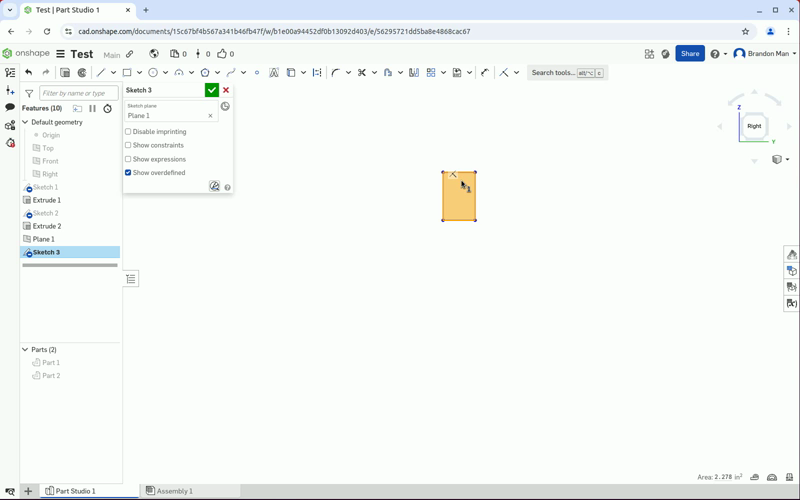
scroll(-6)
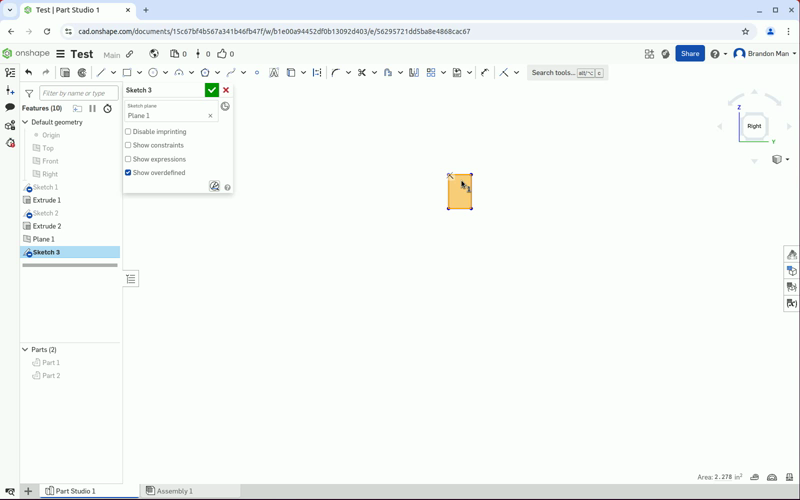
scroll(-6)
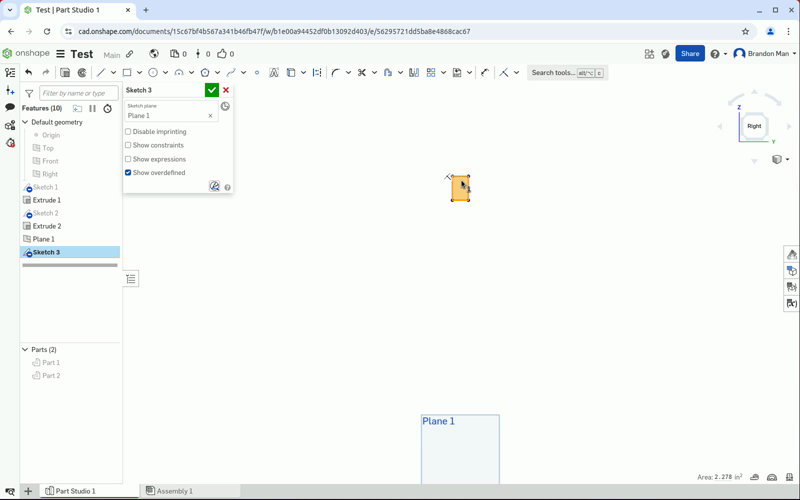
scroll(-6)
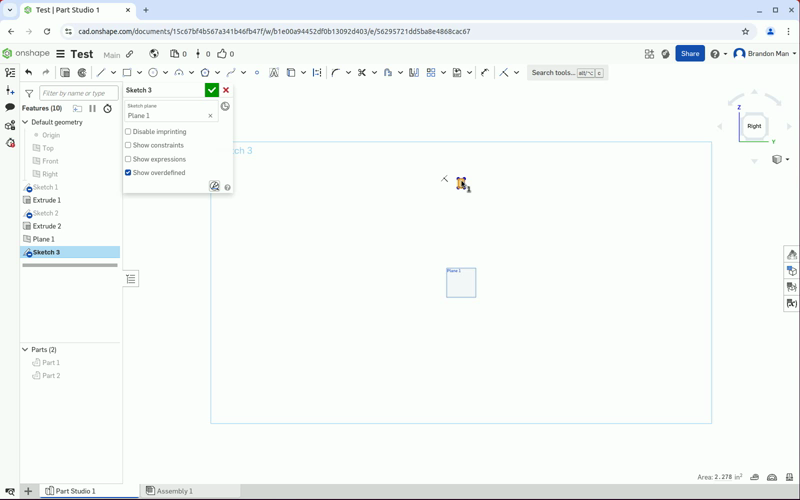
mouse_move(73, 352)
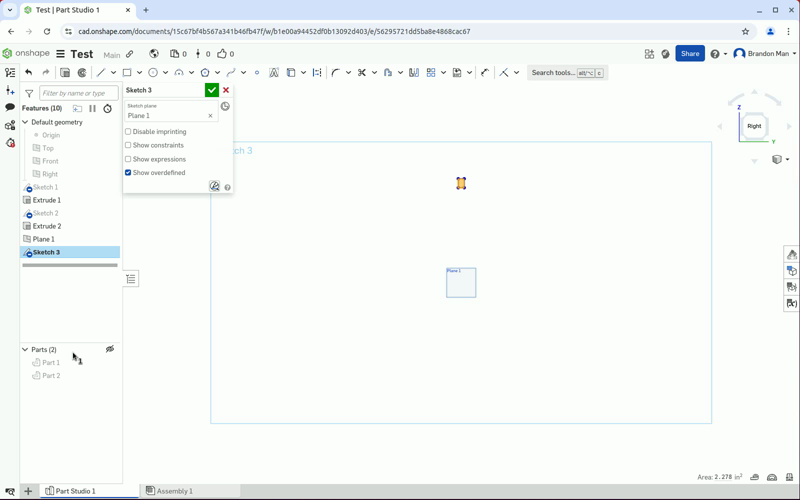
key(shift+y)
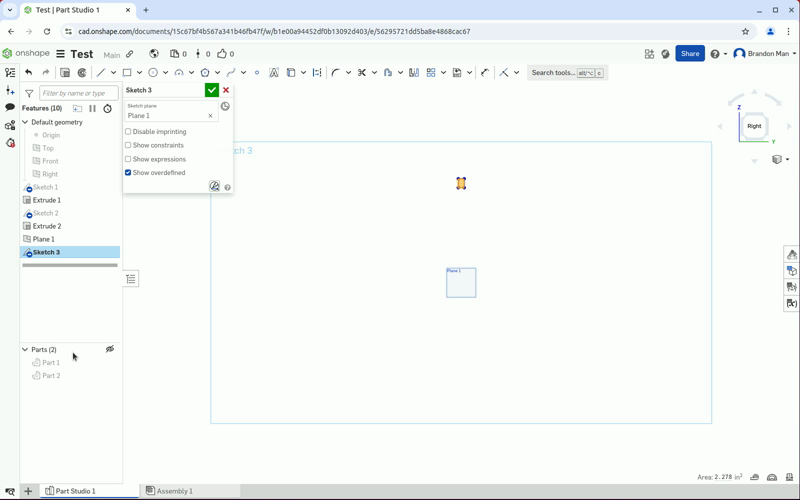
key(shift+e)
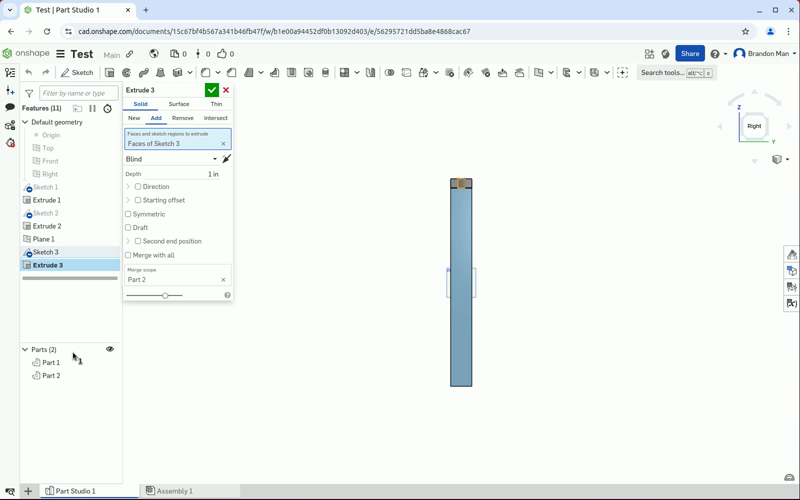
mouse_move(143, 106)
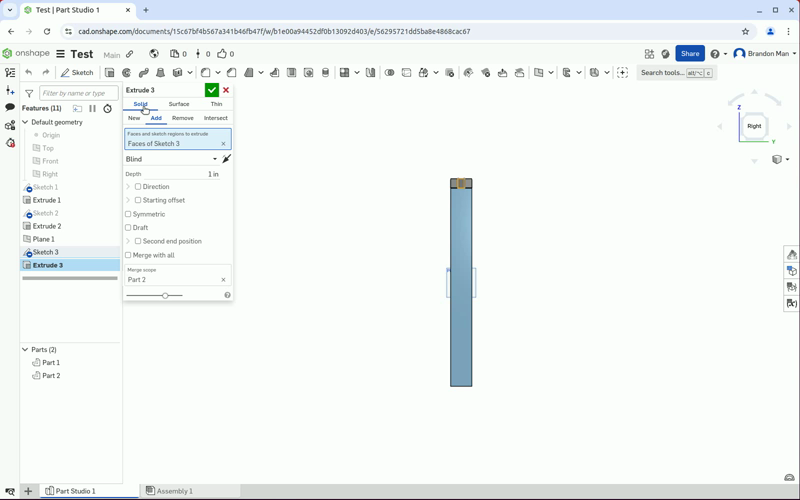
click(143, 106)
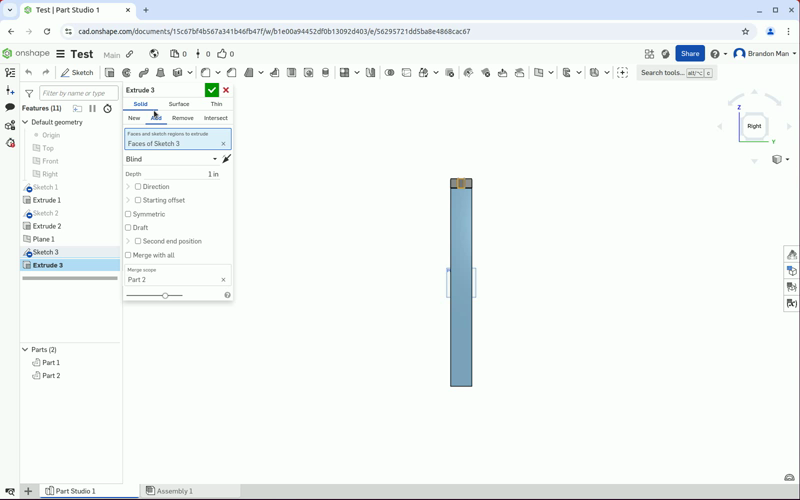
mouse_move(186, 120)
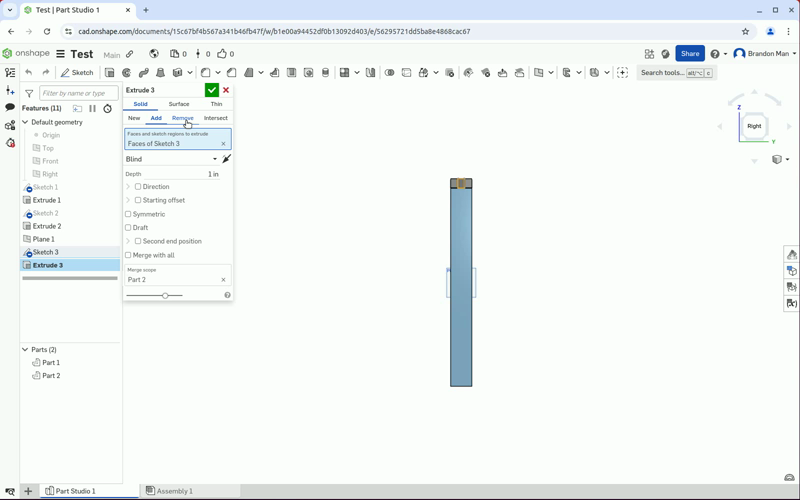
click(186, 120)
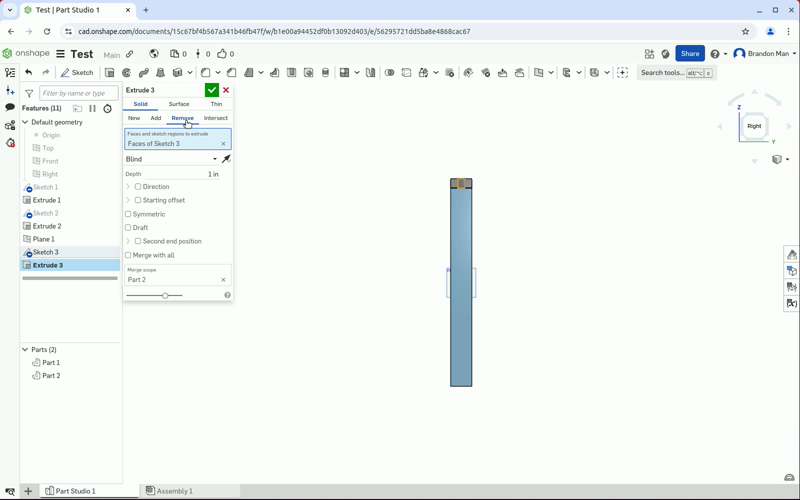
key(tab, 4)
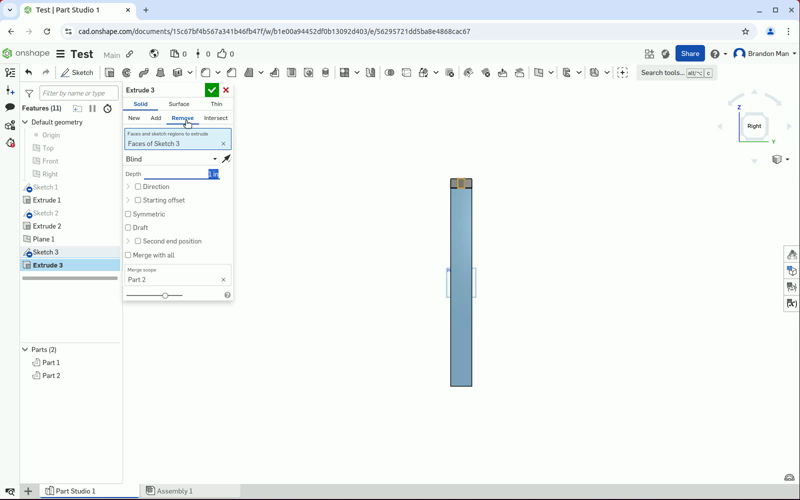
text(1.926)
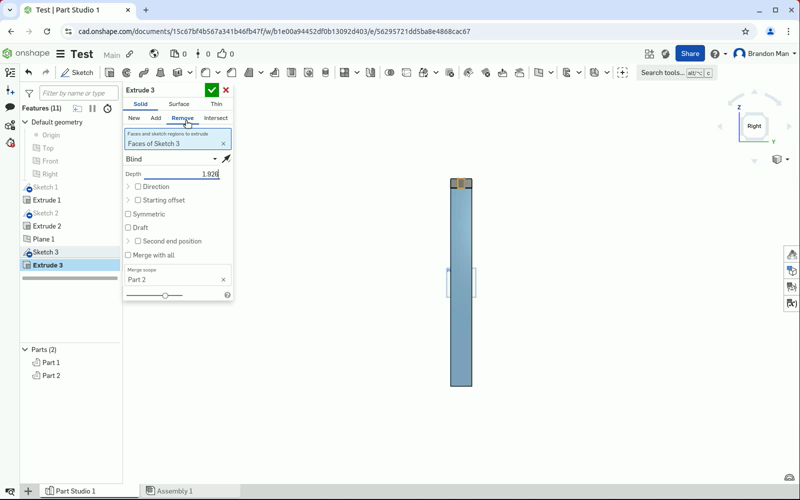
key(tab, 6)
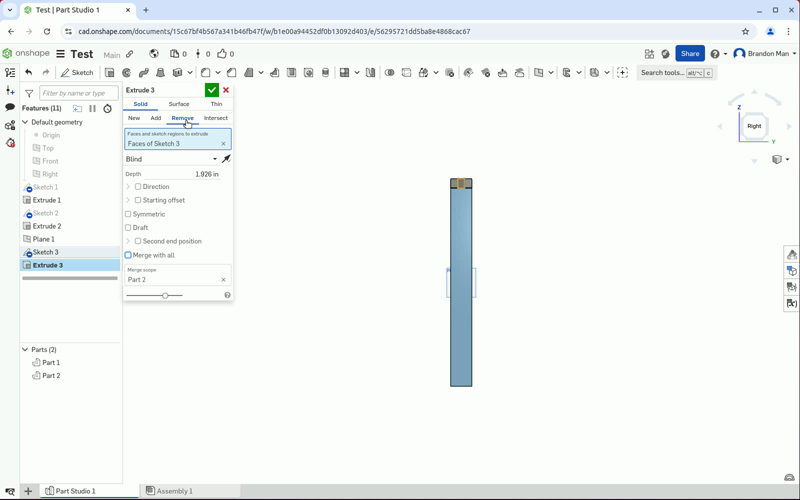
key(space)
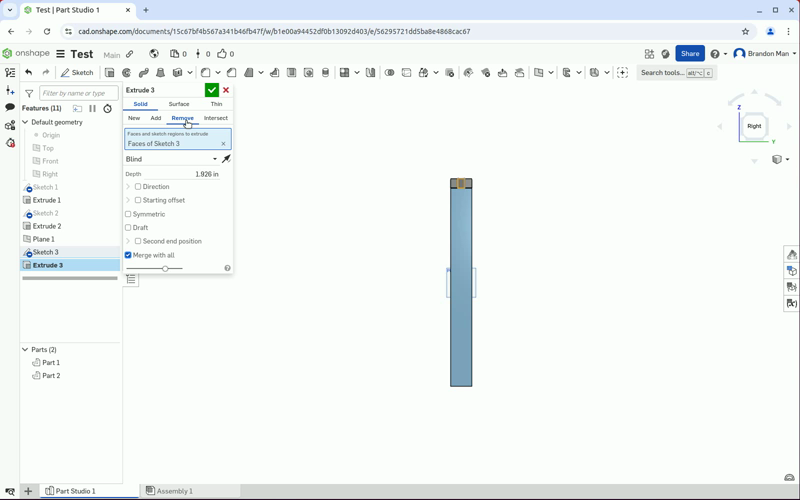
key(enter)
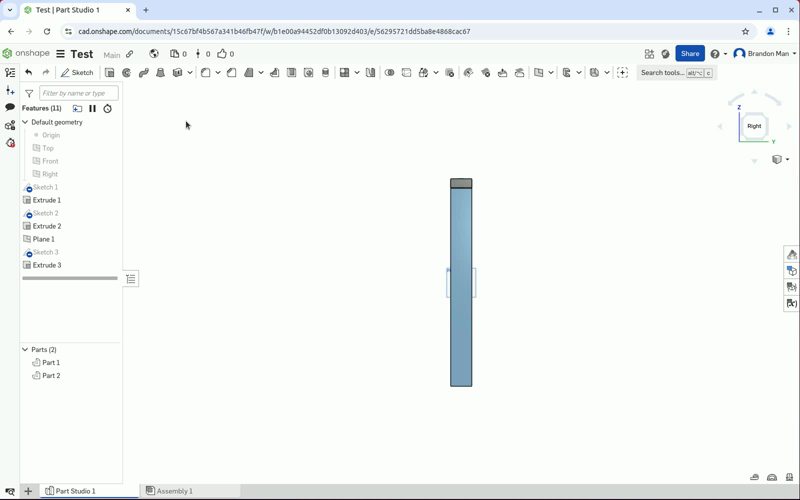
key(shift+h)
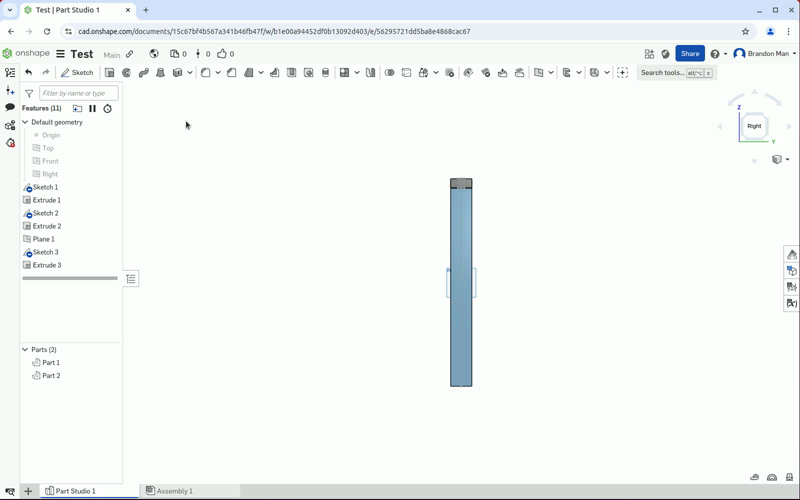
key(shift+h)
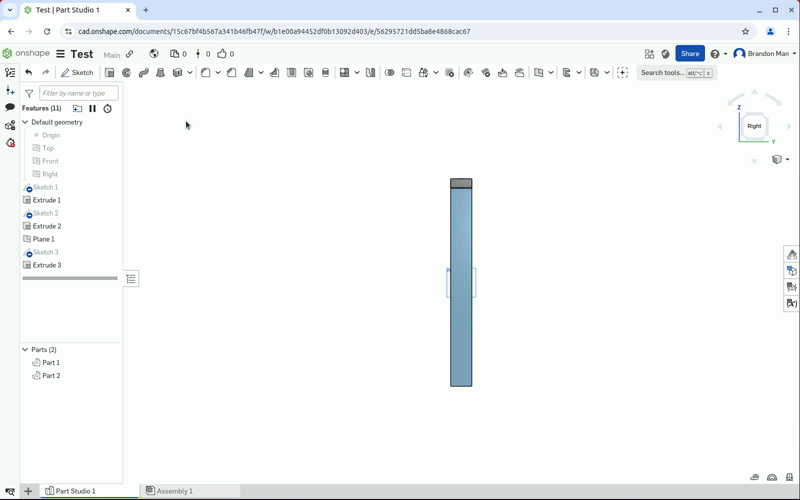
mouse_move(73, 189)
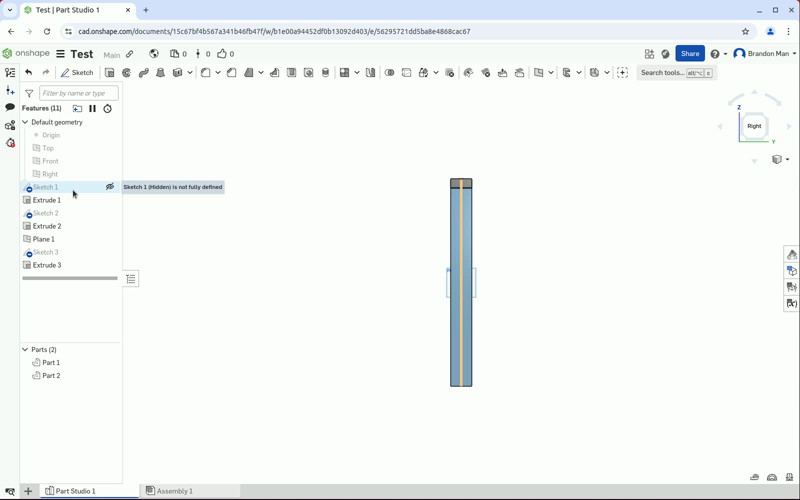
click(73, 189)
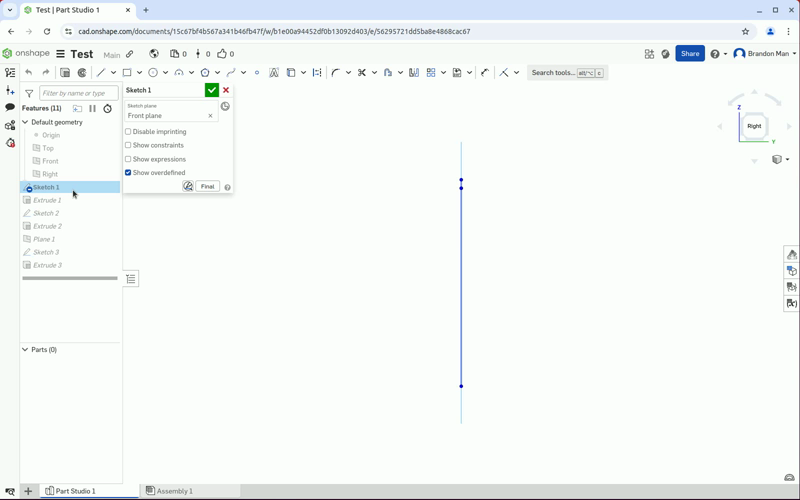
mouse_move(229, 92)
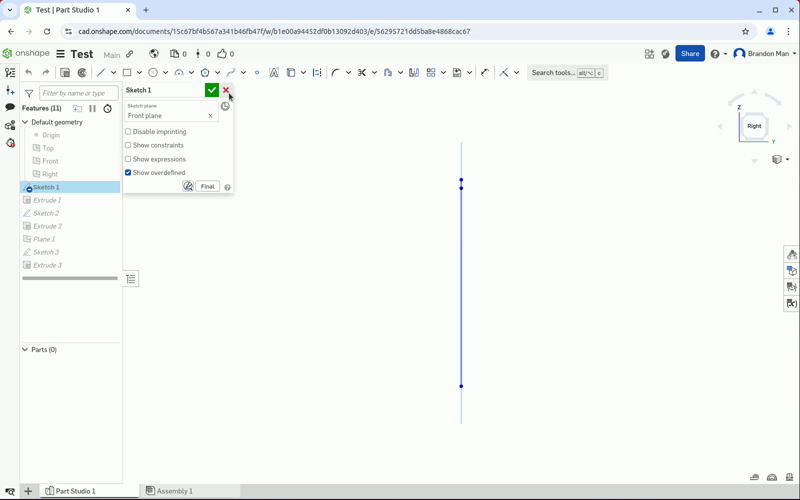
click(229, 92)
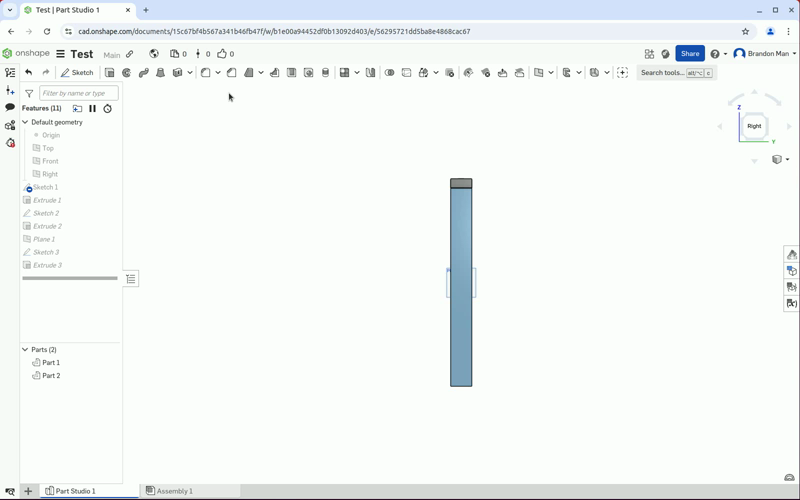
mouse_move(73, 352)
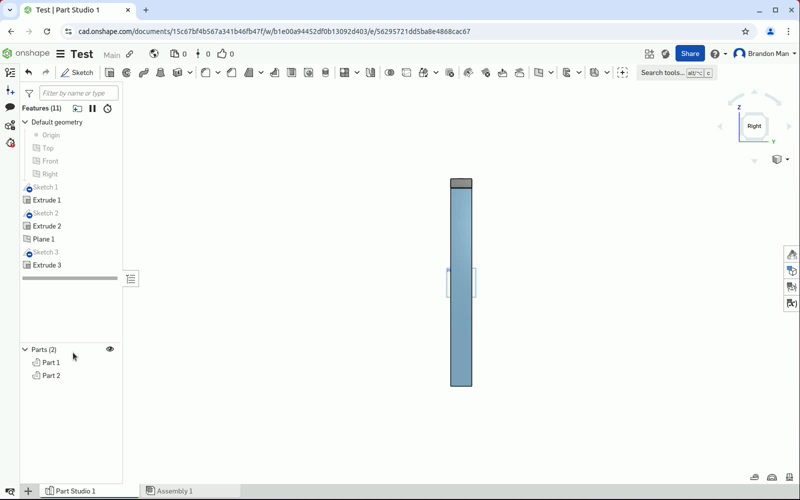
key(y)
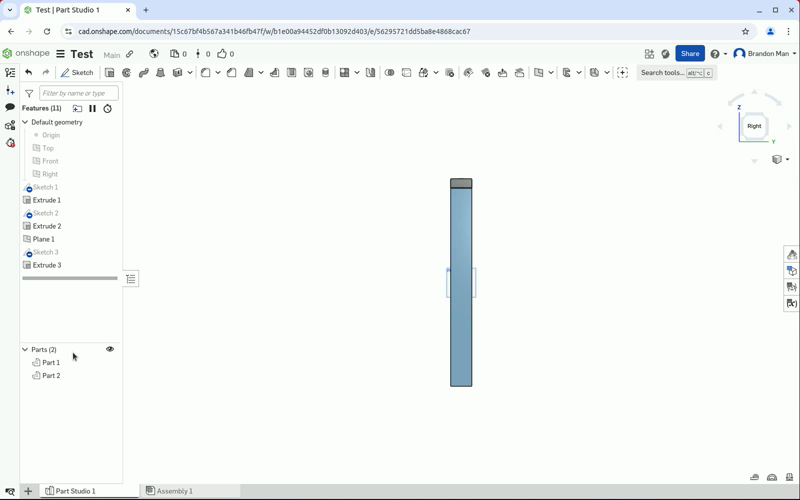
key(shift+p)
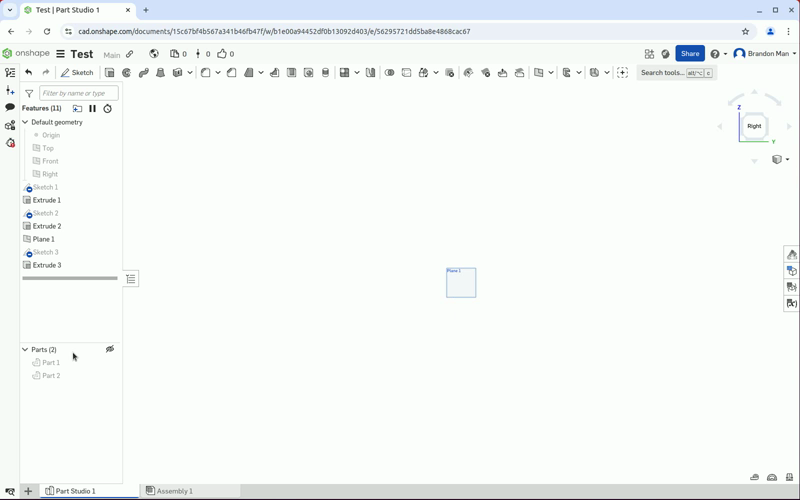
key(space)
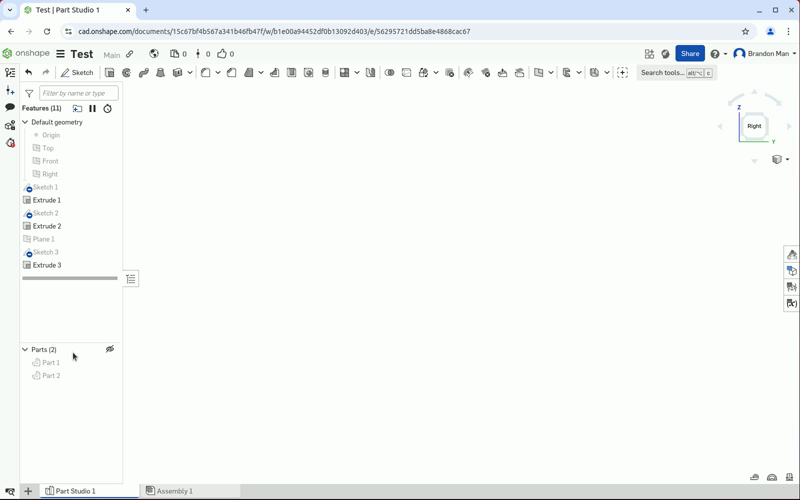
key_down(shift)
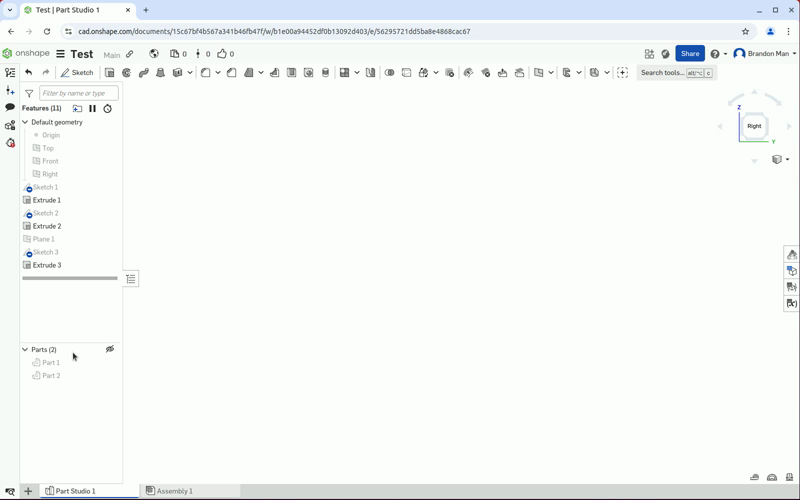
key(right)
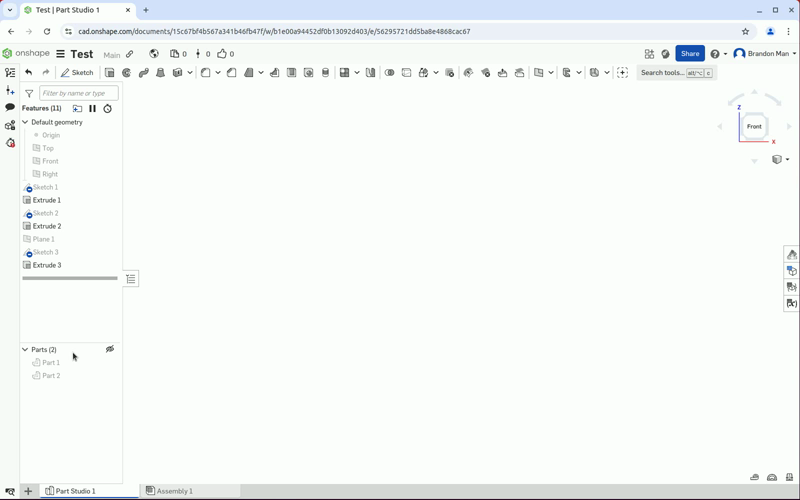
key_up(shift)
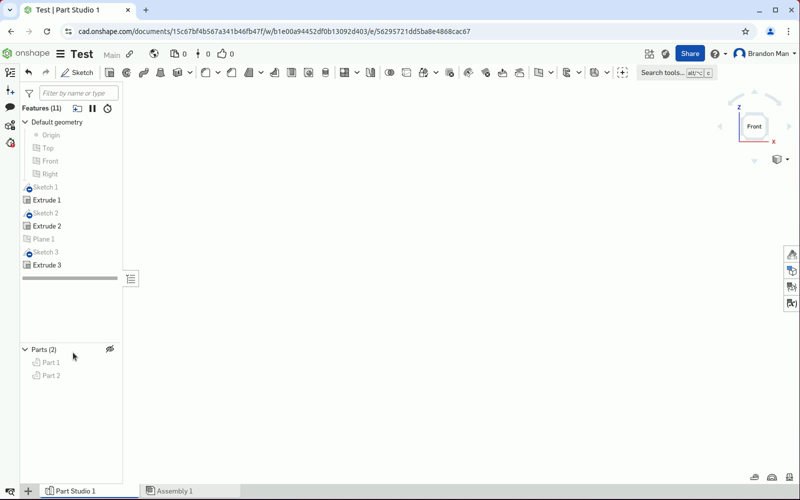
mouse_move(73, 352)
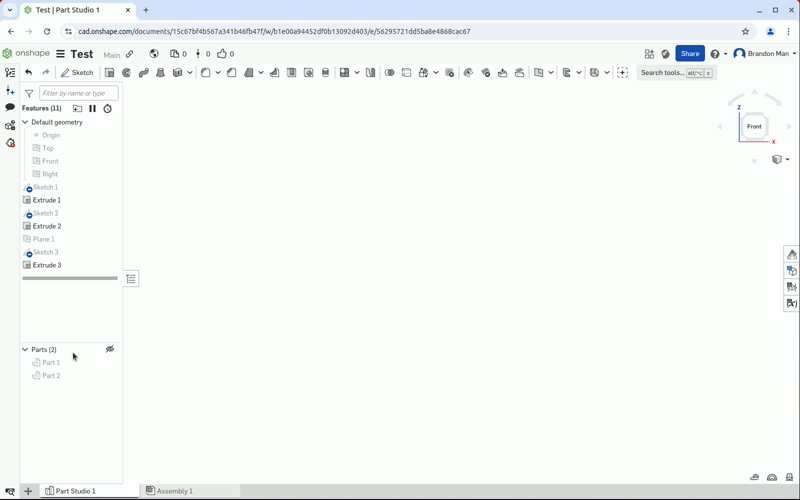
key(shift+y)
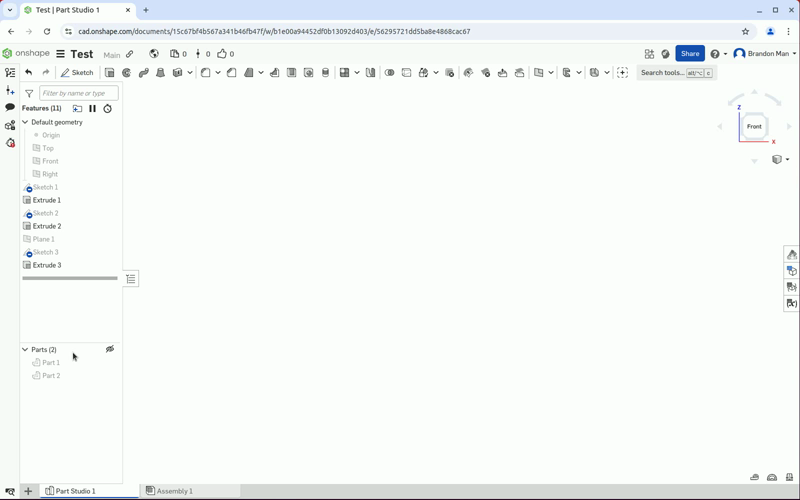
key(shift+s)
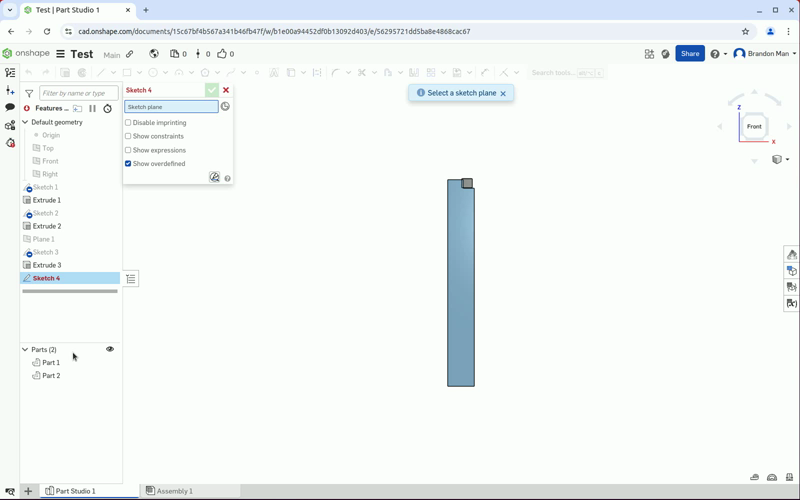
mouse_move(73, 163)
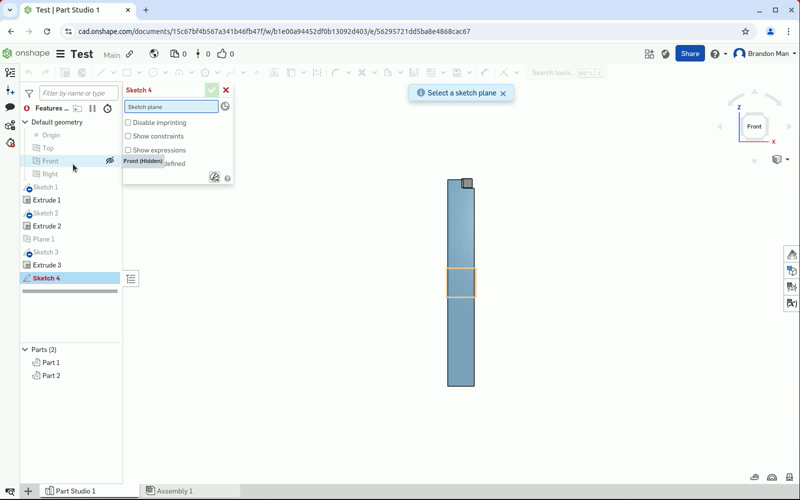
click(73, 163)
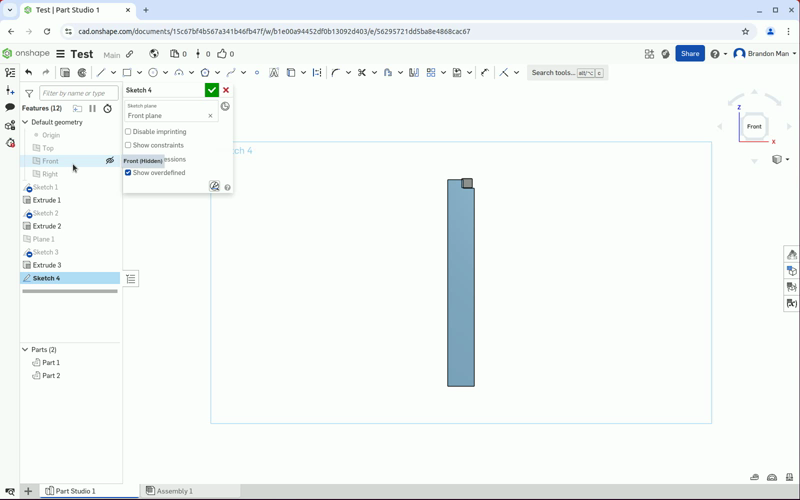
mouse_move(73, 352)
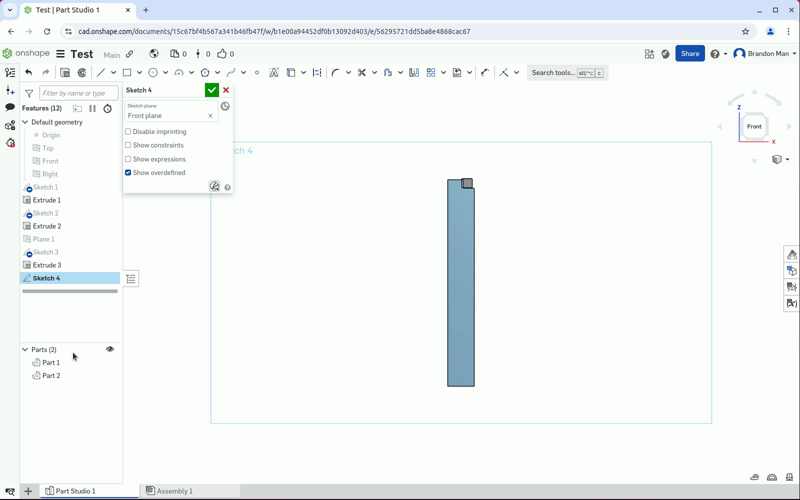
key(y)
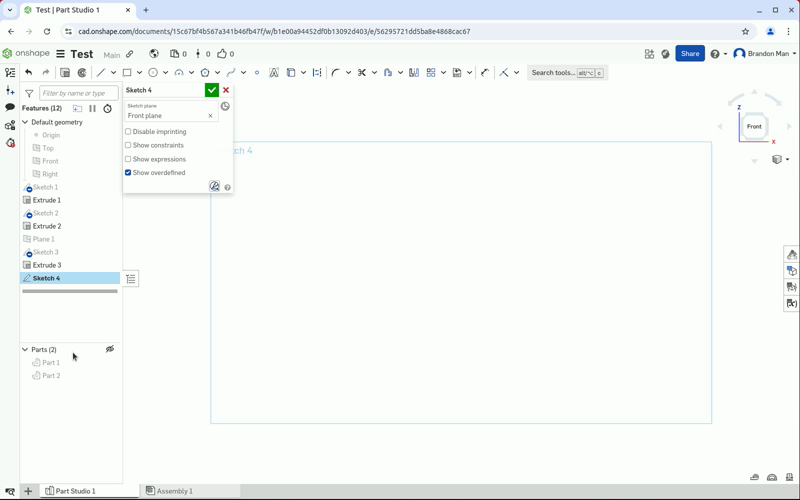
key(l)
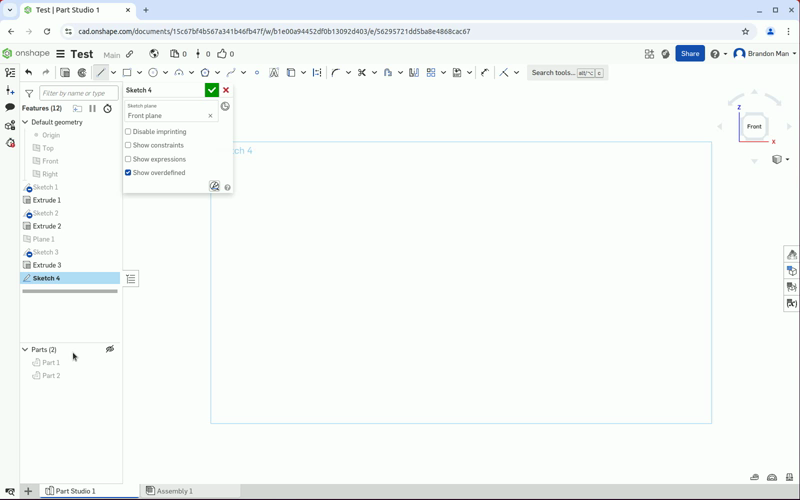
key_down(shift)
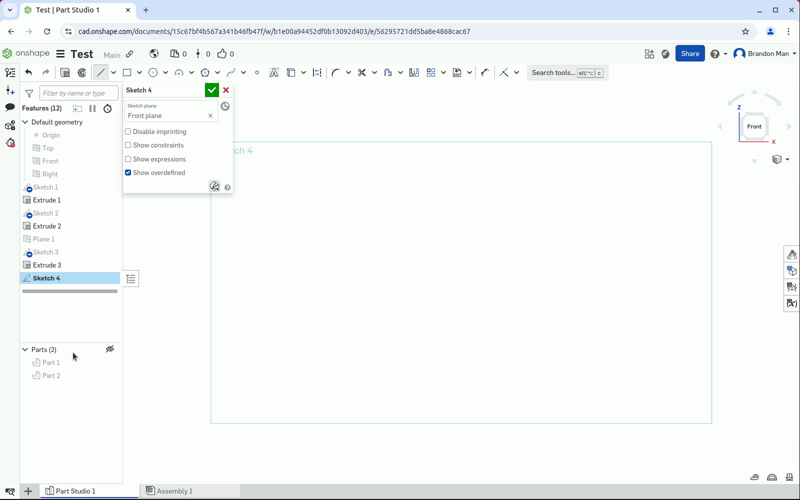
mouse_move(447, 395)
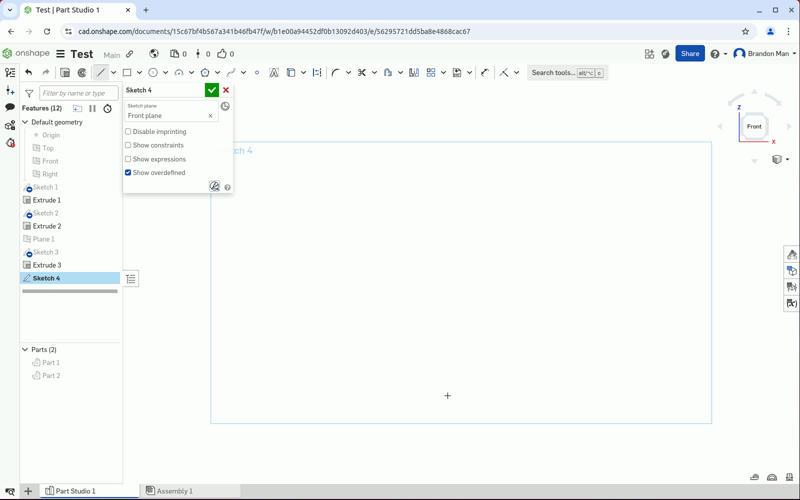
click(447, 395)
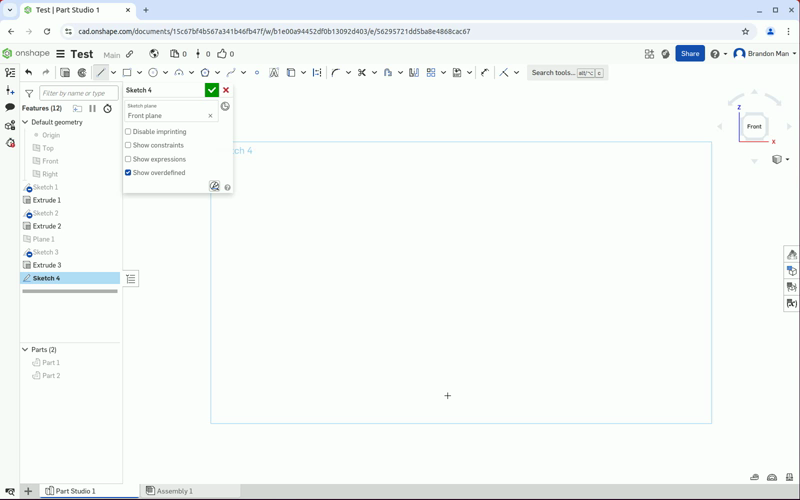
key_up(shift)
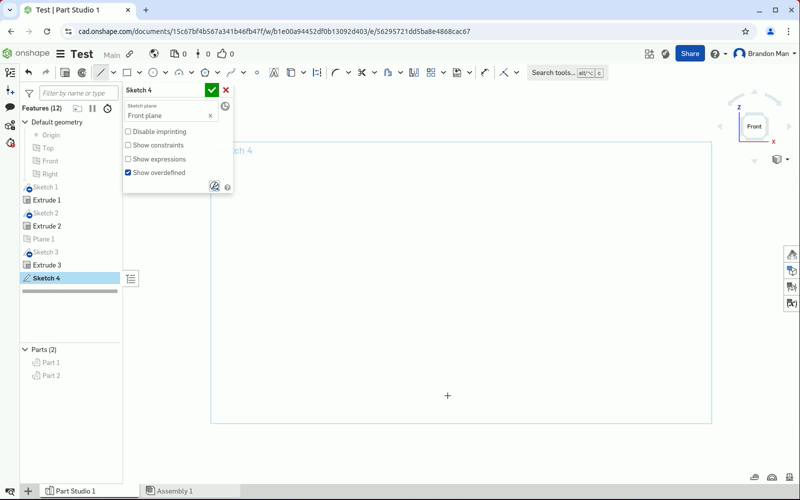
key_down(shift)
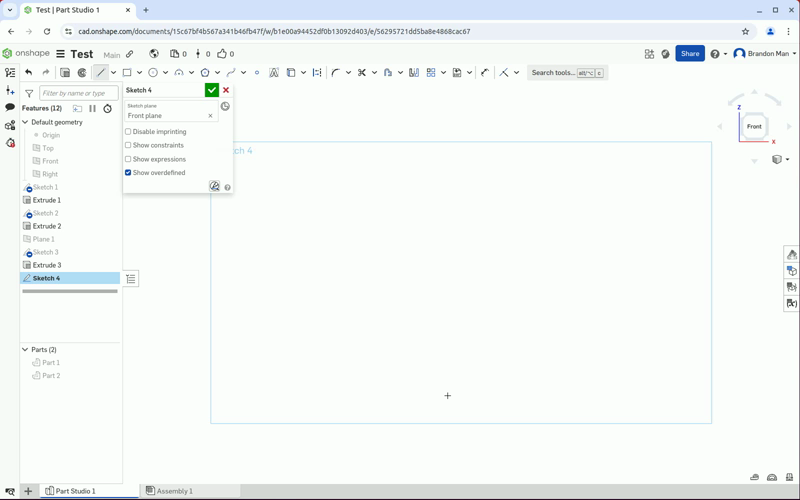
mouse_move(477, 395)
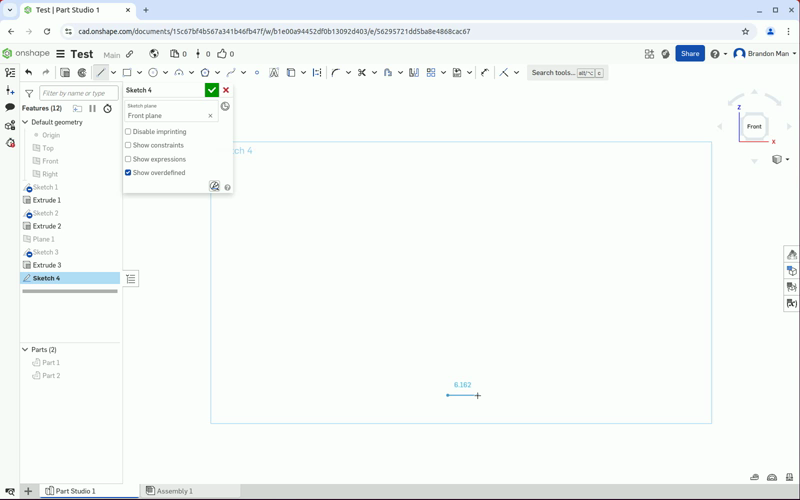
mouse_move(474, 395)
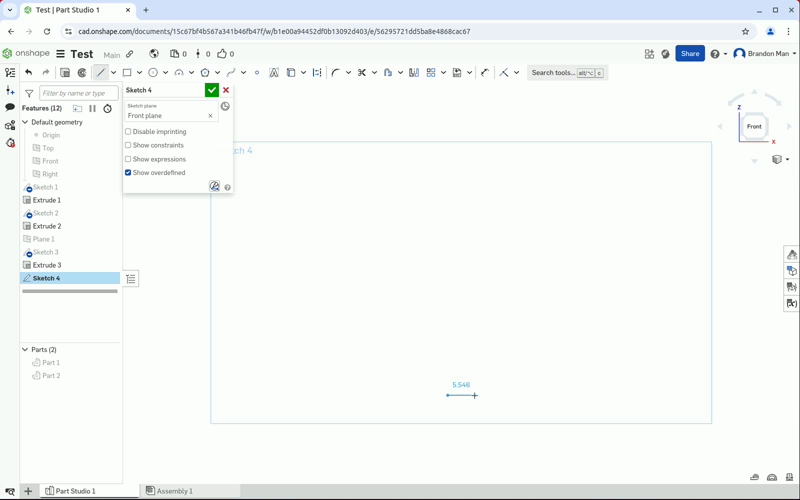
click(474, 395)
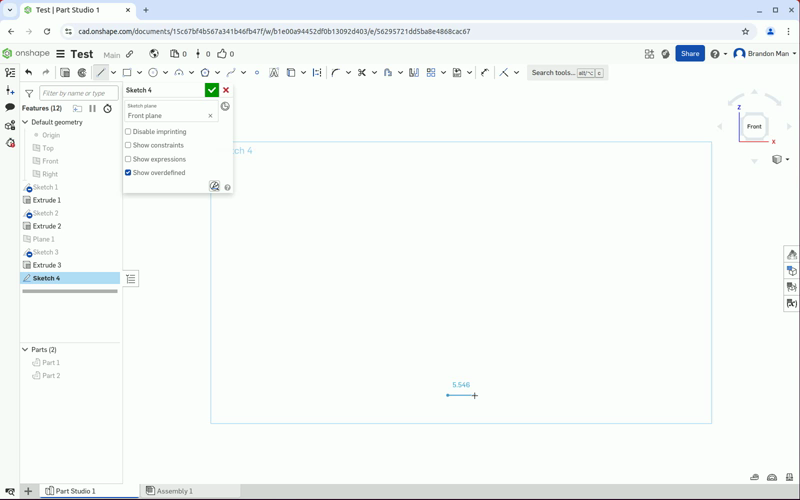
key_up(shift)
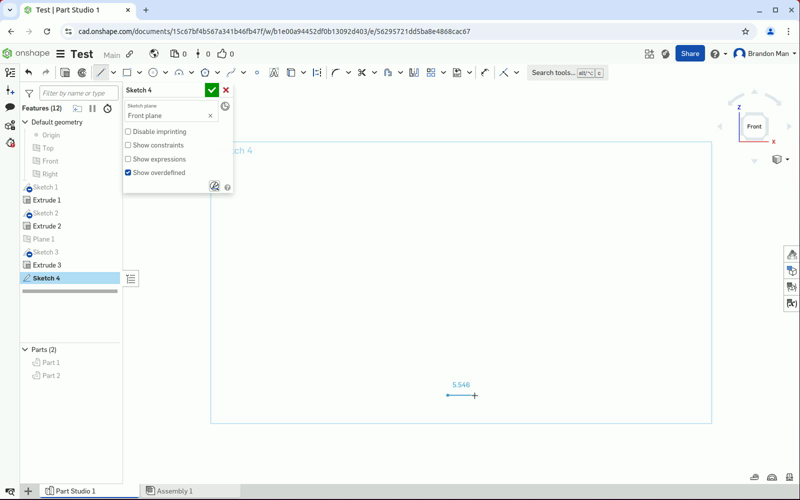
key_down(shift)
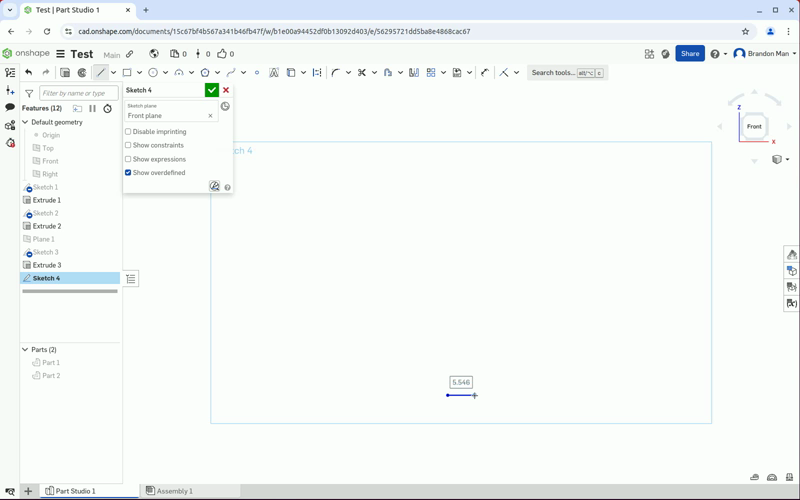
mouse_move(504, 395)
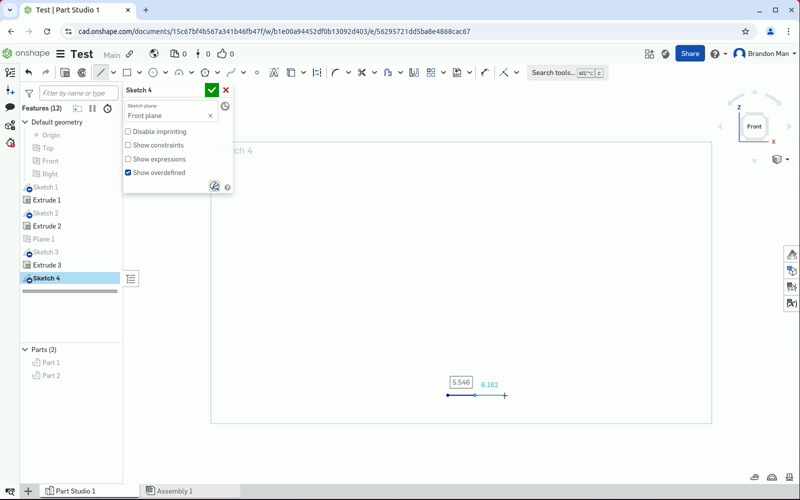
mouse_move(474, 386)
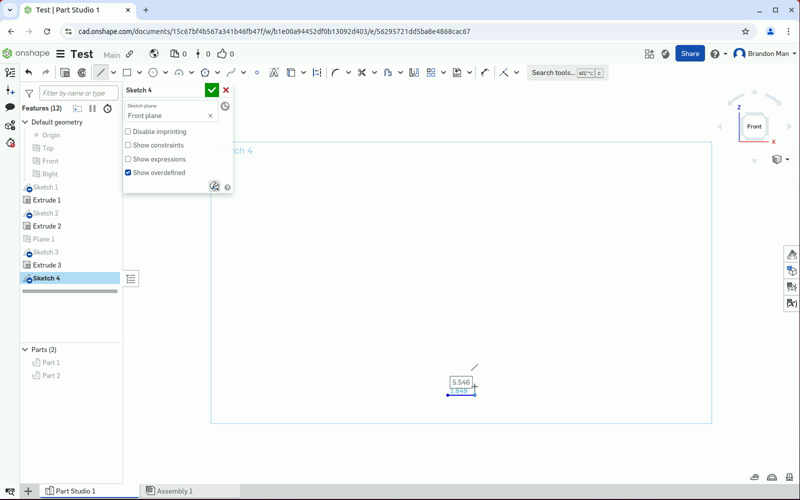
click(474, 386)
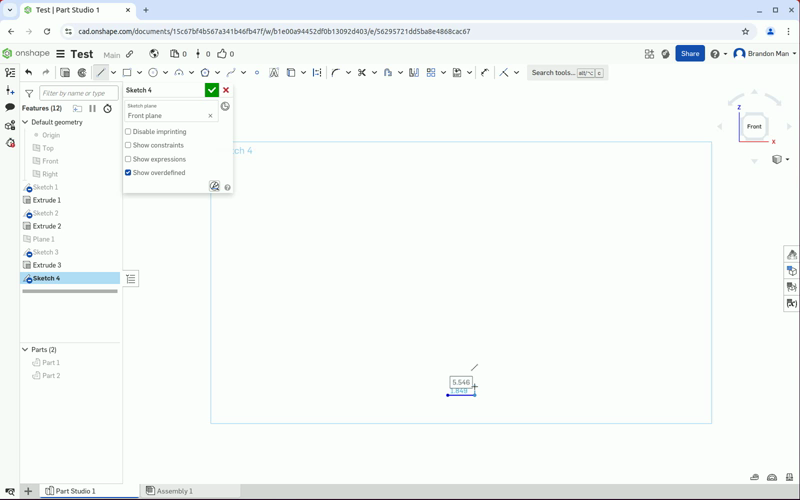
key_up(shift)
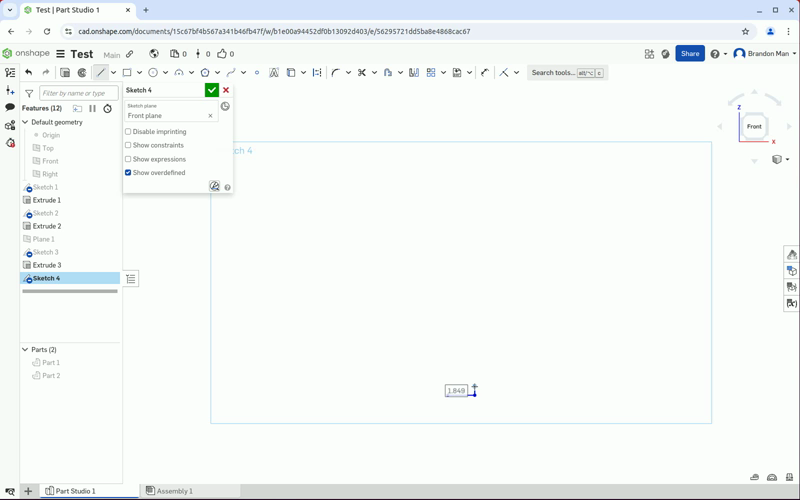
key_down(shift)
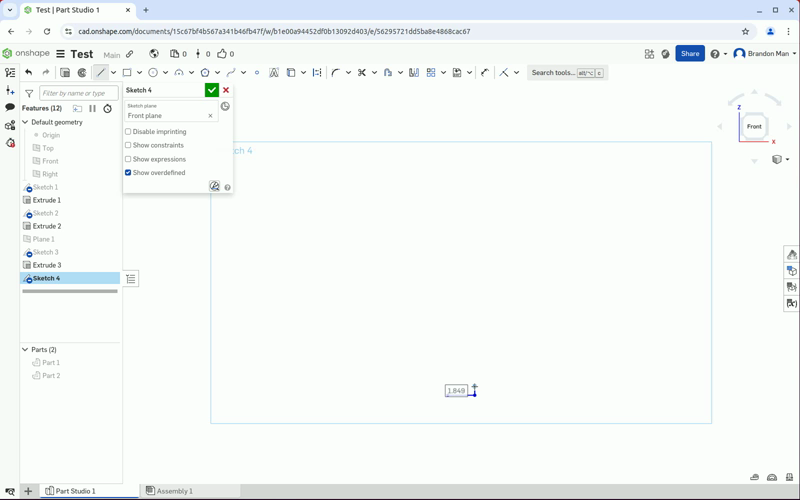
mouse_move(504, 386)
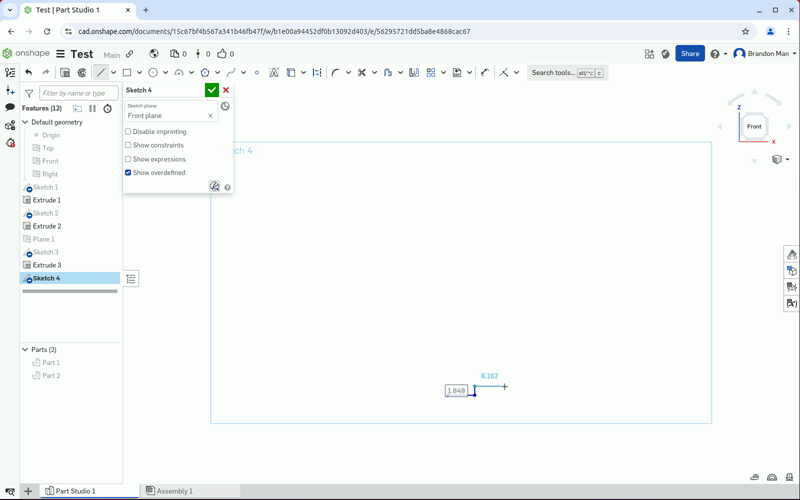
mouse_move(447, 386)
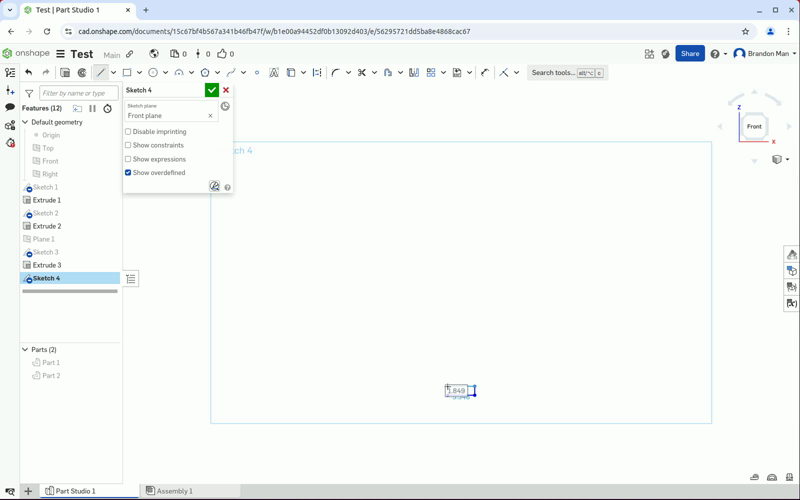
click(447, 386)
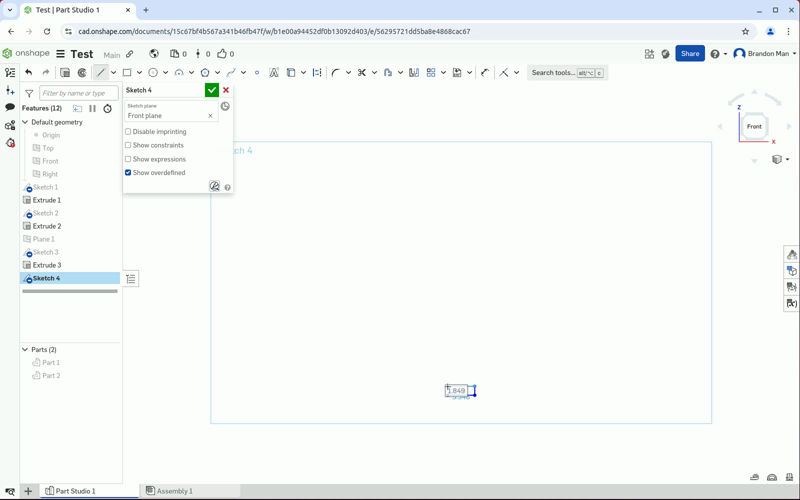
key_up(shift)
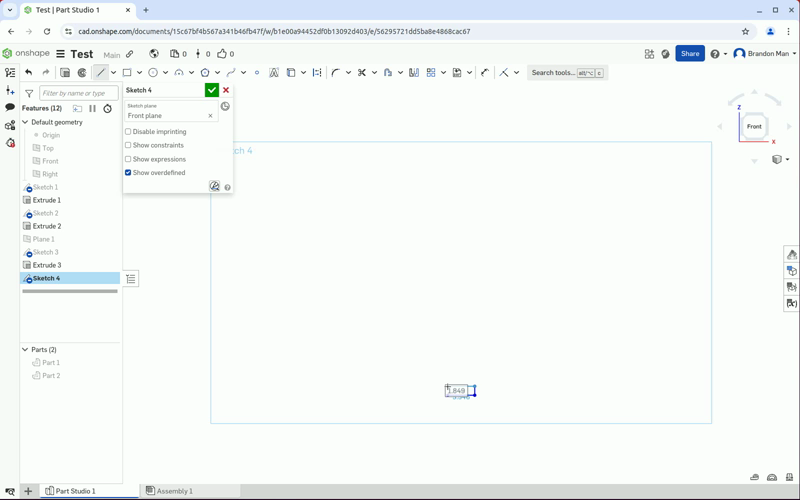
mouse_move(477, 386)
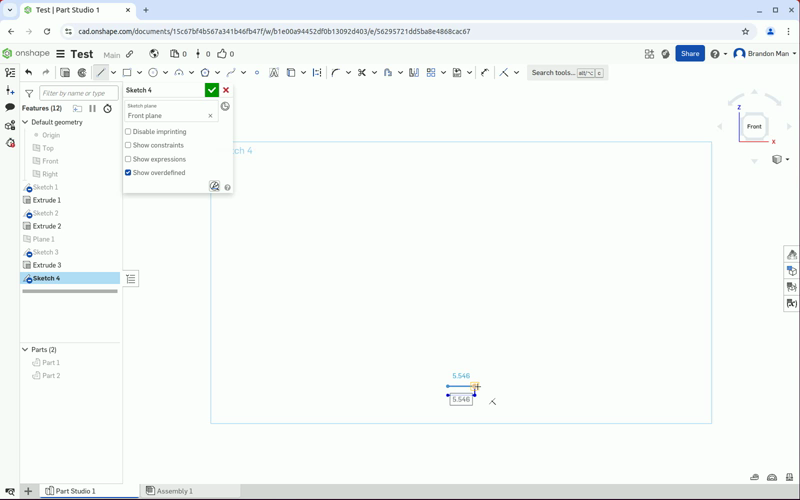
key_down(shift)
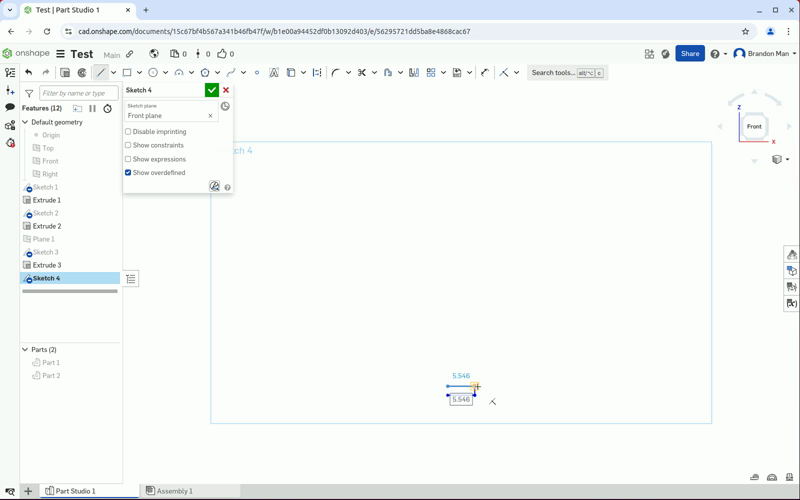
mouse_move(447, 395)
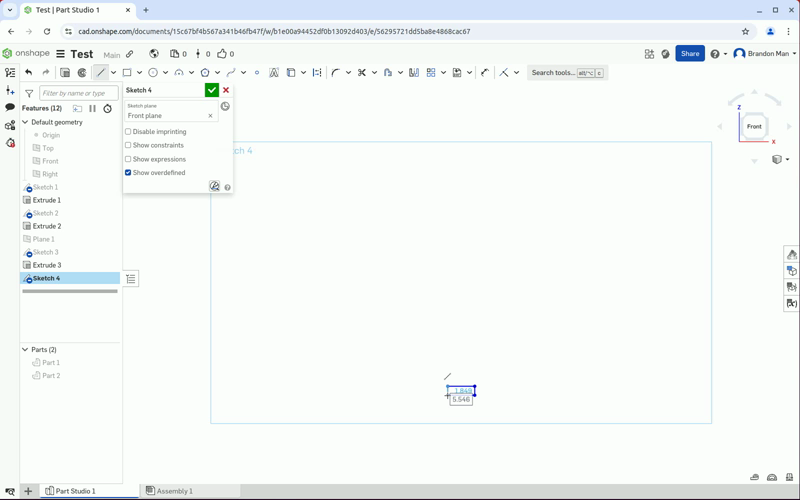
key_up(shift)
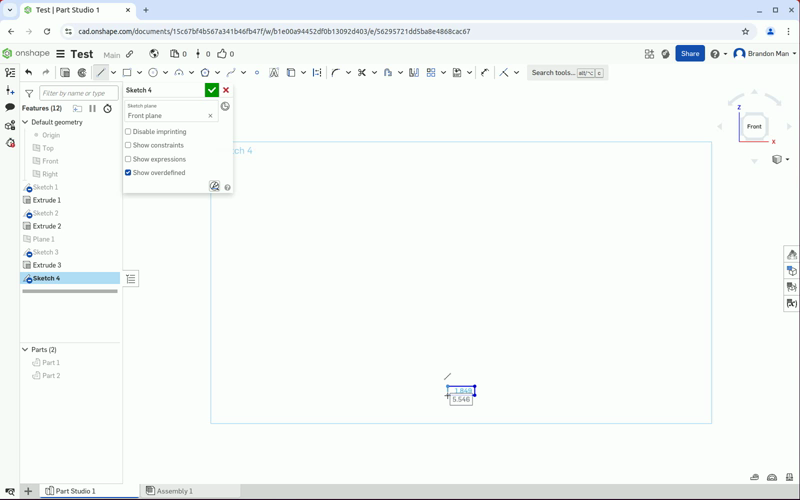
click(447, 395)
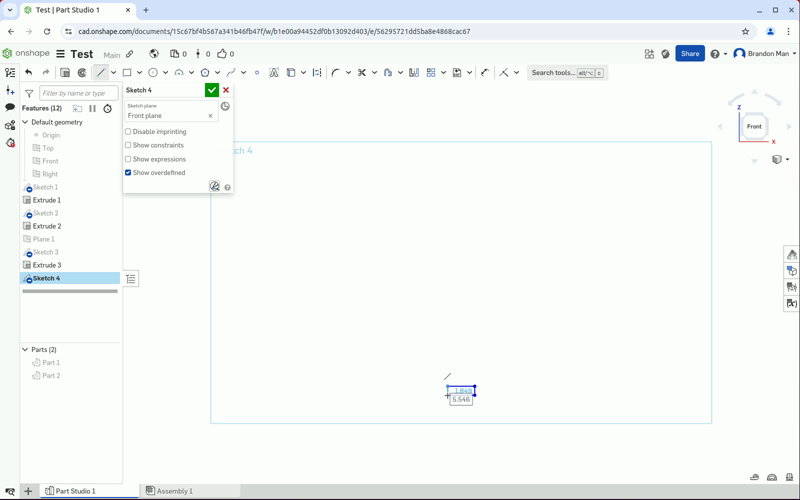
key(esc)
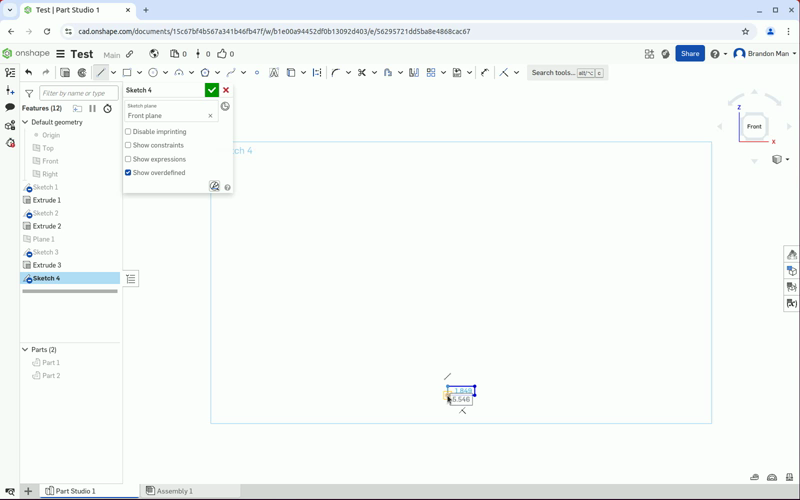
mouse_move(468, 389)
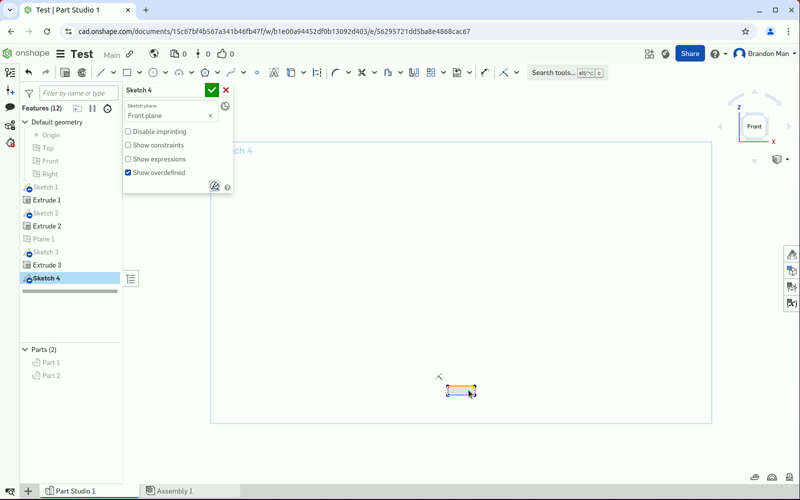
scroll(6)
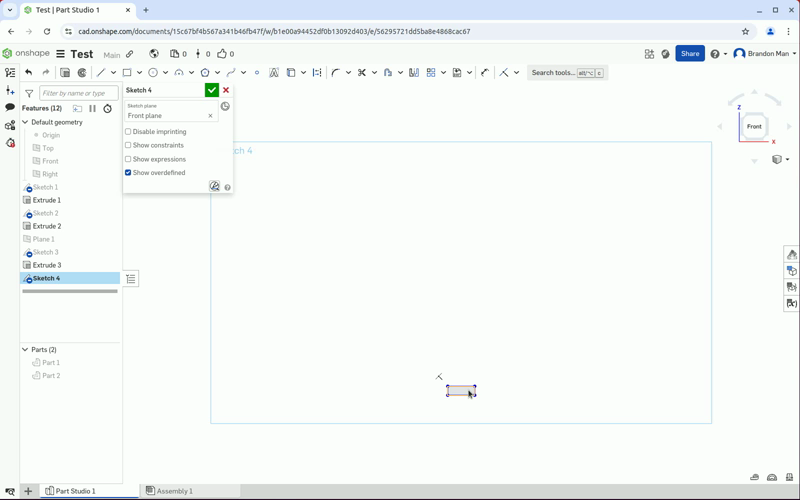
scroll(6)
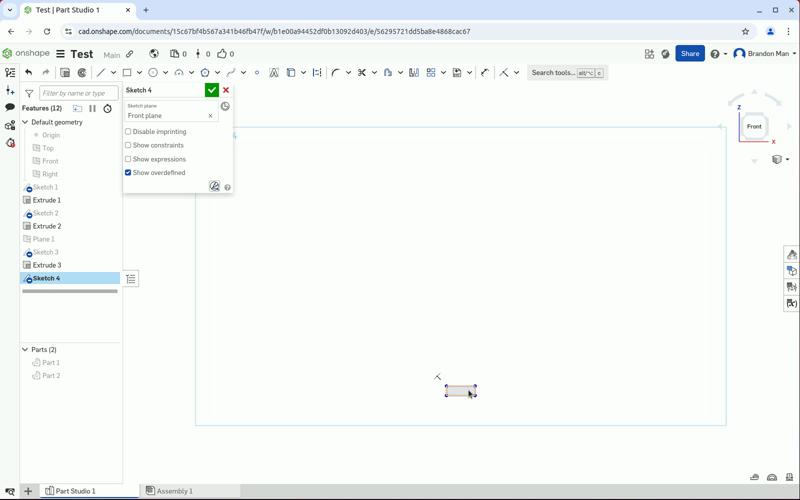
scroll(6)
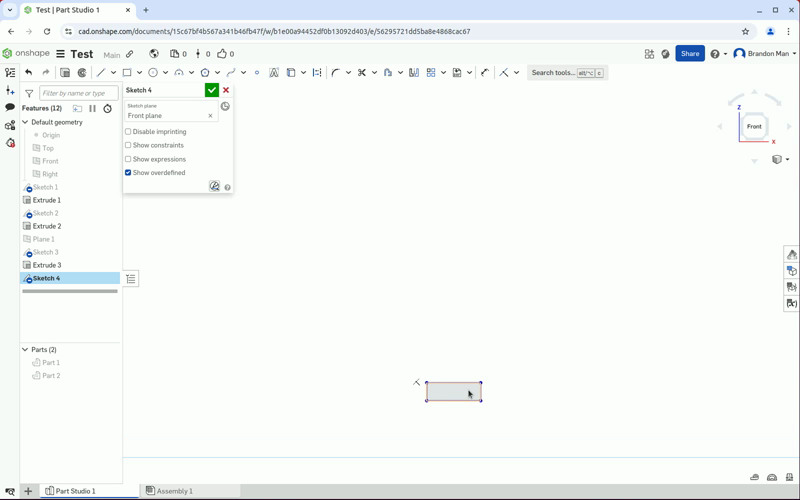
scroll(6)
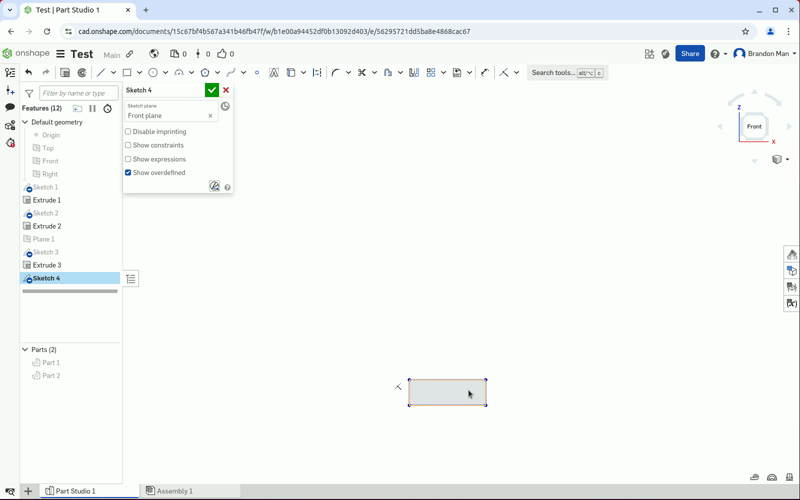
scroll(6)
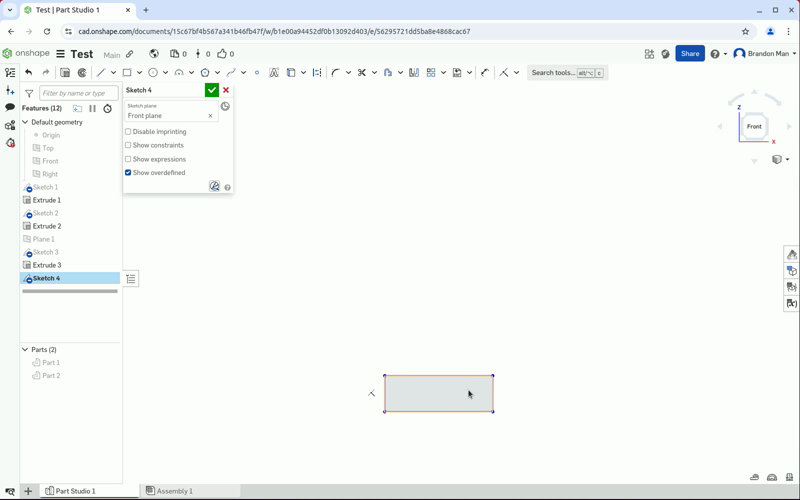
scroll(6)
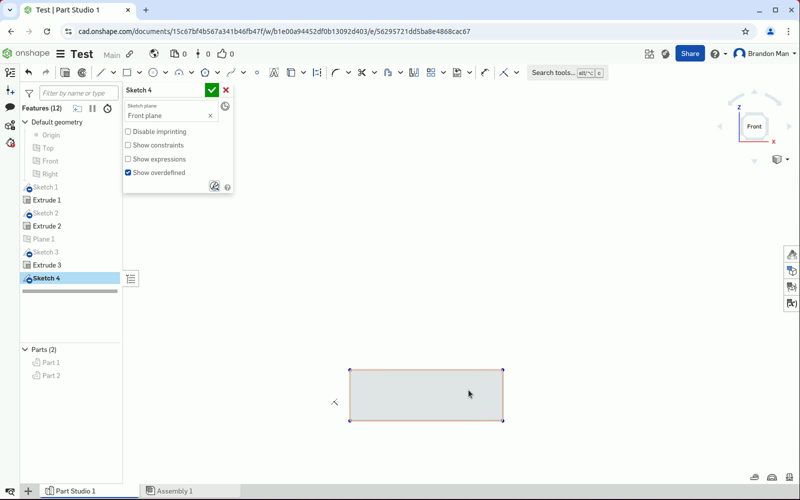
scroll(6)
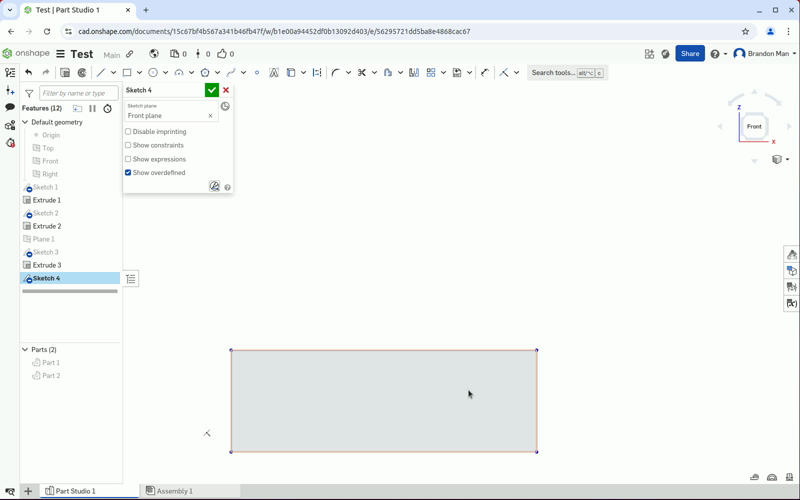
click(468, 389)
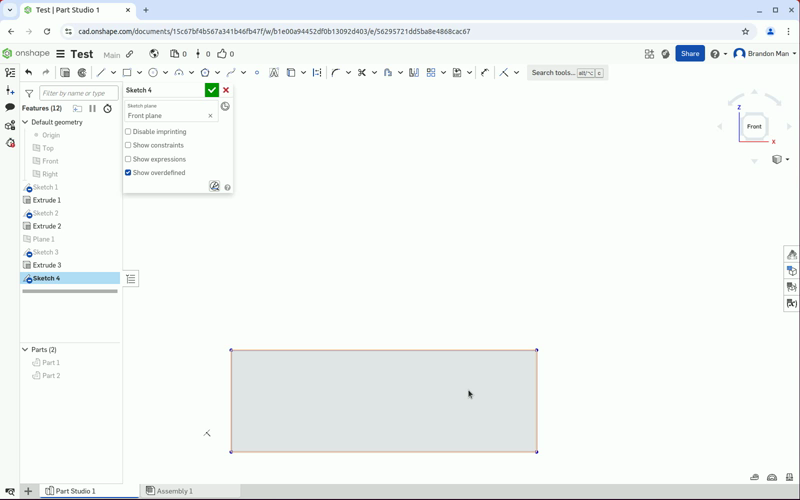
scroll(-6)
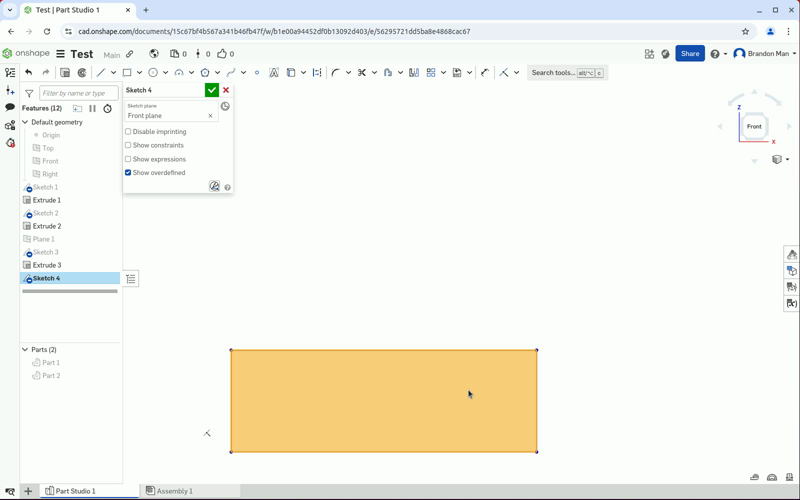
scroll(-6)
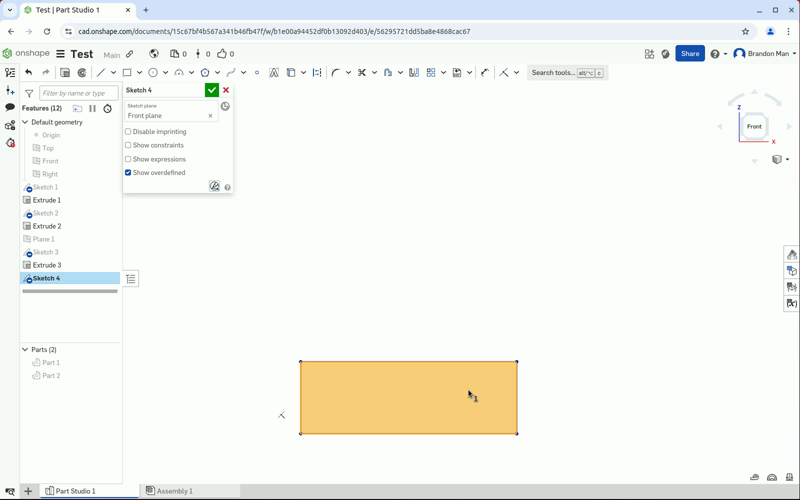
scroll(-6)
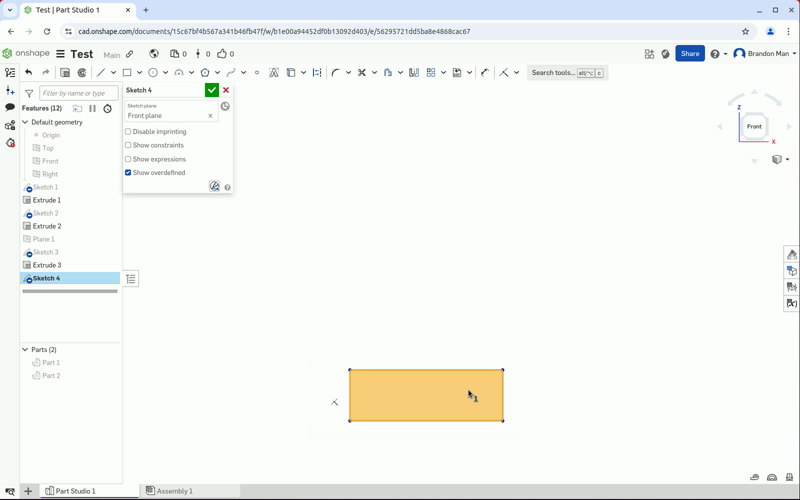
scroll(-6)
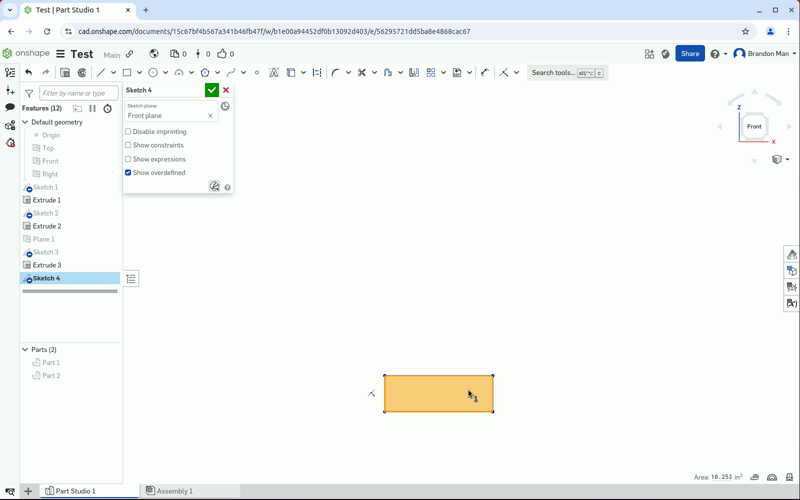
scroll(-6)
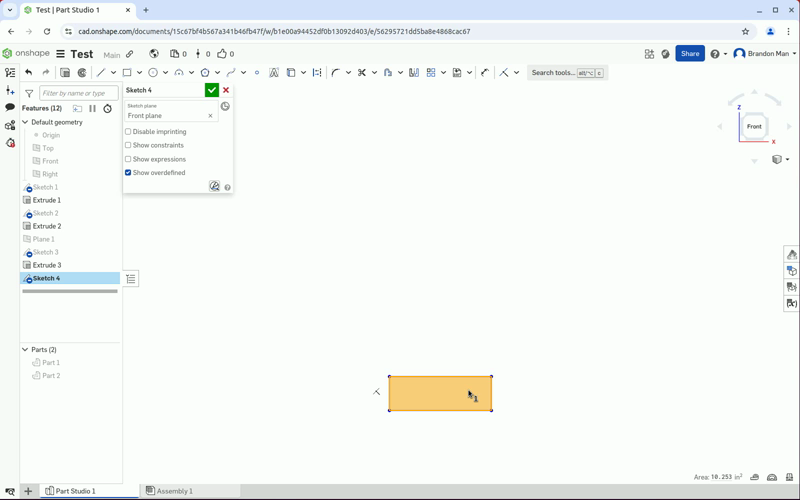
scroll(-6)
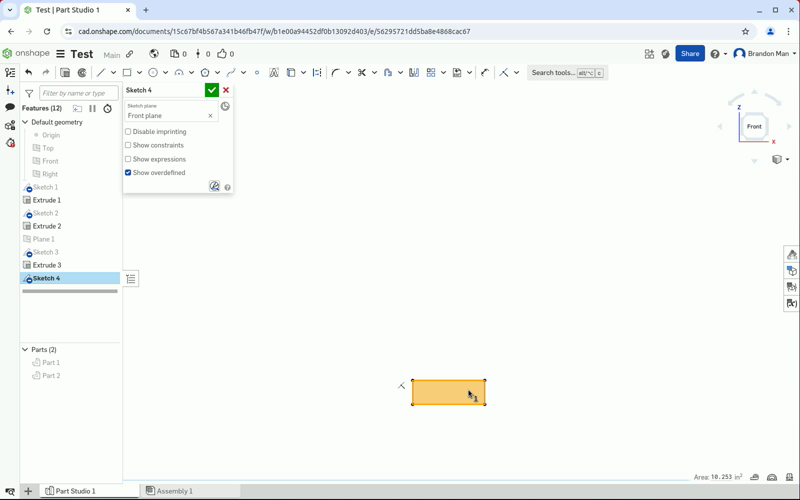
scroll(-6)
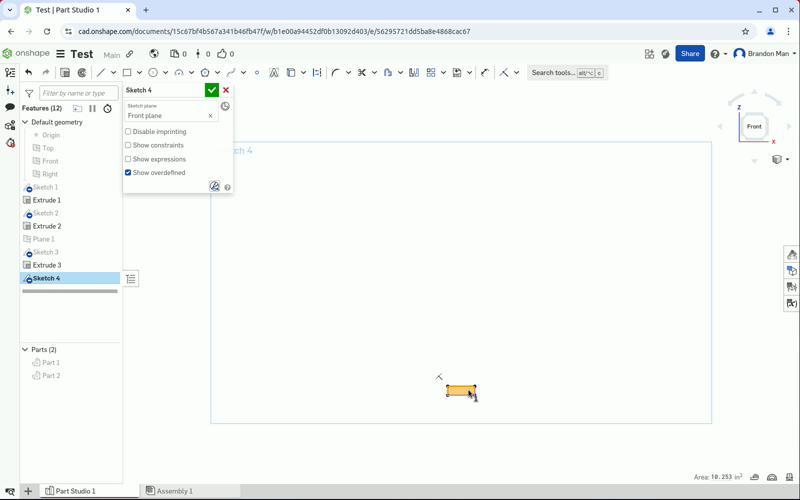
mouse_move(73, 352)
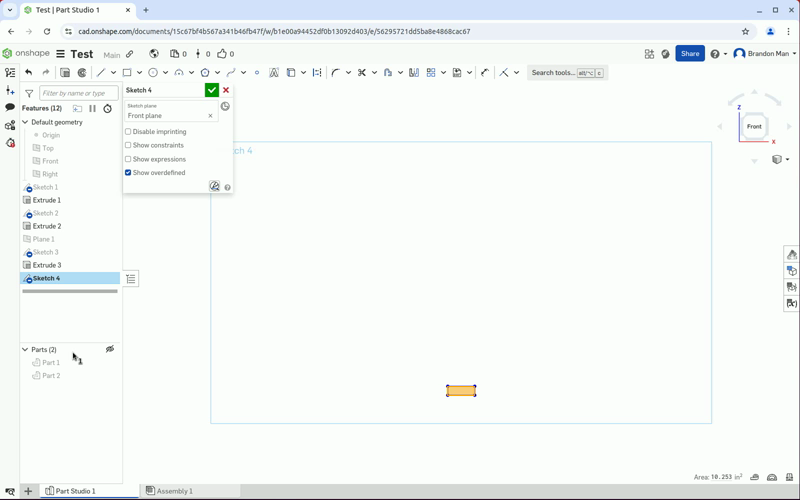
key(shift+y)
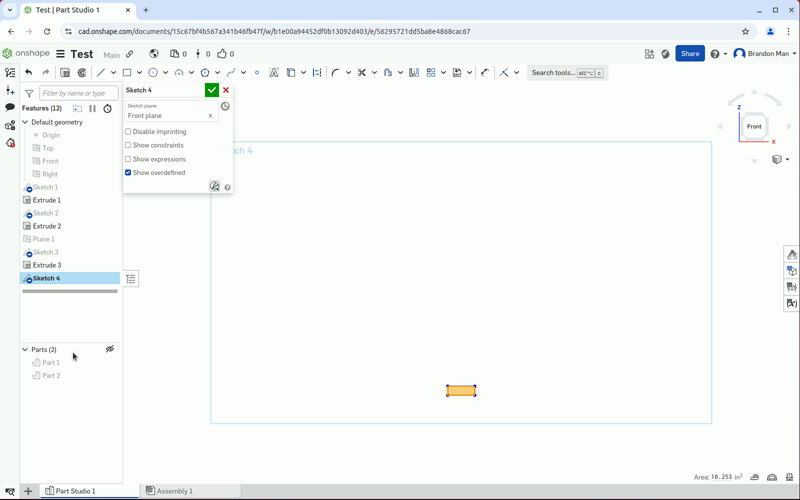
key(shift+e)
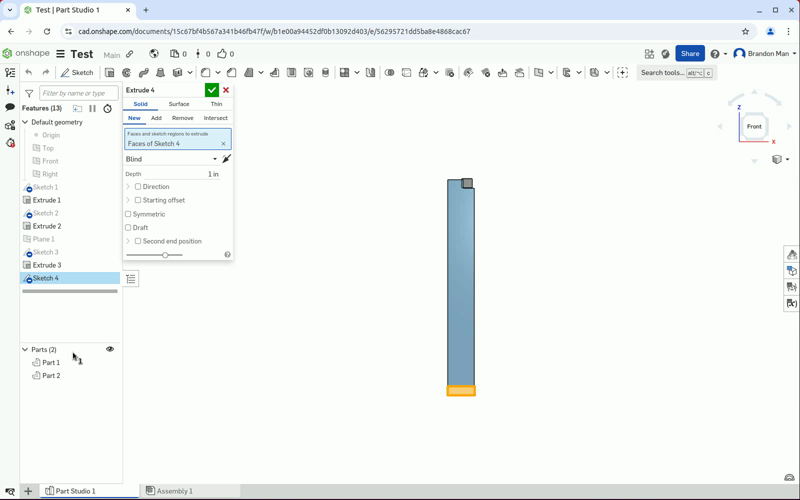
mouse_move(143, 106)
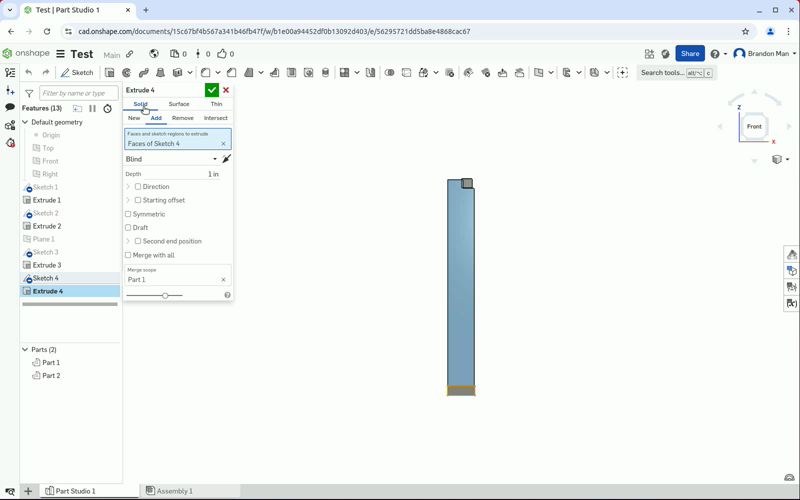
click(143, 106)
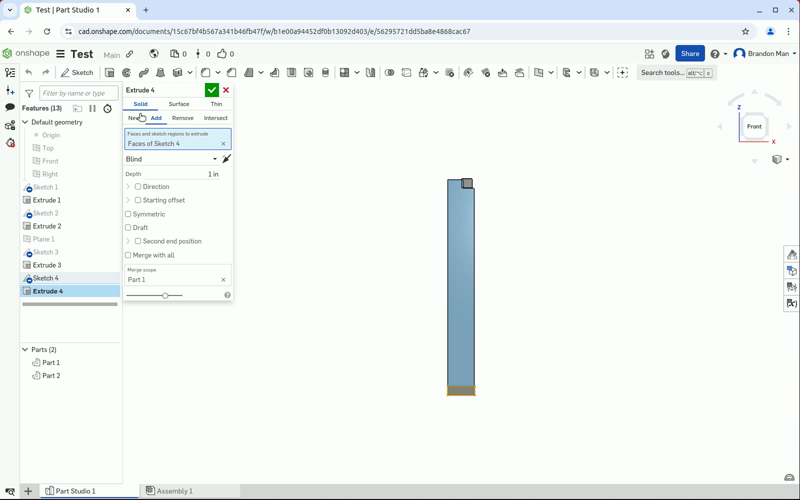
mouse_move(137, 120)
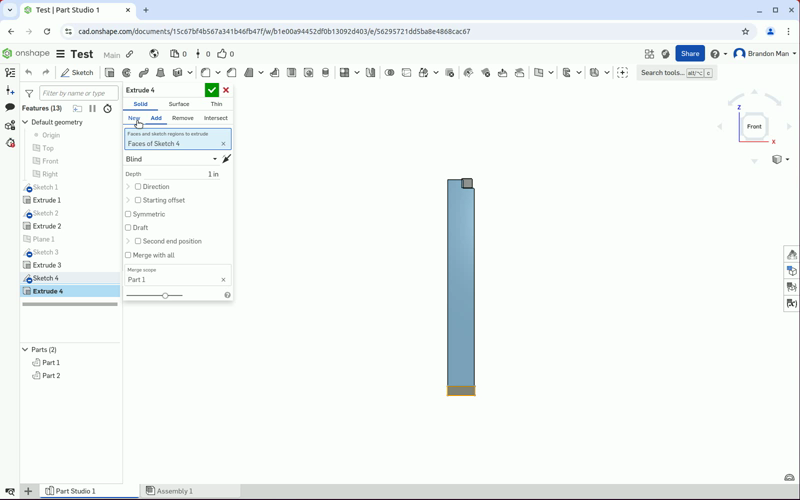
click(137, 120)
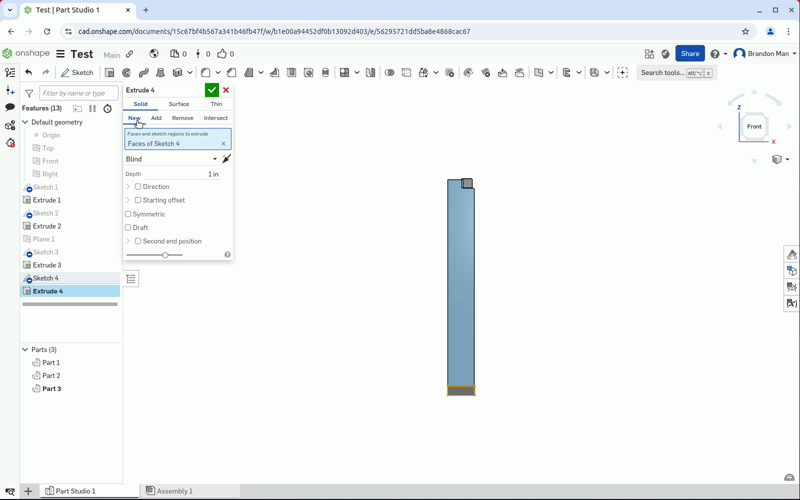
key(tab, 4)
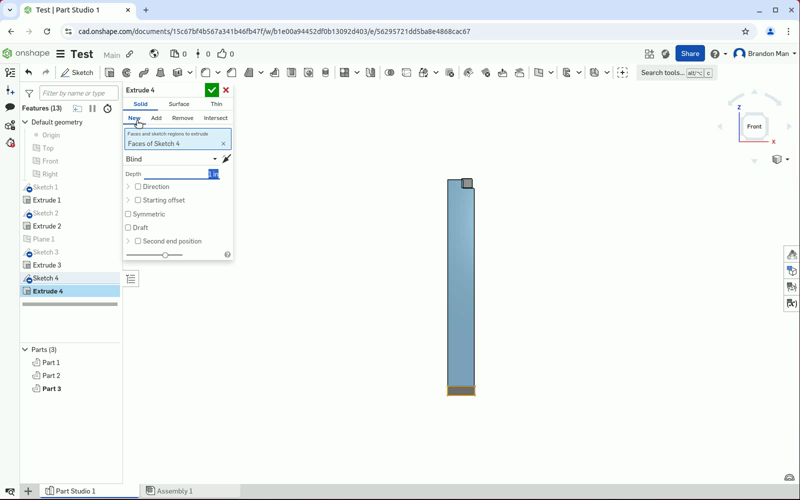
text(0.962)
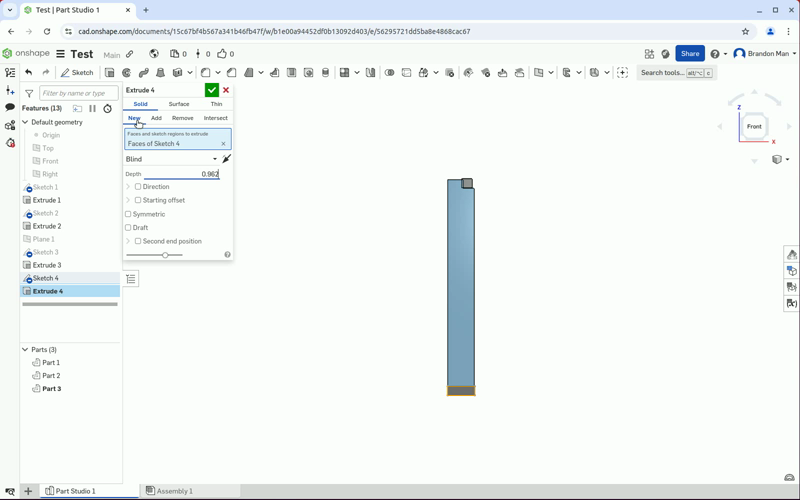
key(tab, 3)
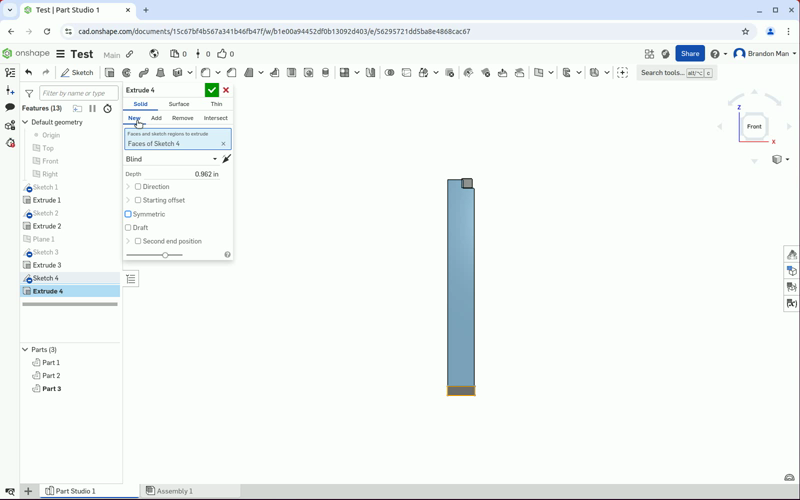
key(space)
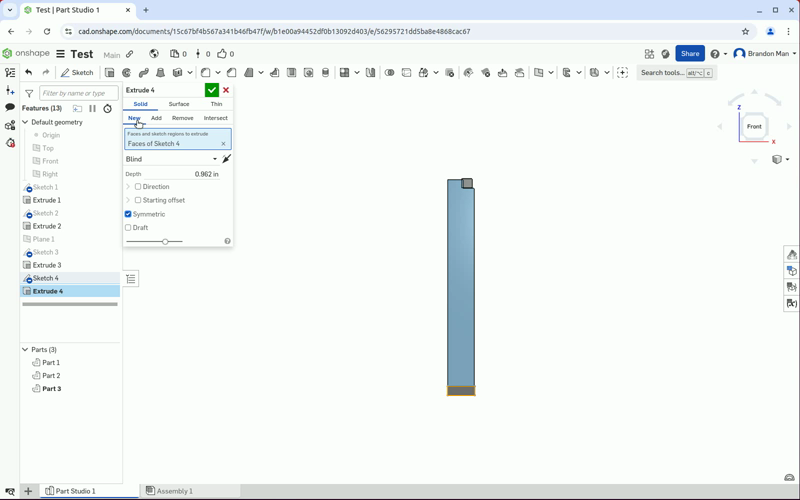
key(enter)
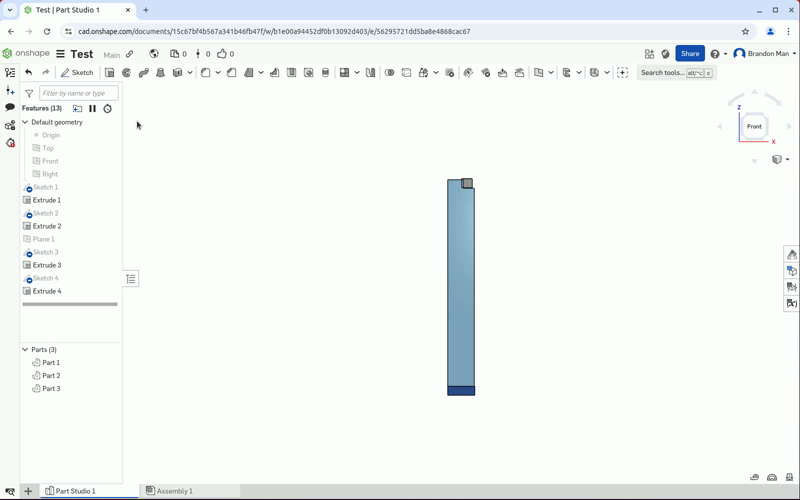
key(shift+h)
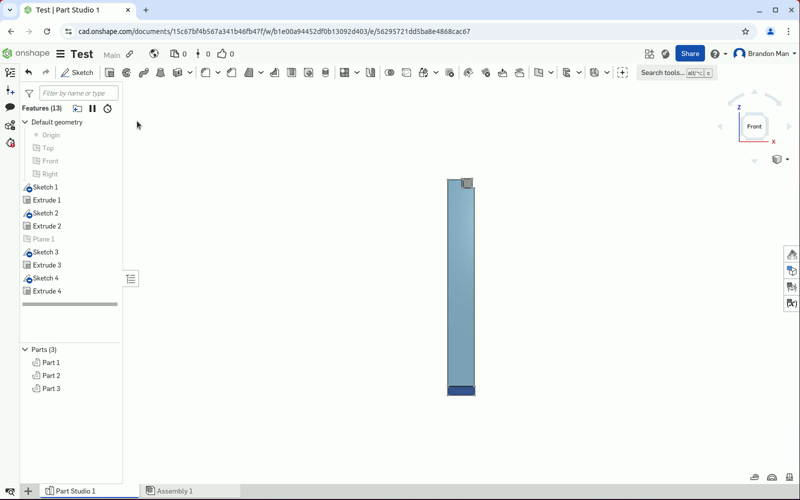
key(shift+h)
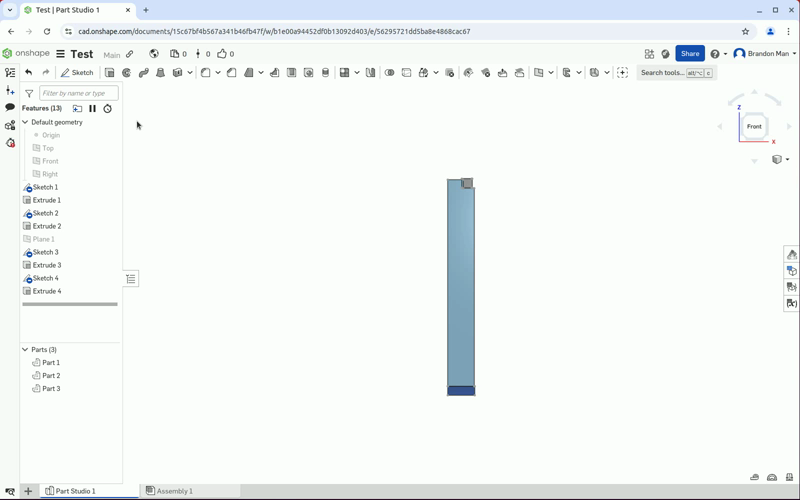
key(shift+7)
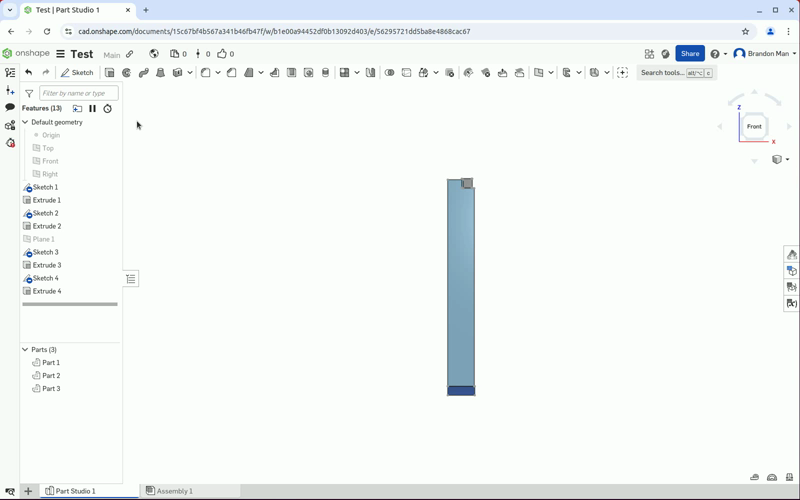
key(left, 2)
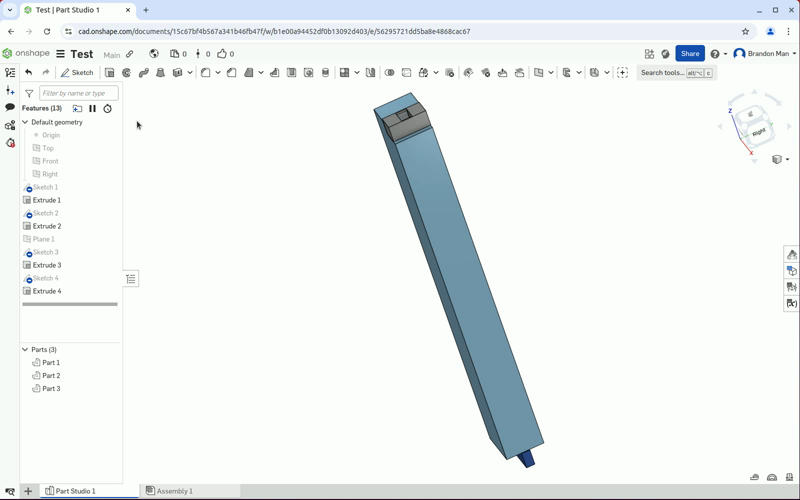
key(down, 2)
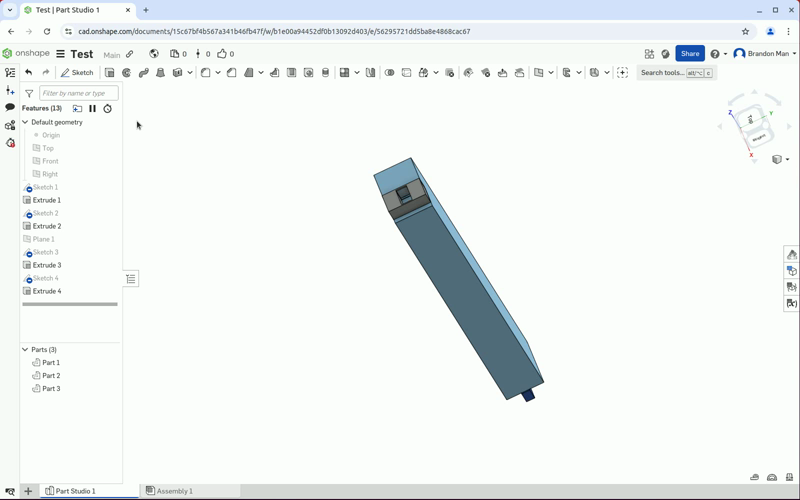
key(up, 2)
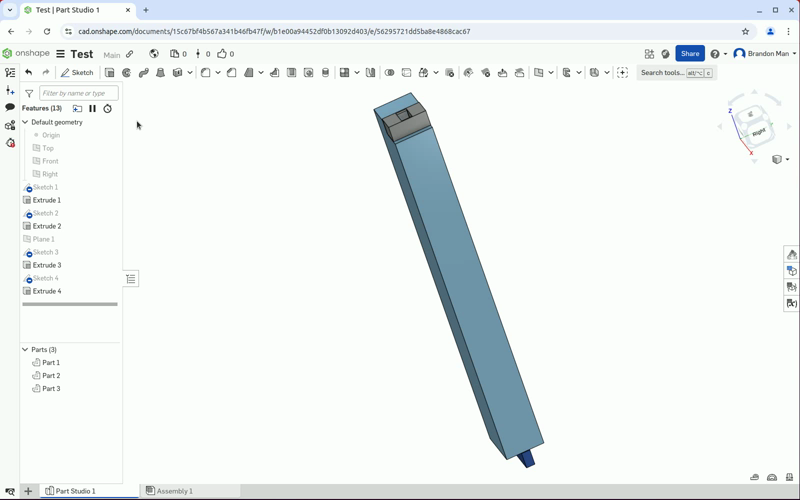
key(right, 2)
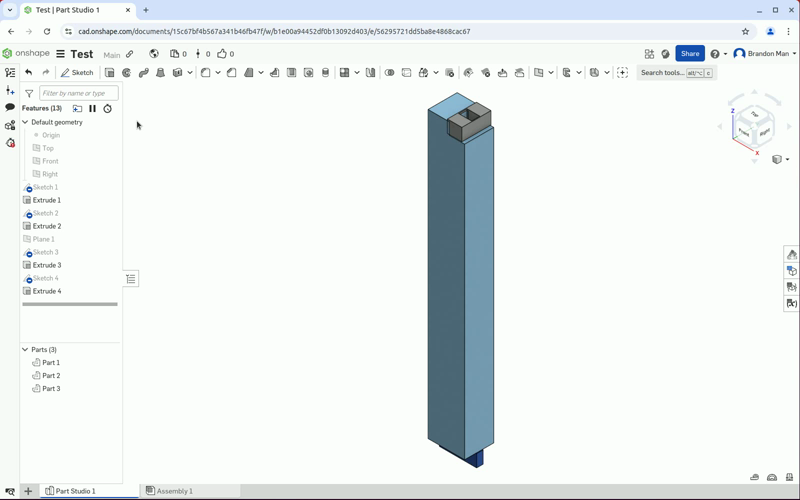
mouse_move(73, 189)
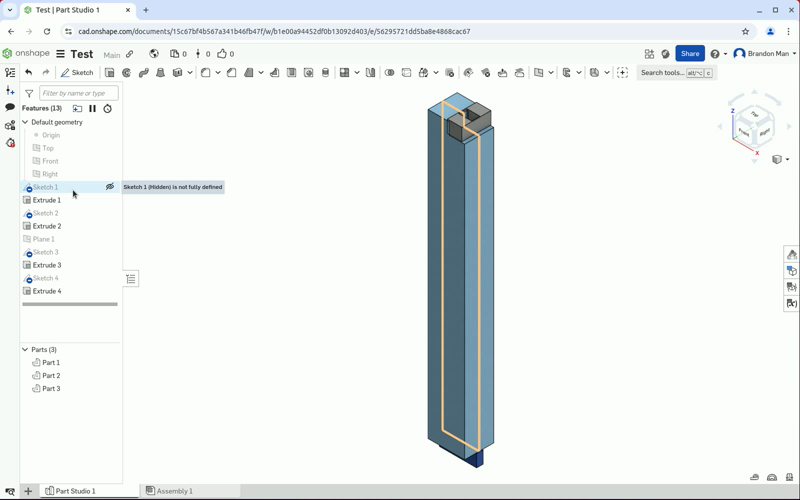
click(73, 189)